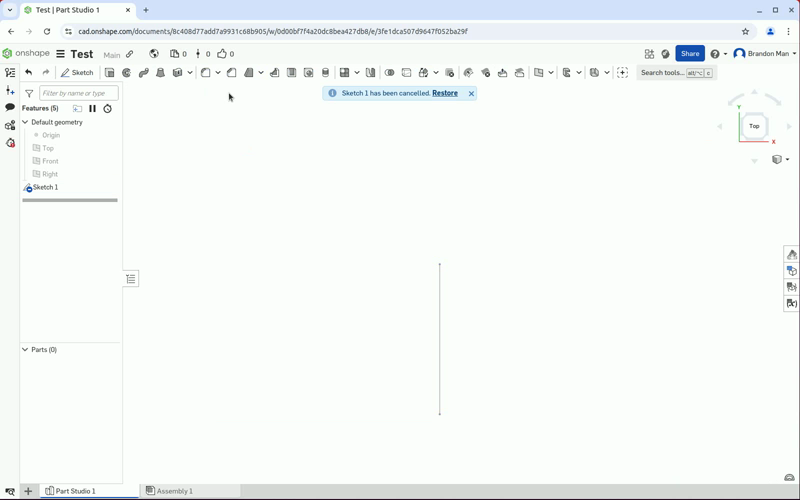
key(shift+h)
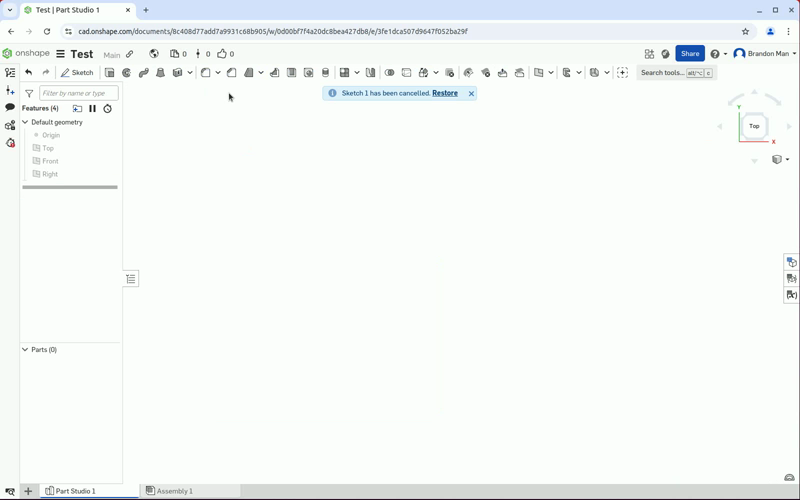
key(shift+s)
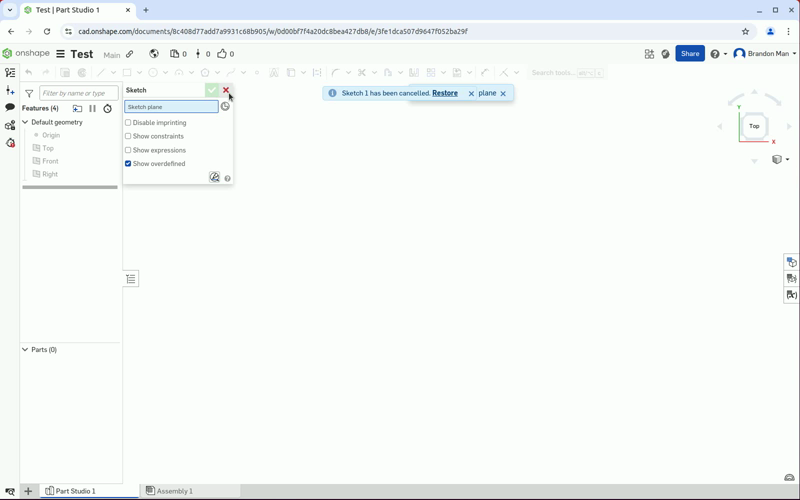
mouse_move(73, 150)
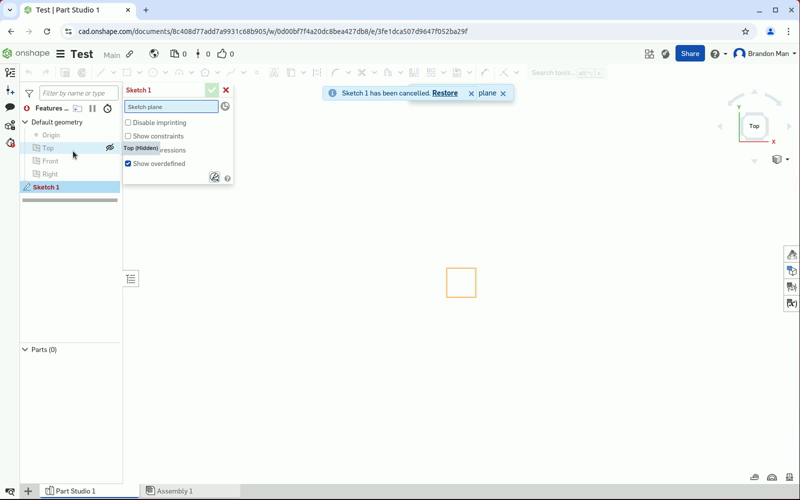
click(73, 150)
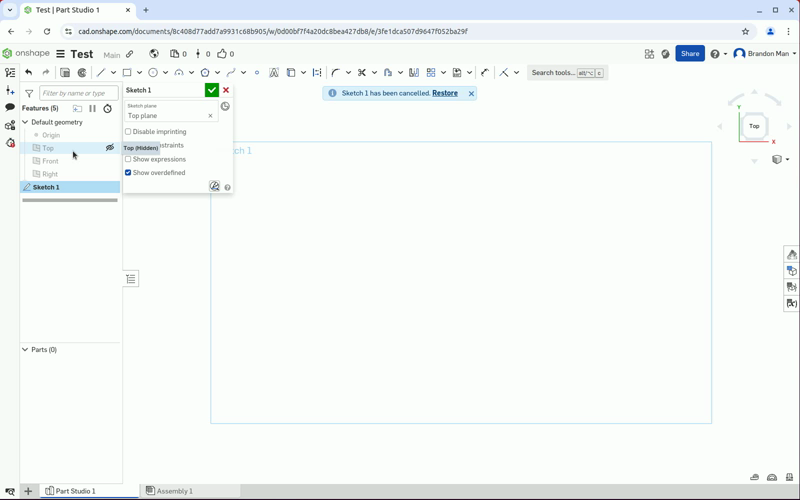
mouse_move(73, 352)
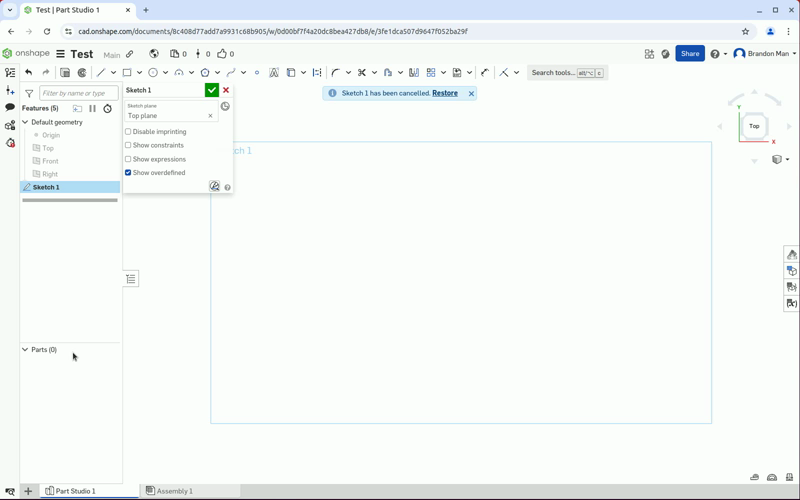
key(y)
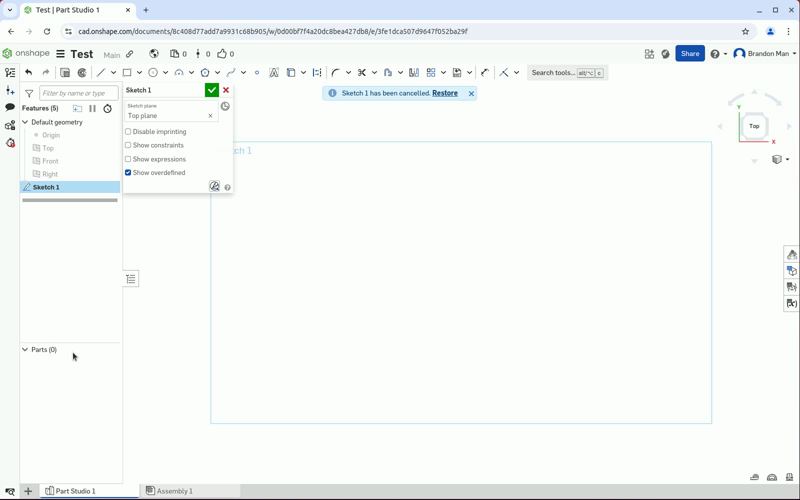
key(l)
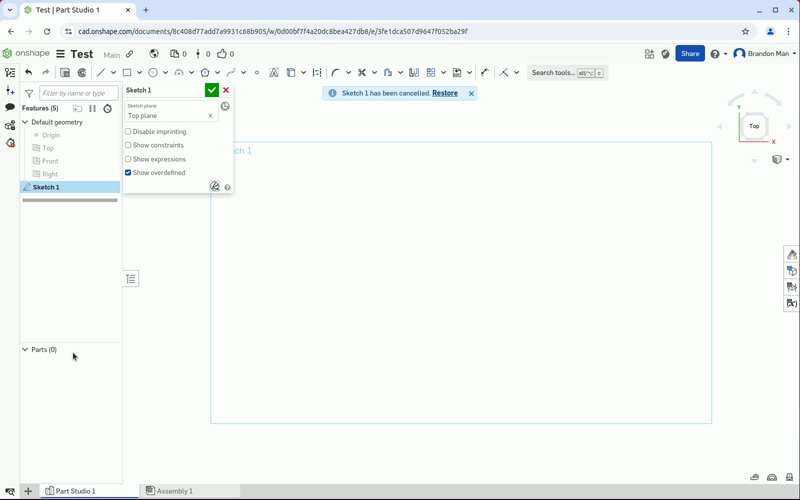
key_down(shift)
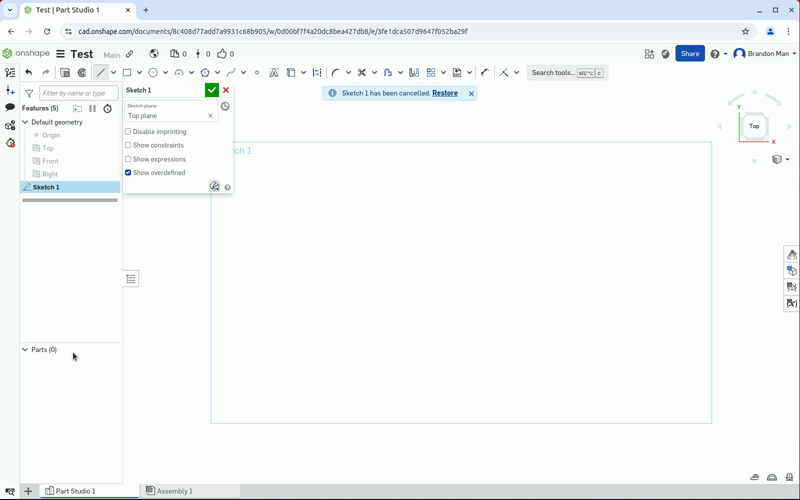
mouse_move(348, 218)
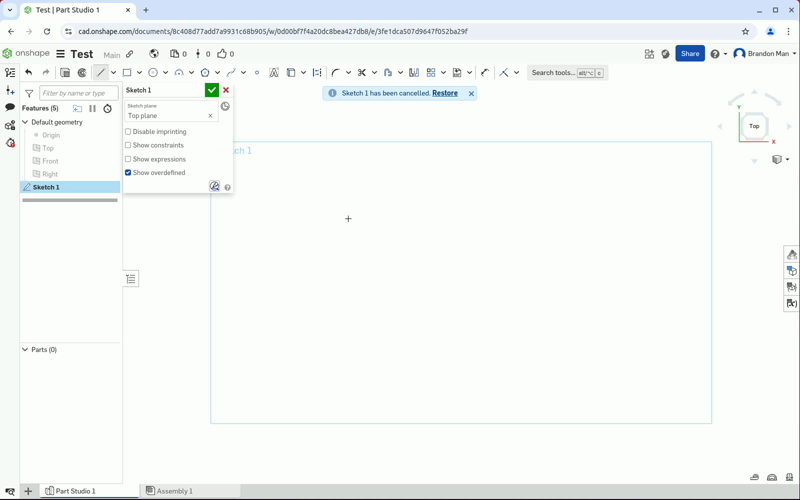
click(348, 218)
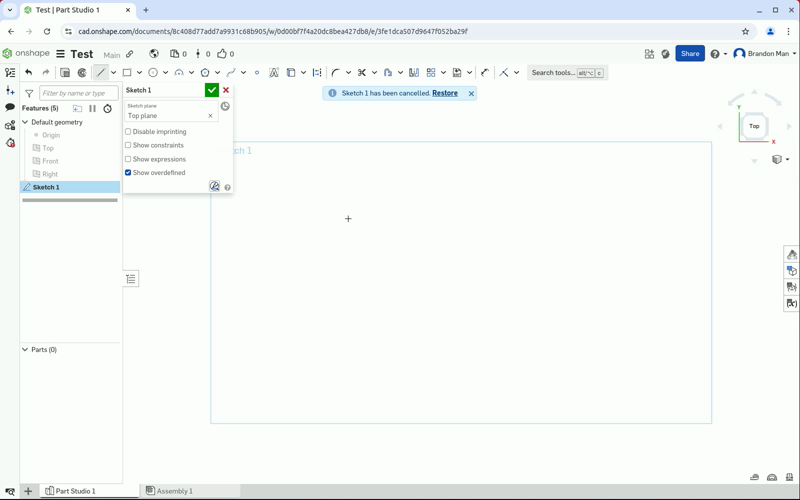
key_up(shift)
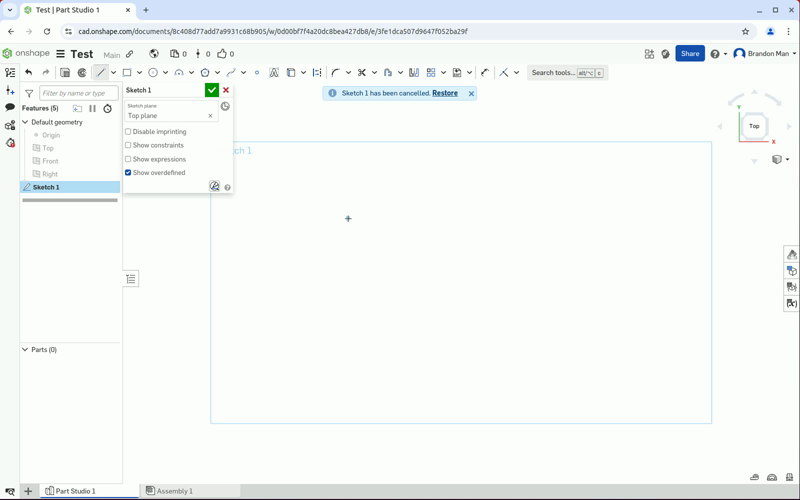
key_down(shift)
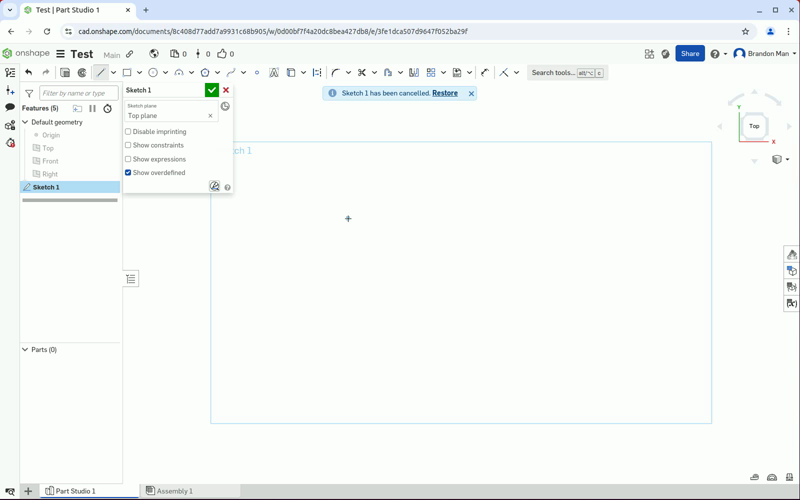
mouse_move(378, 218)
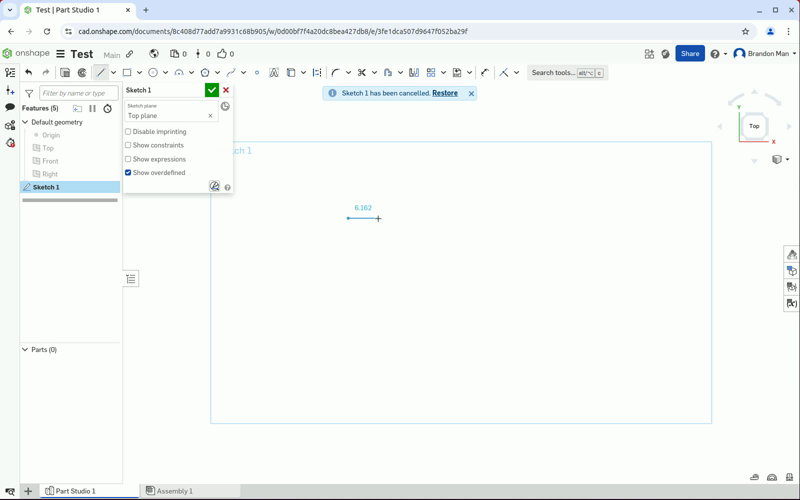
mouse_move(376, 218)
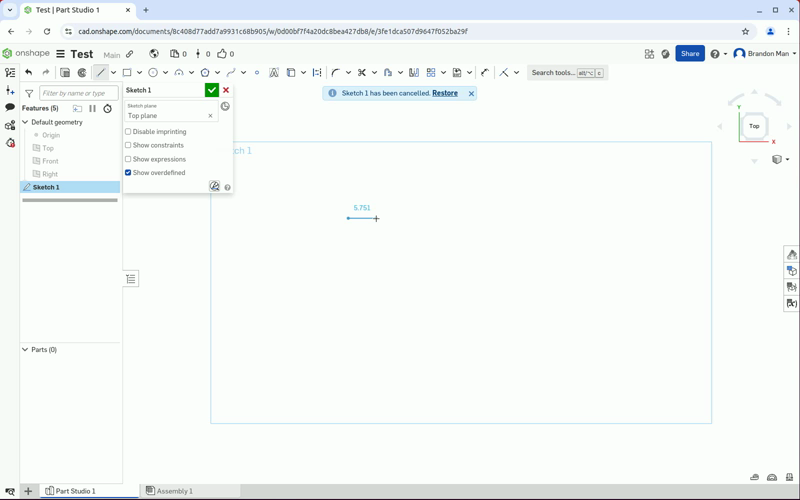
click(376, 218)
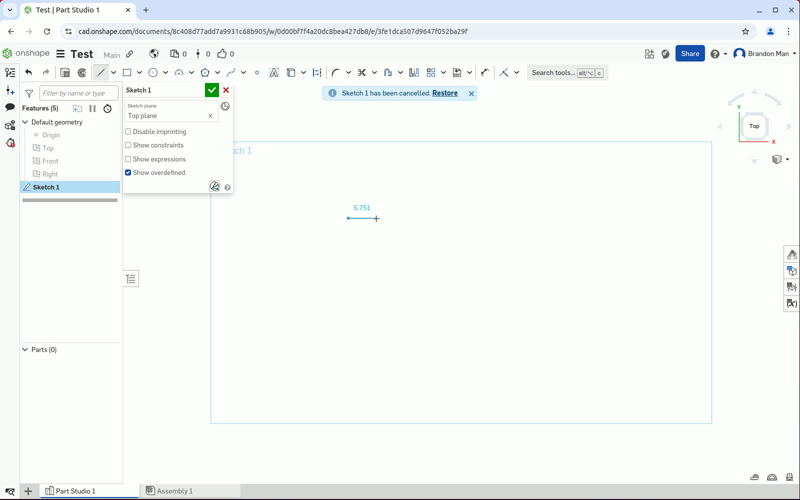
key_up(shift)
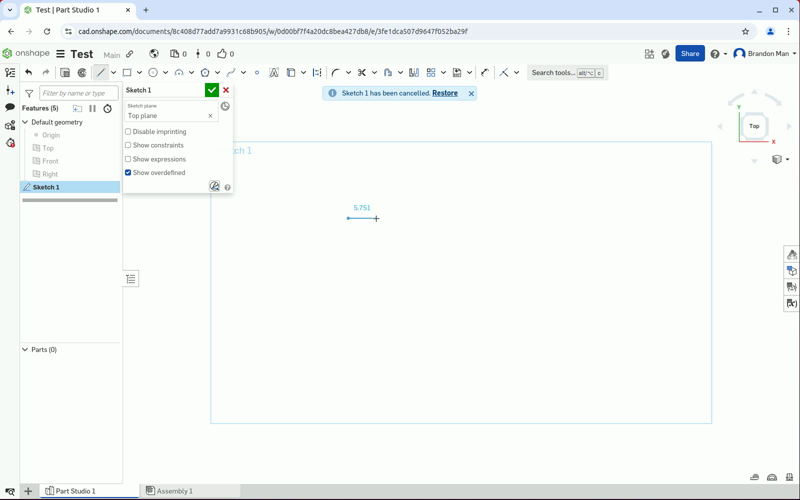
key_down(shift)
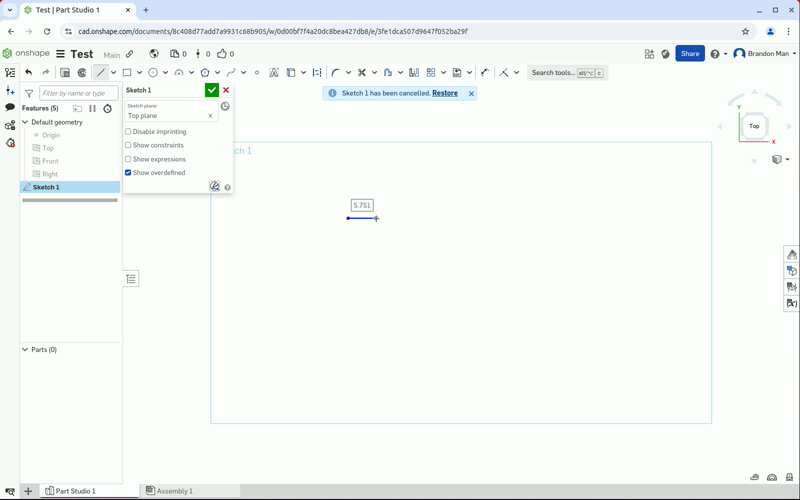
mouse_move(406, 218)
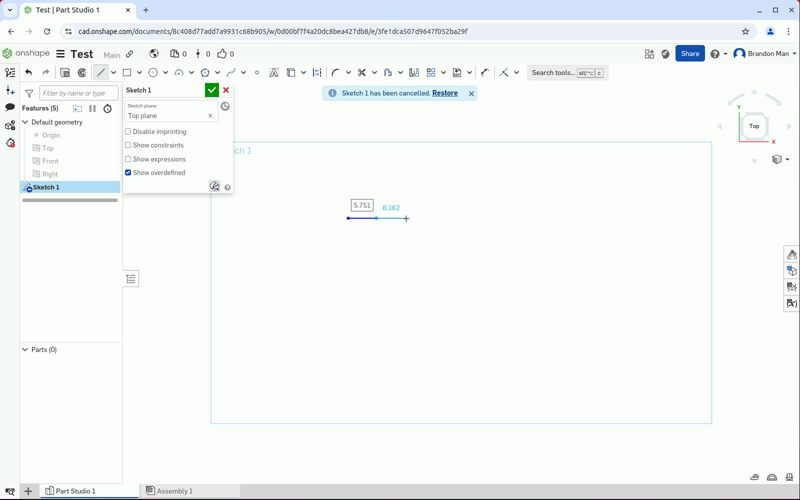
mouse_move(376, 190)
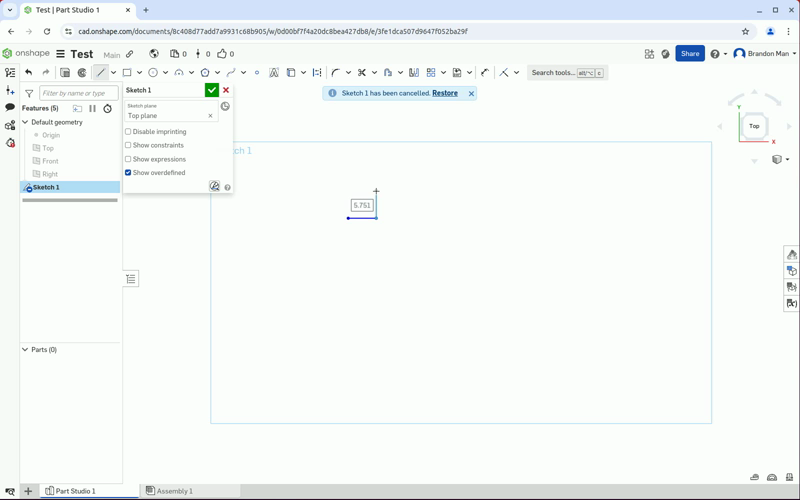
click(376, 190)
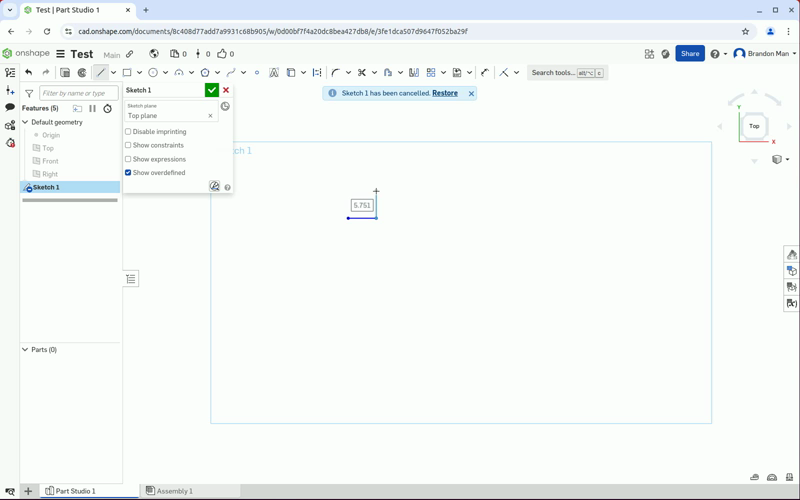
key_up(shift)
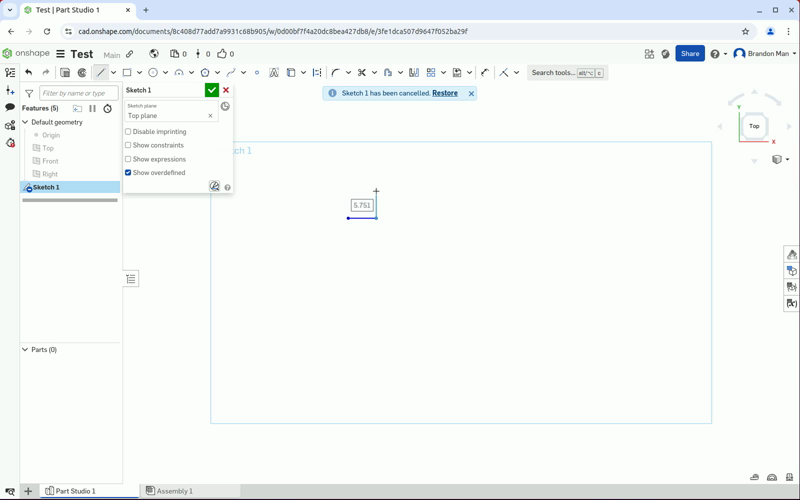
key_down(shift)
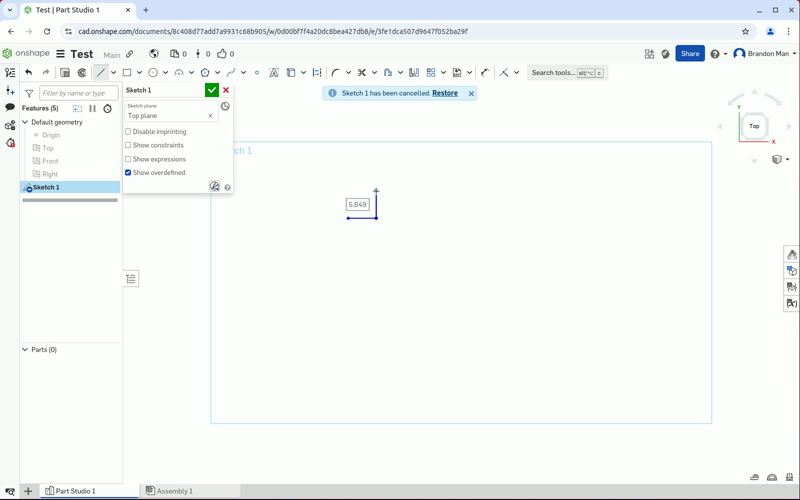
mouse_move(406, 190)
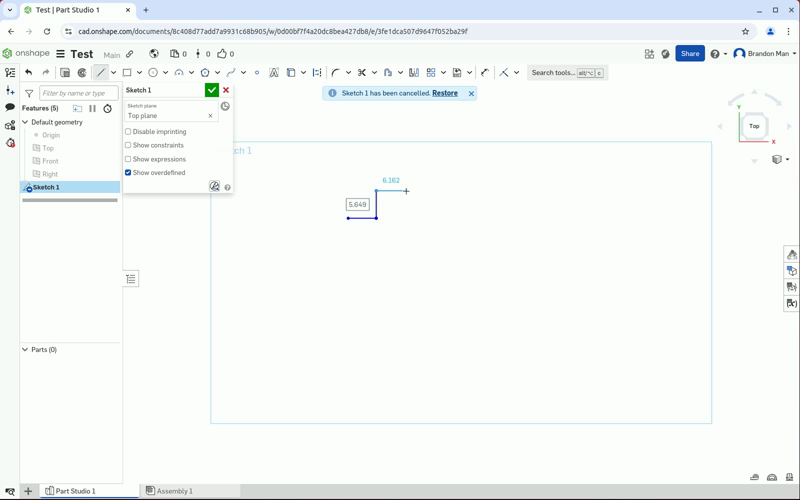
mouse_move(348, 190)
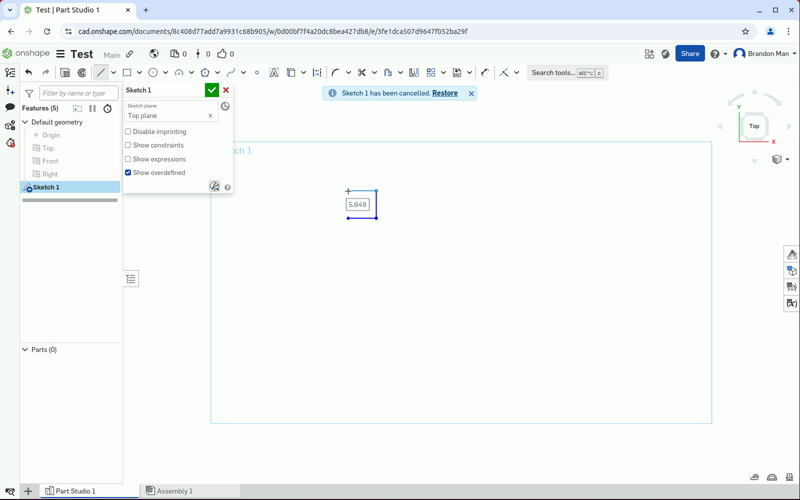
click(348, 190)
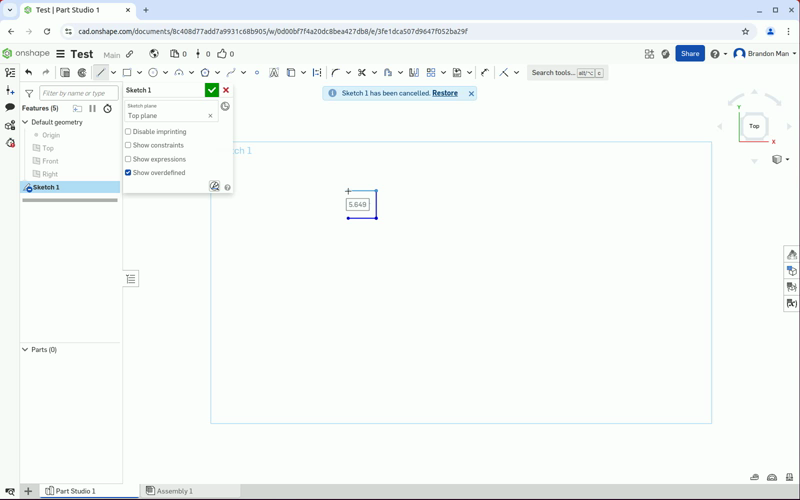
key_up(shift)
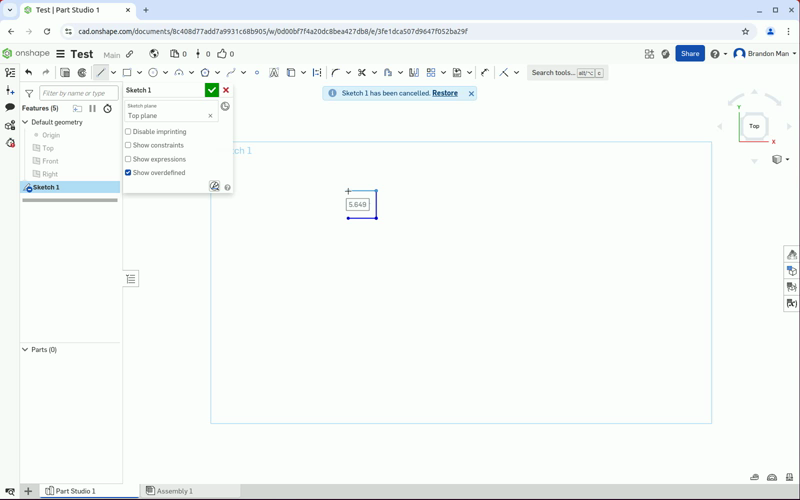
mouse_move(378, 190)
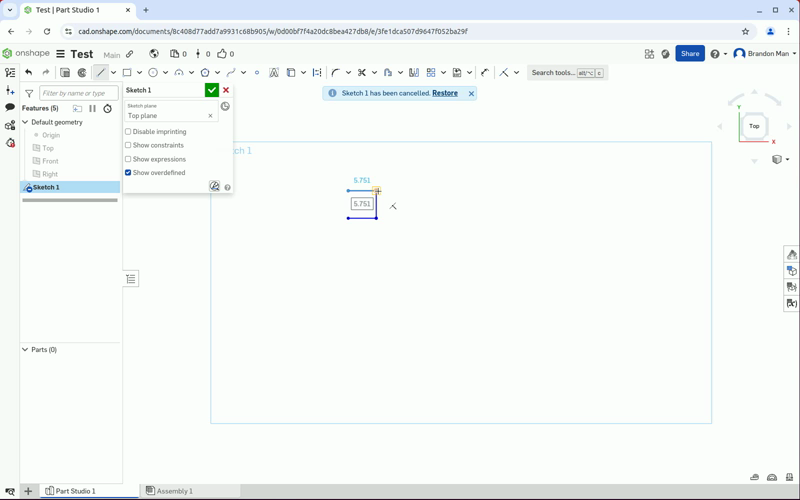
key_down(shift)
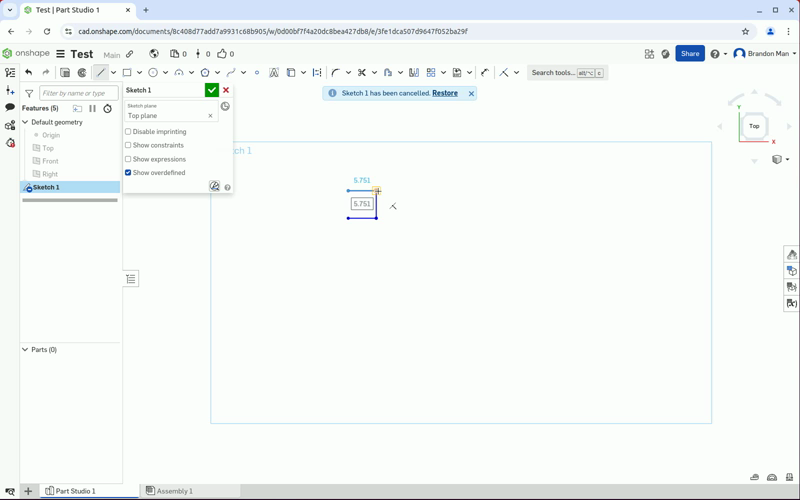
mouse_move(348, 218)
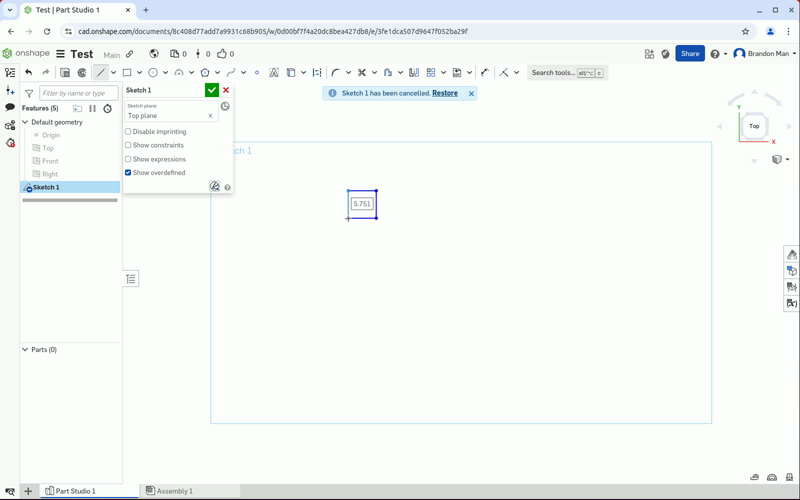
key_up(shift)
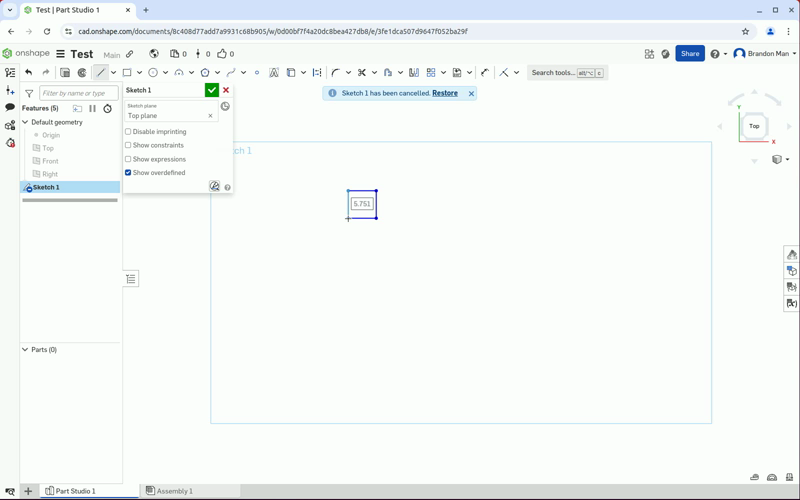
click(348, 218)
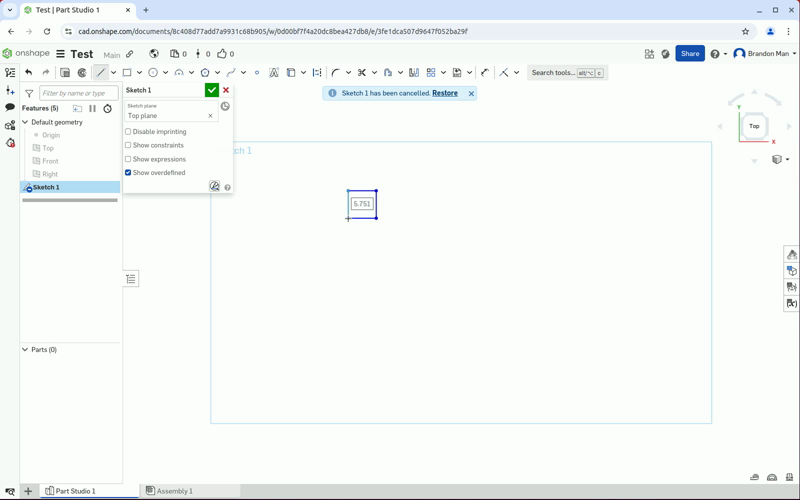
key(esc)
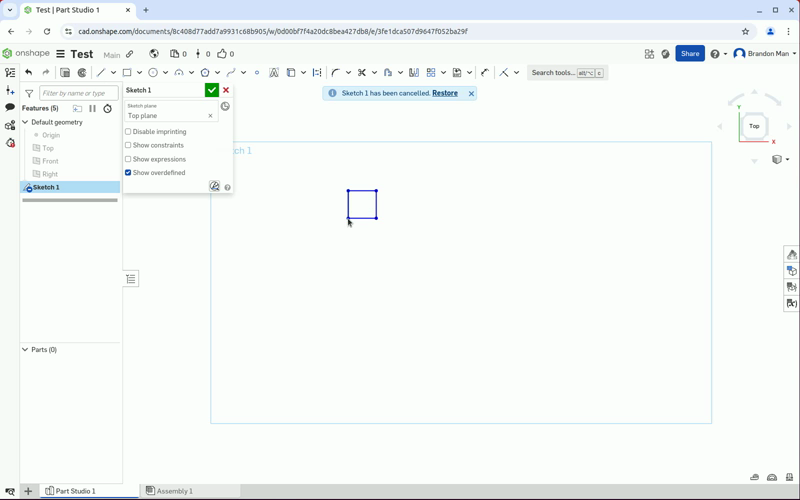
mouse_move(358, 197)
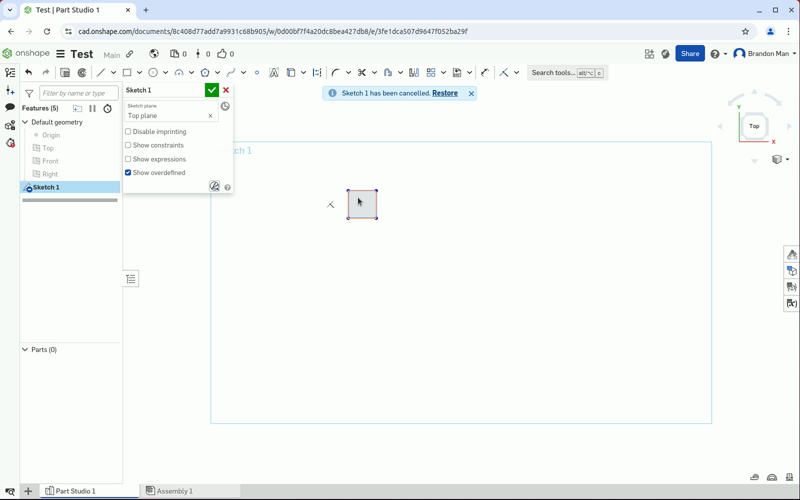
scroll(6)
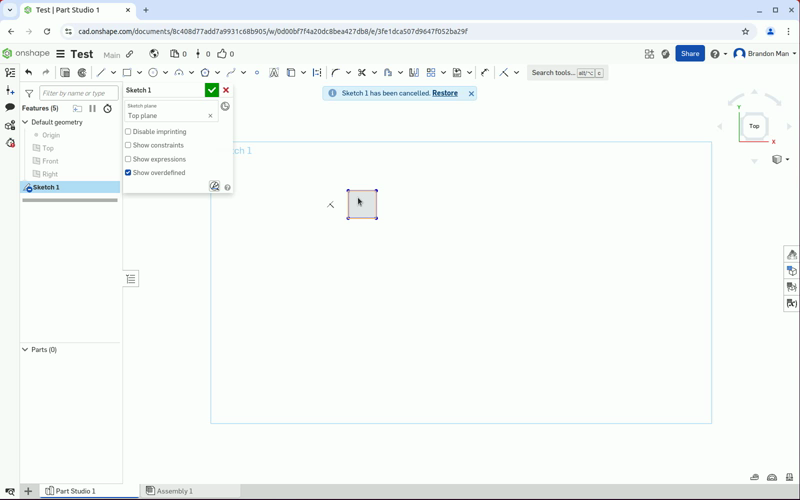
scroll(6)
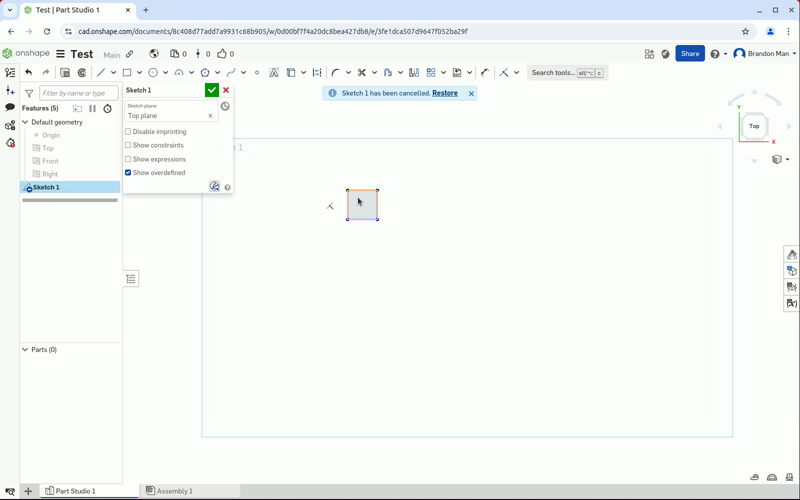
scroll(6)
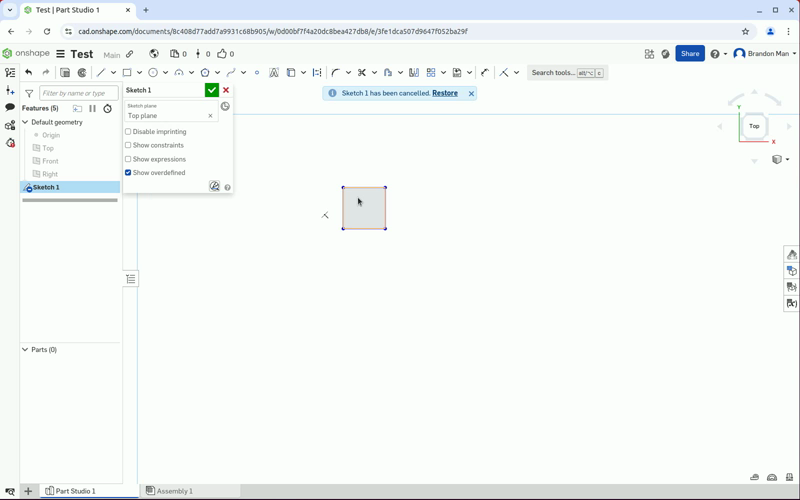
scroll(6)
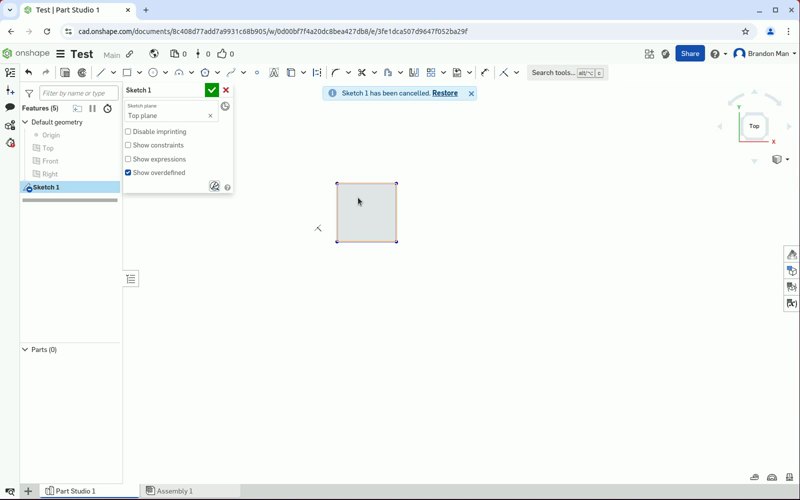
scroll(6)
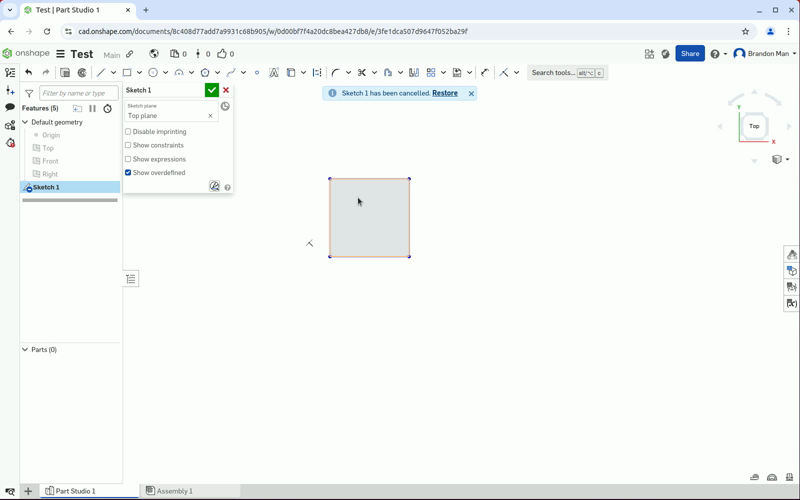
scroll(6)
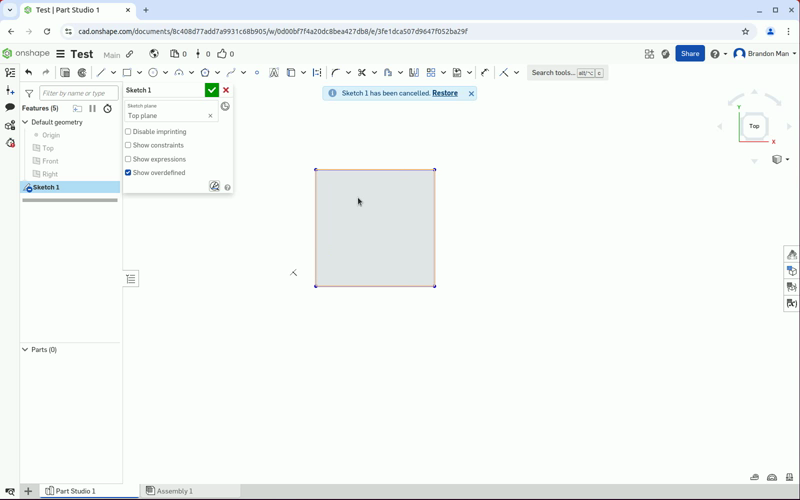
scroll(6)
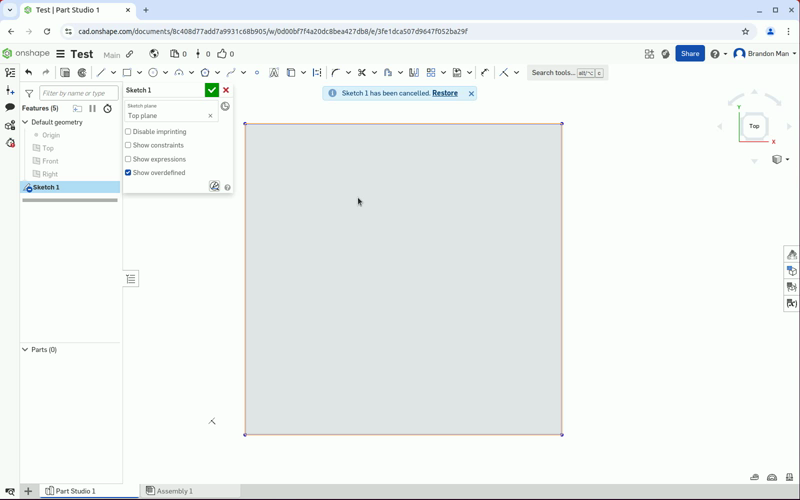
click(358, 197)
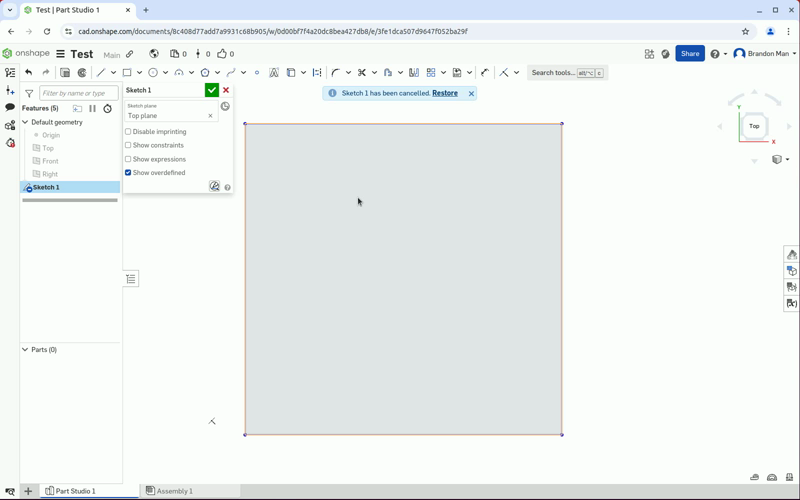
scroll(-6)
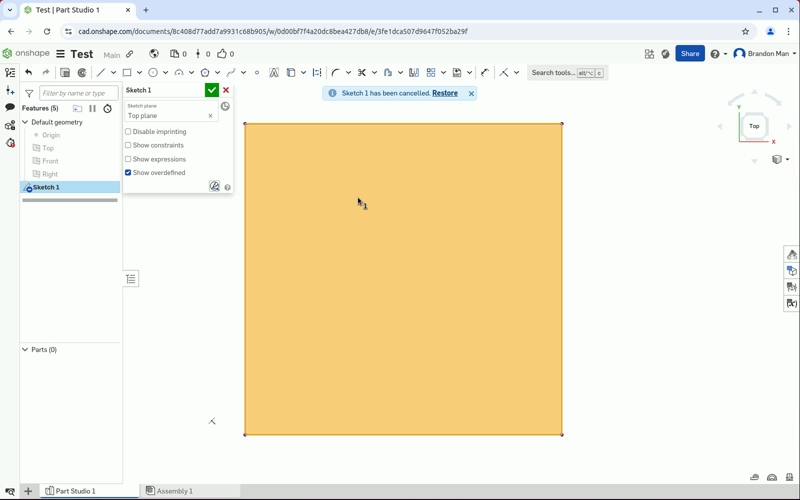
scroll(-6)
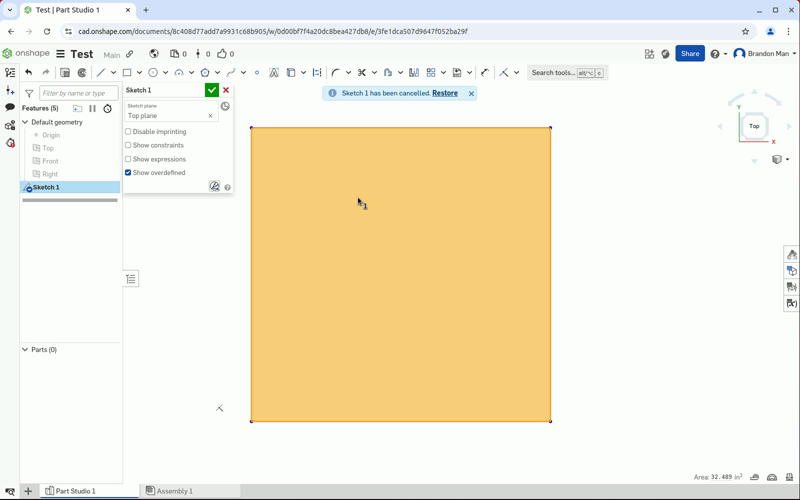
scroll(-6)
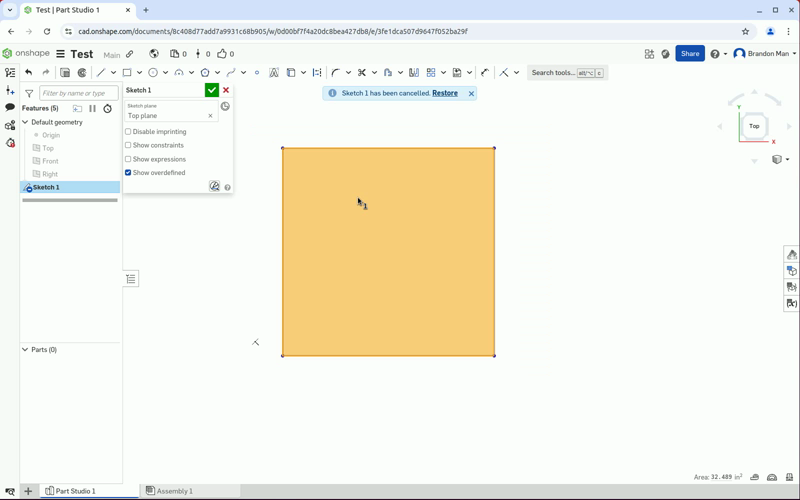
scroll(-6)
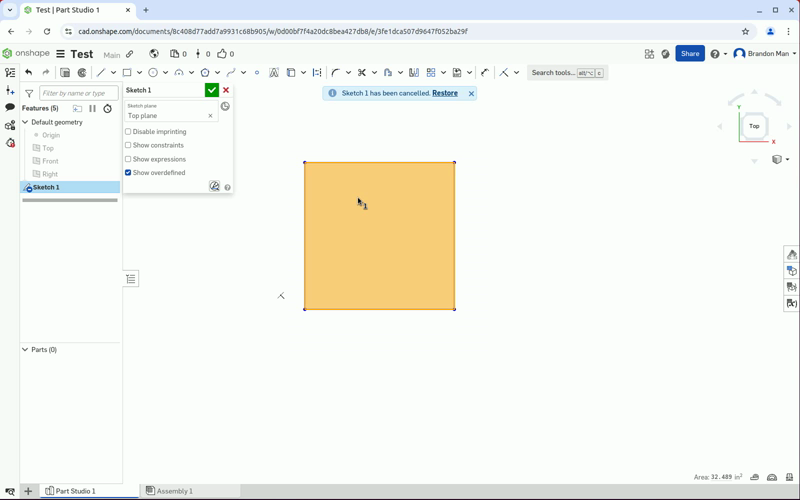
scroll(-6)
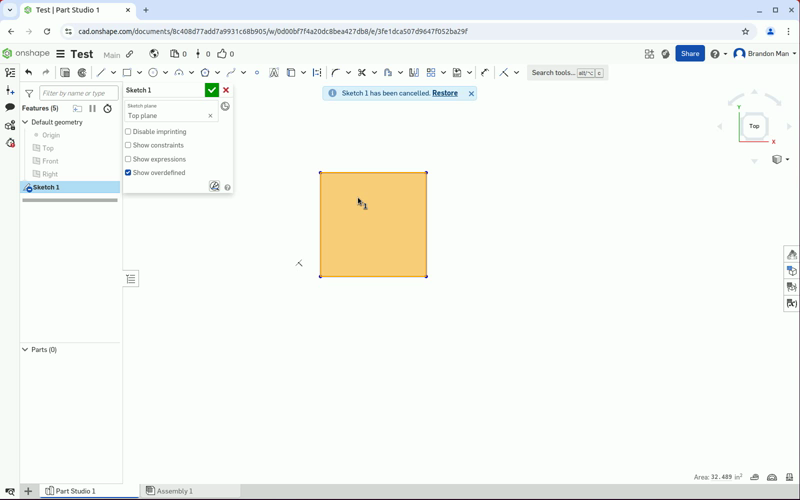
scroll(-6)
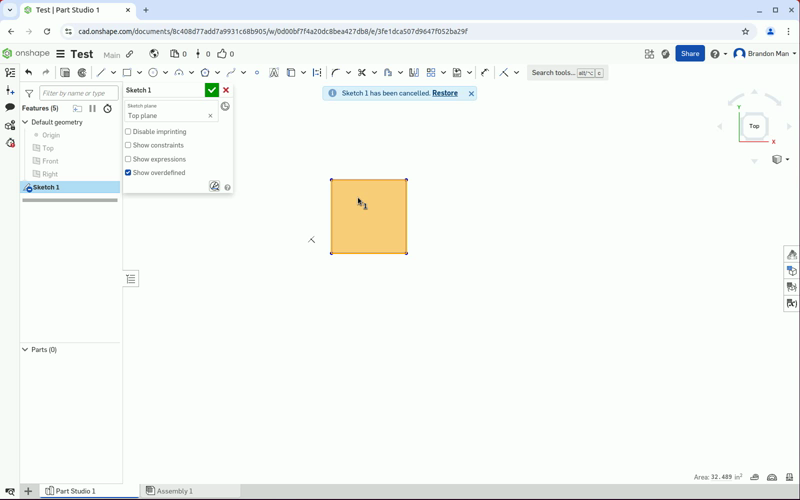
scroll(-6)
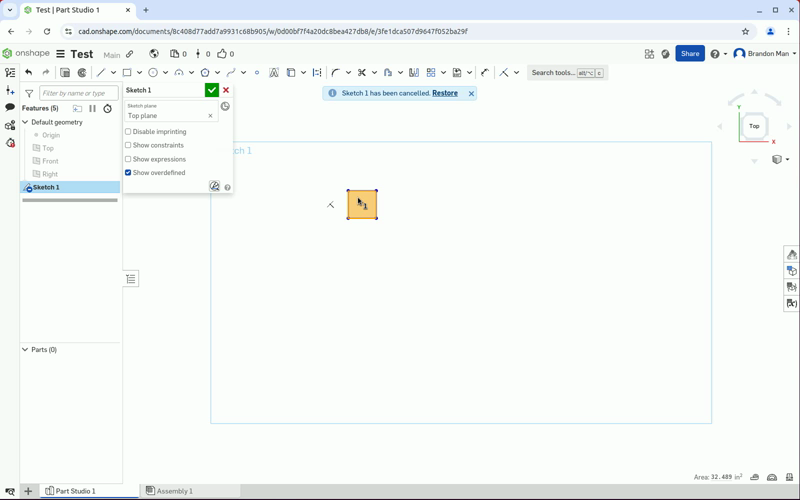
mouse_move(73, 352)
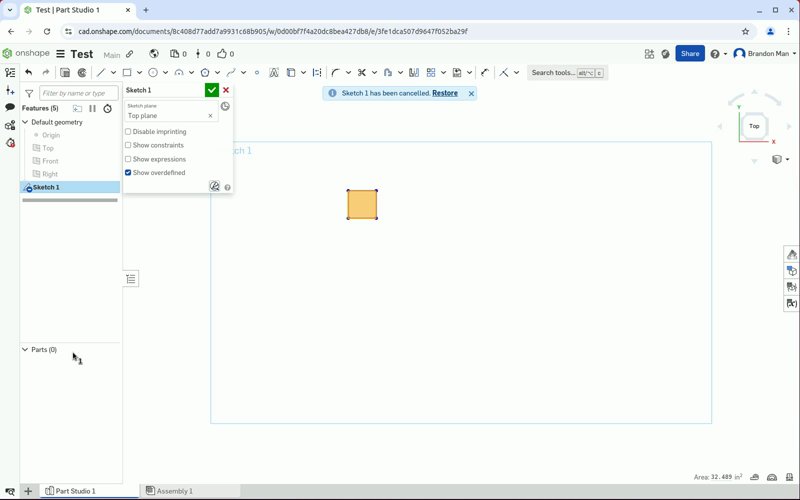
key(shift+y)
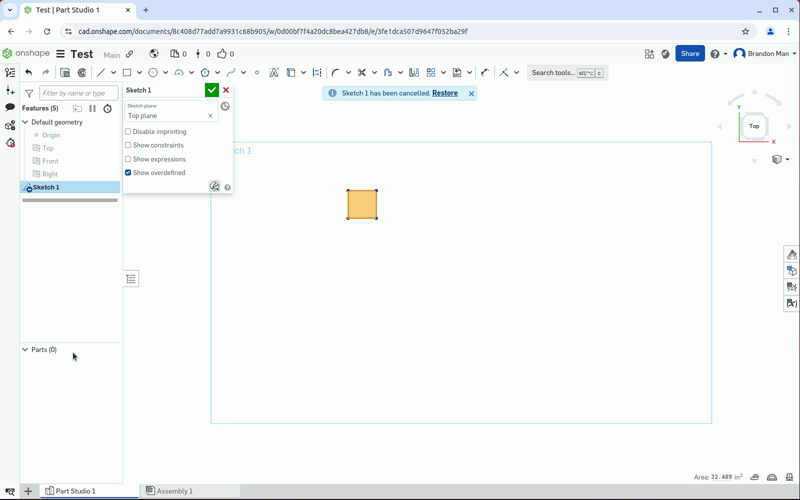
key(shift+e)
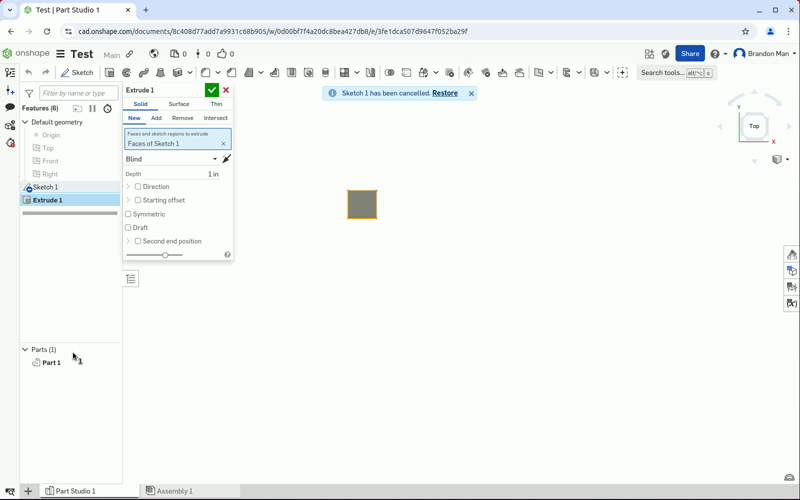
mouse_move(143, 106)
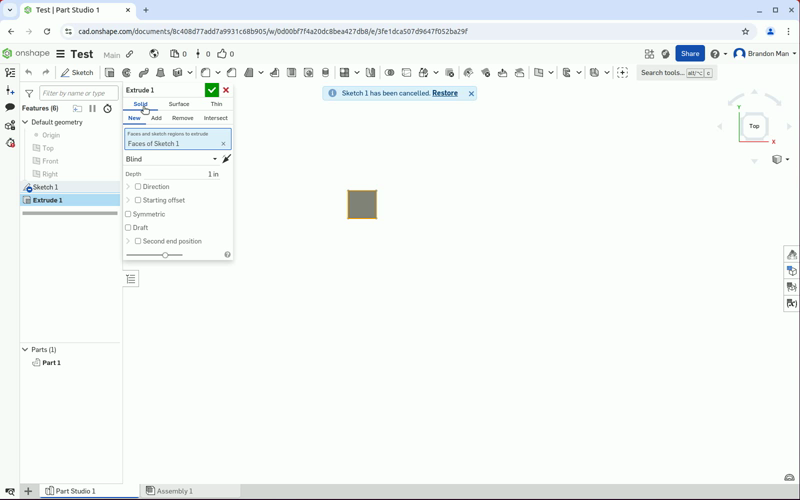
click(143, 106)
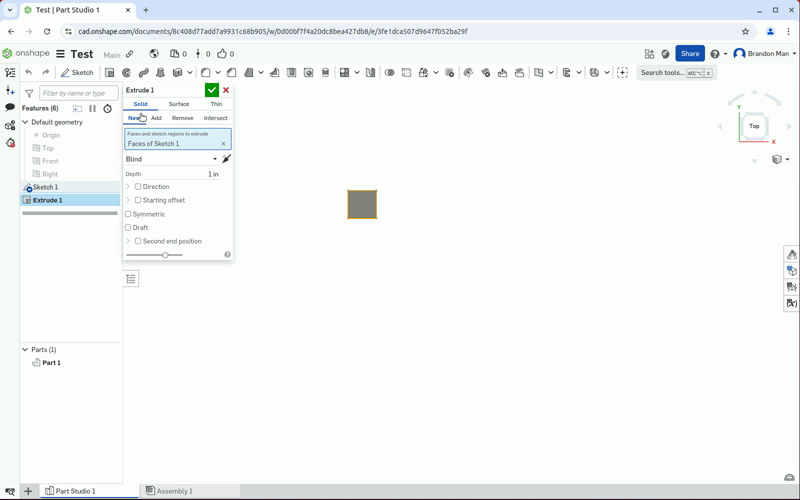
mouse_move(137, 120)
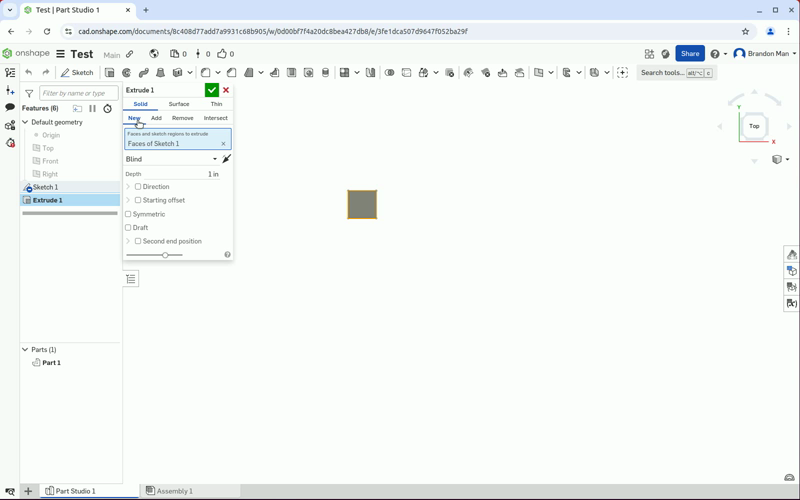
click(137, 120)
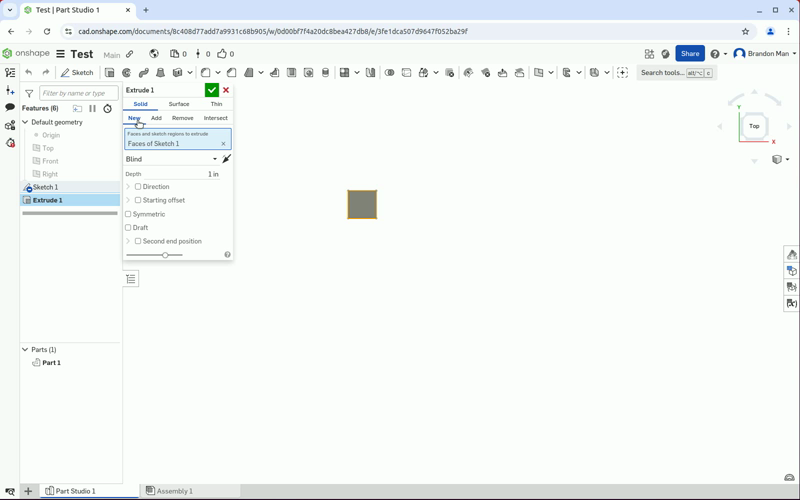
key(tab, 4)
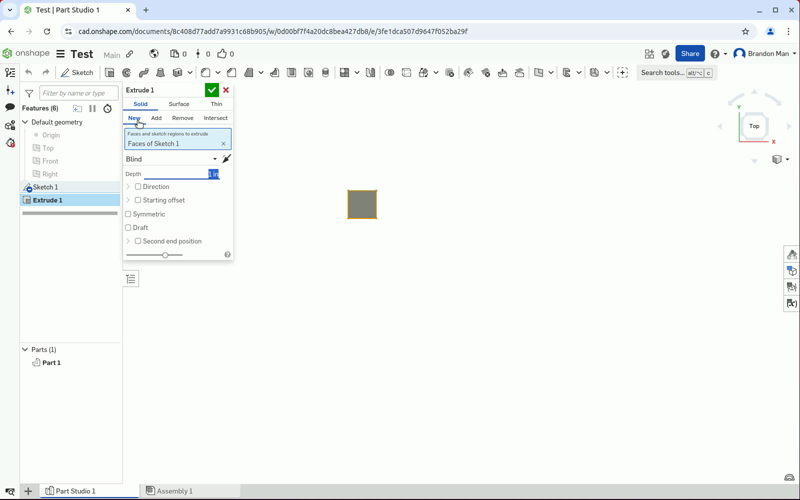
text(5.536)
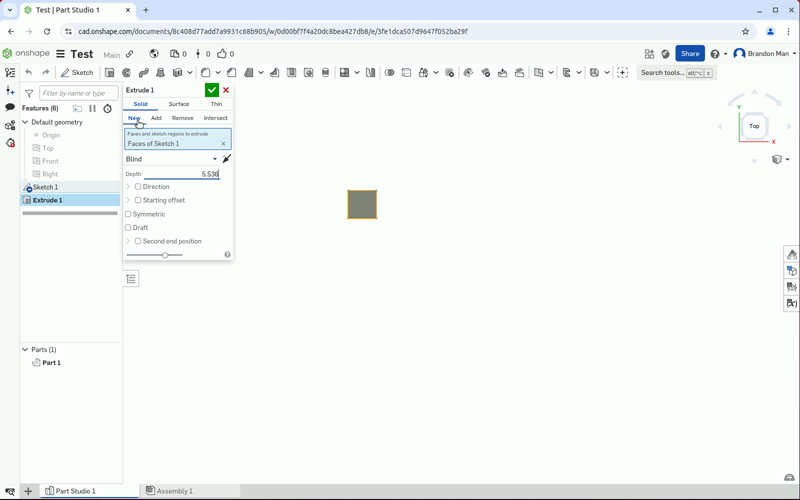
key(enter)
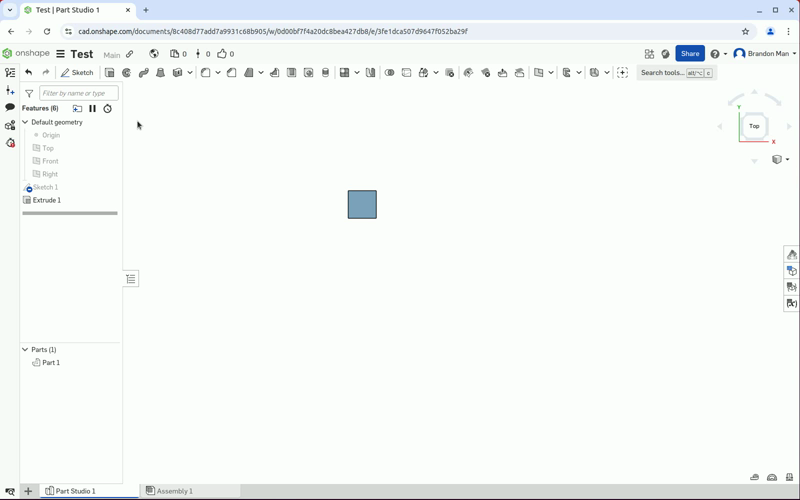
key(shift+h)
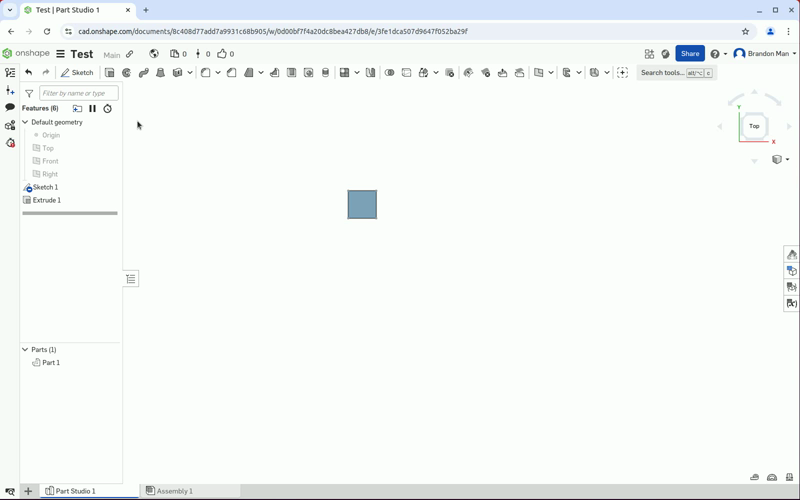
key(shift+h)
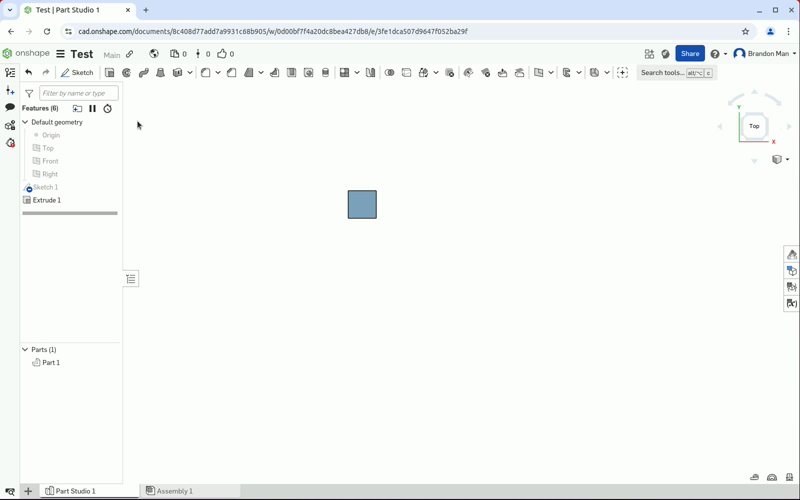
mouse_move(73, 189)
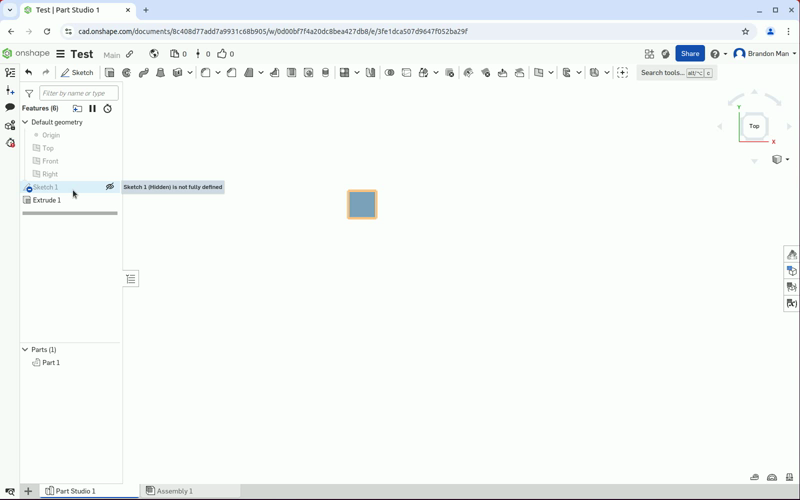
click(73, 189)
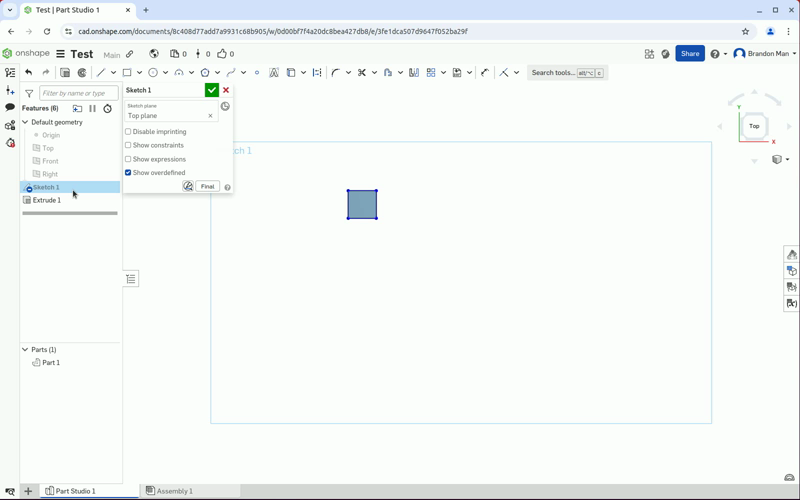
mouse_move(229, 92)
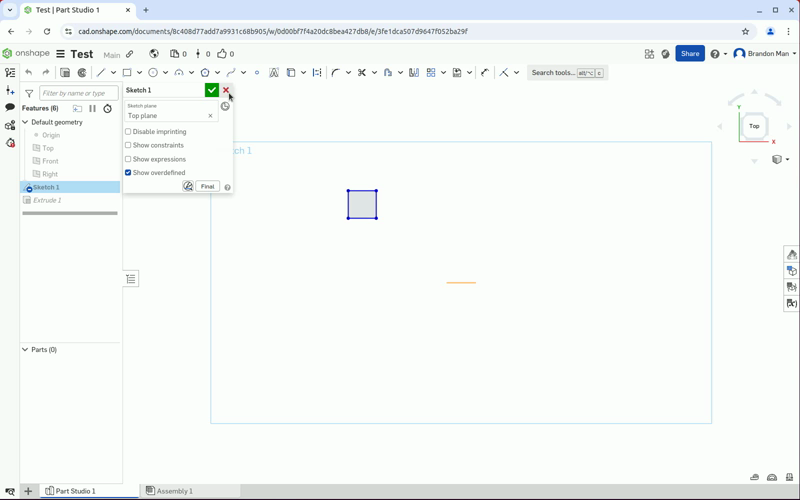
click(229, 92)
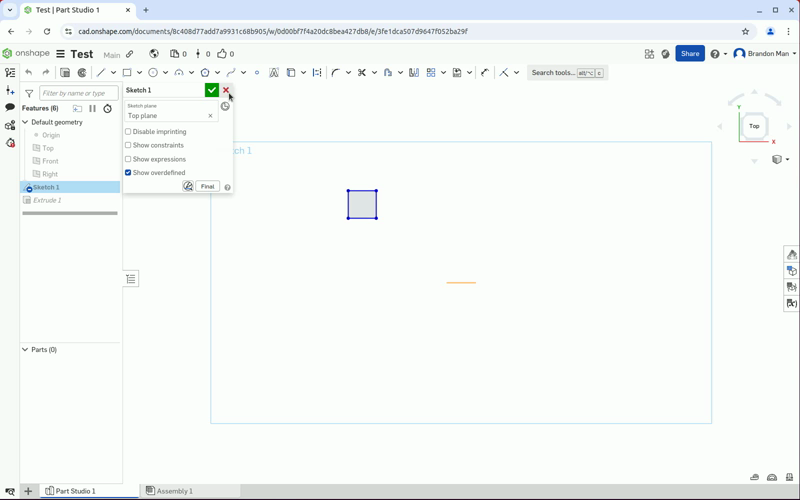
key(shift+s)
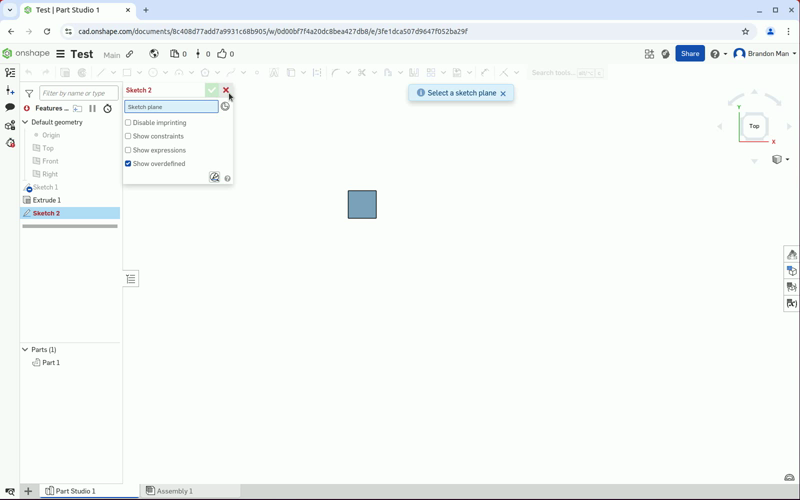
mouse_move(73, 150)
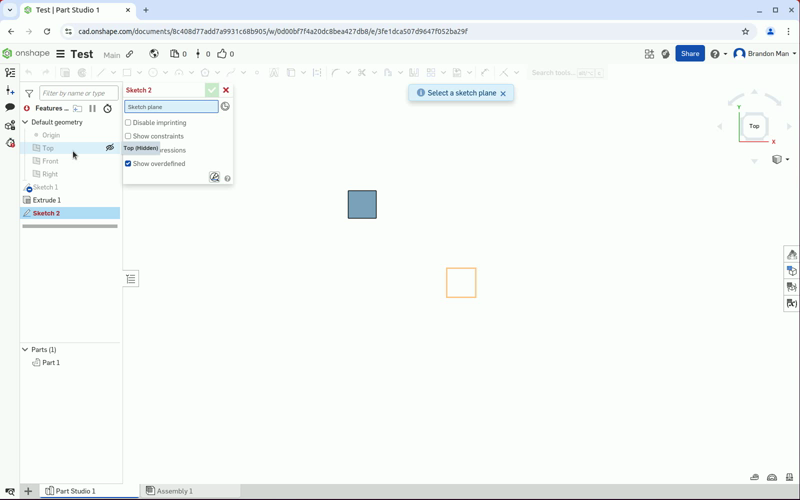
click(73, 150)
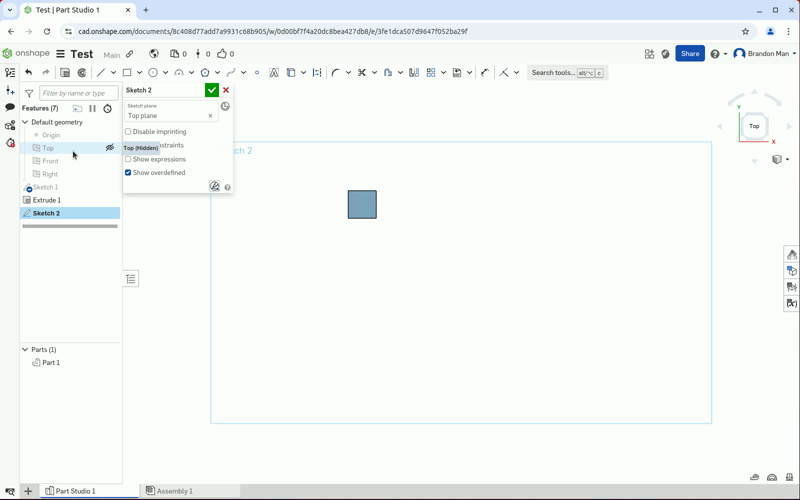
mouse_move(73, 352)
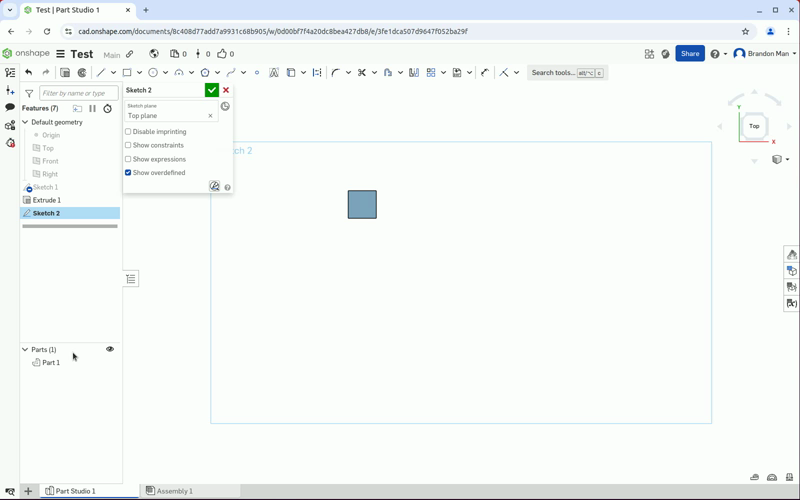
key(y)
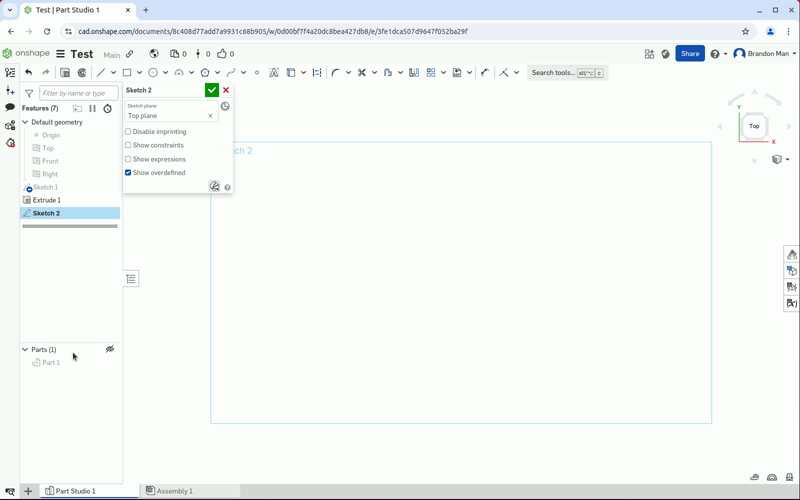
key(l)
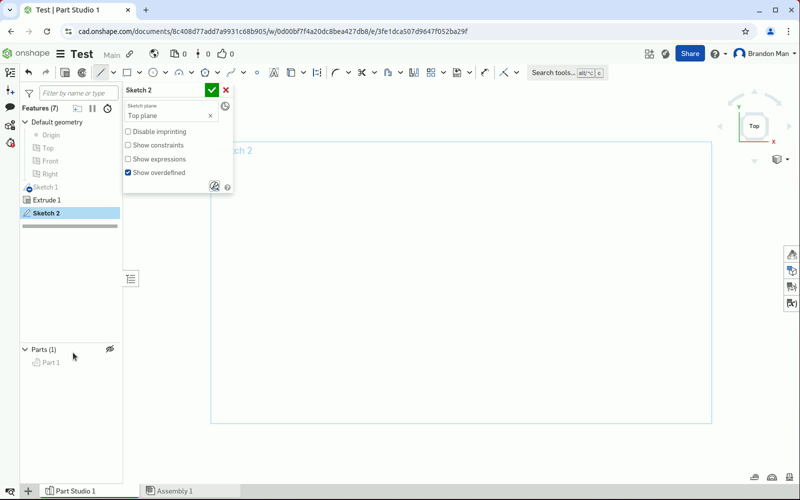
key_down(shift)
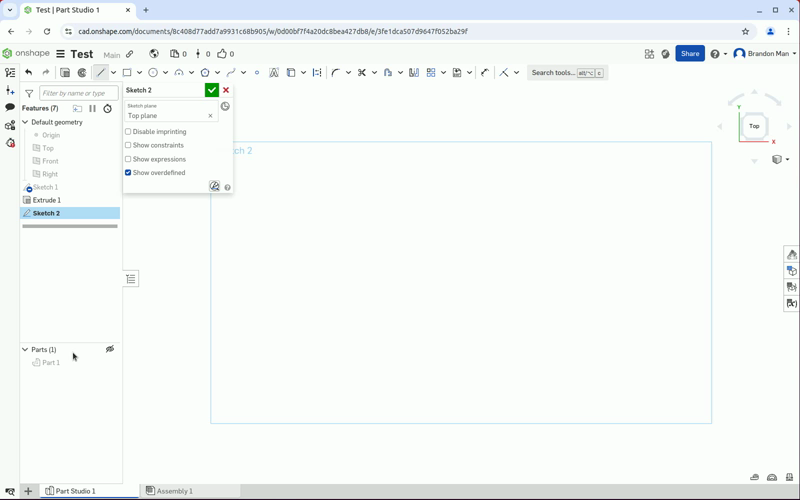
mouse_move(399, 239)
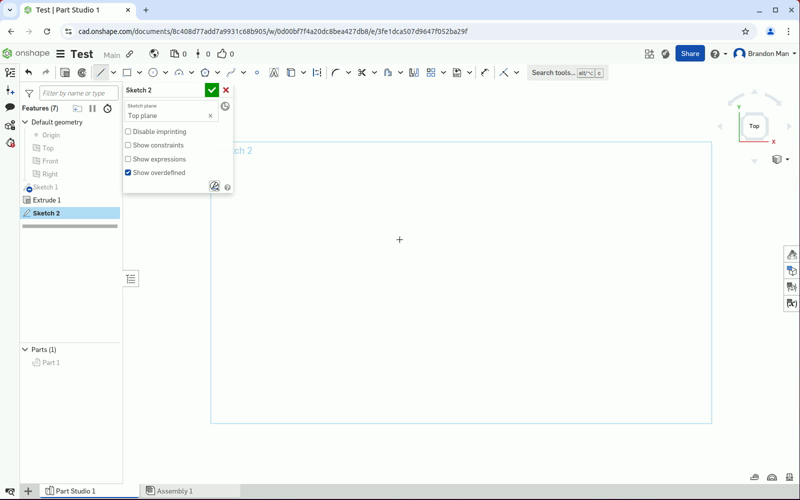
click(399, 239)
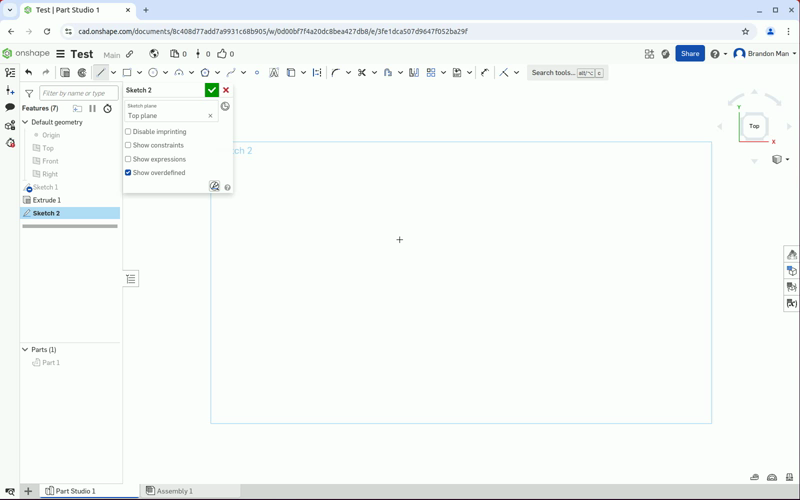
key_up(shift)
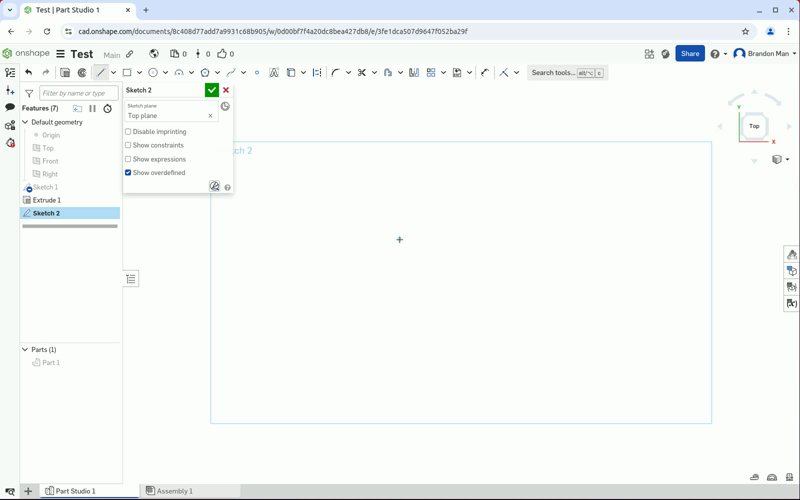
key_down(shift)
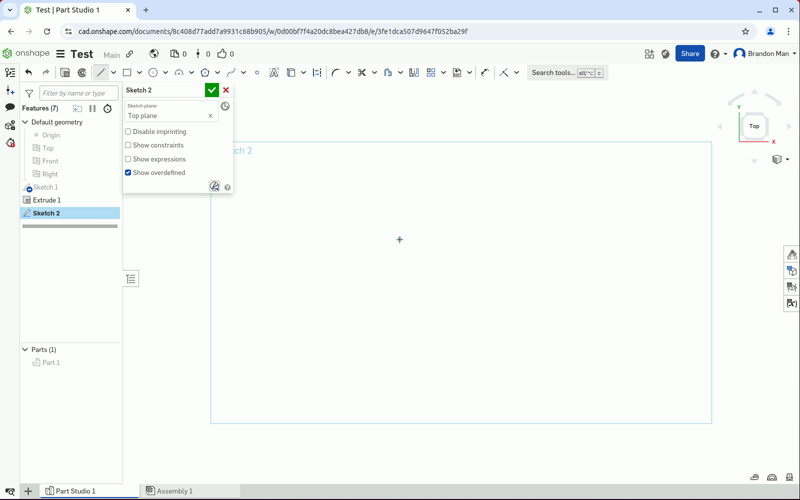
mouse_move(429, 239)
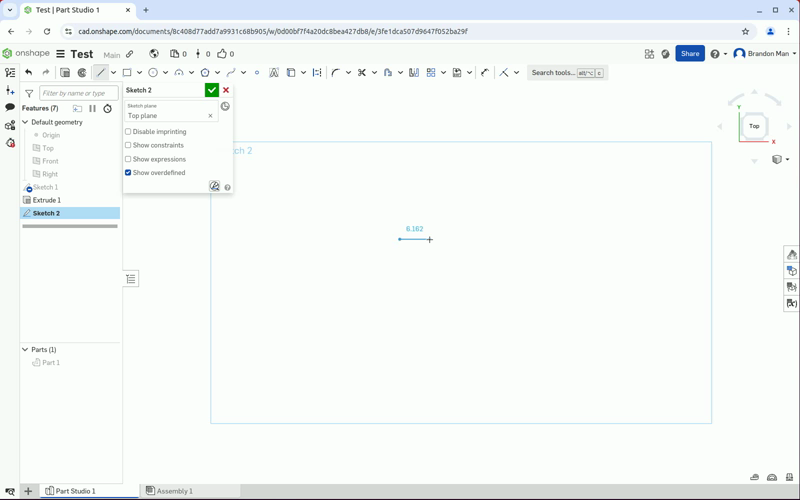
mouse_move(455, 239)
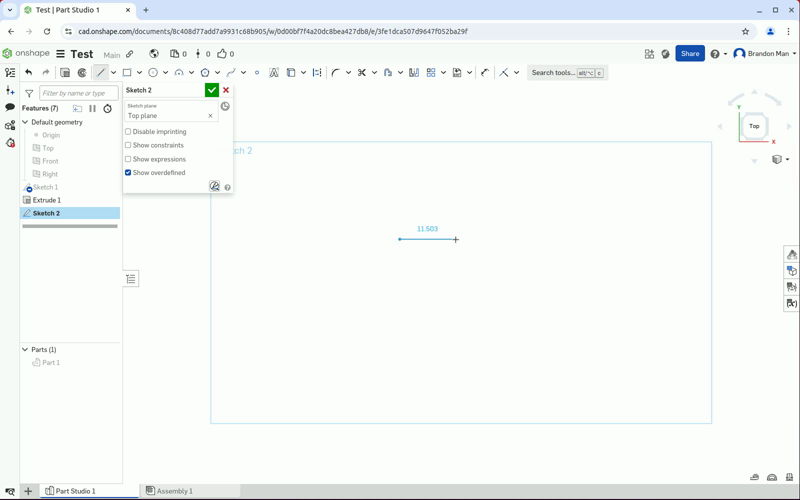
click(455, 239)
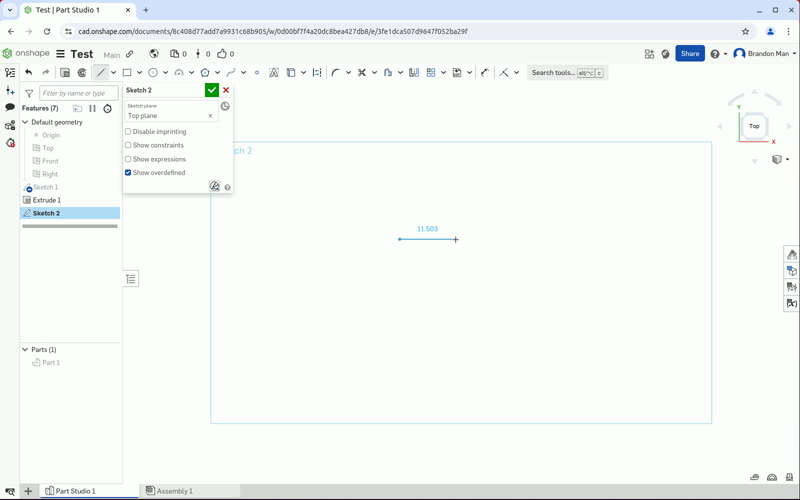
key_up(shift)
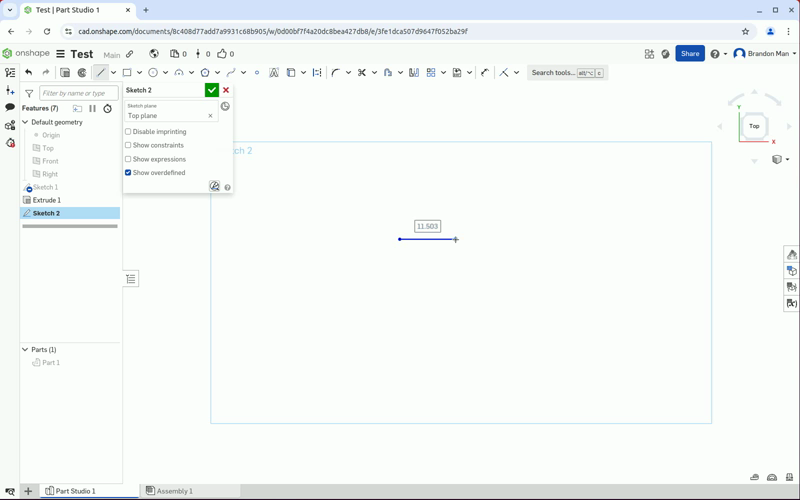
key_down(shift)
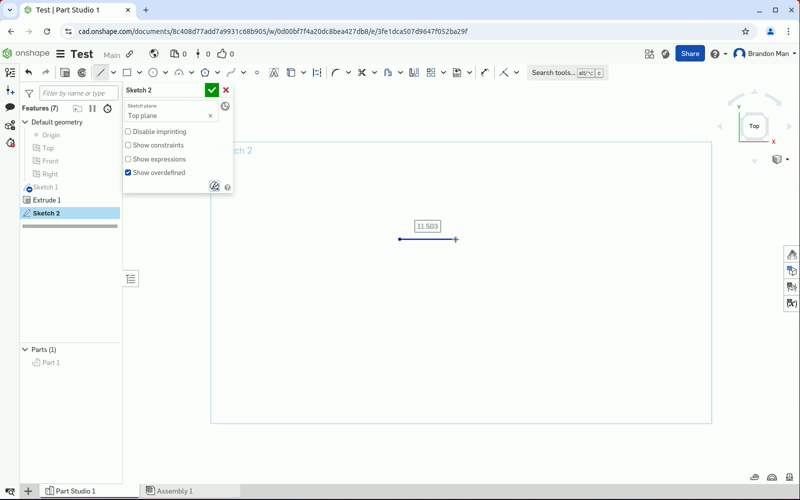
mouse_move(485, 239)
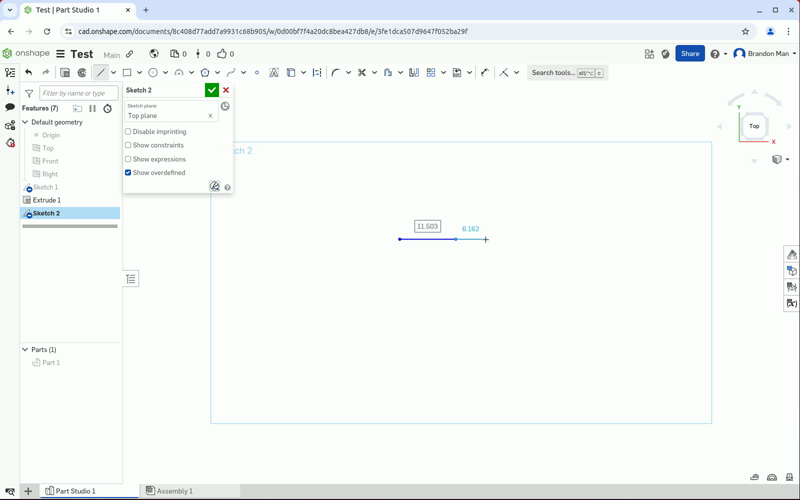
mouse_move(455, 183)
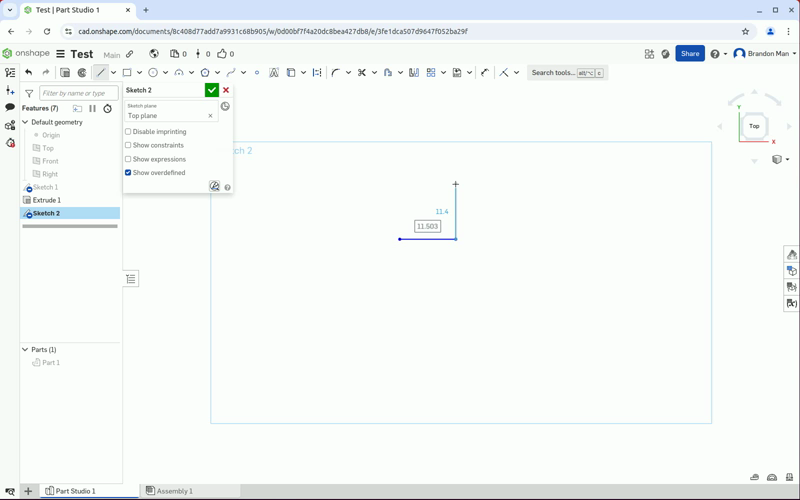
click(455, 183)
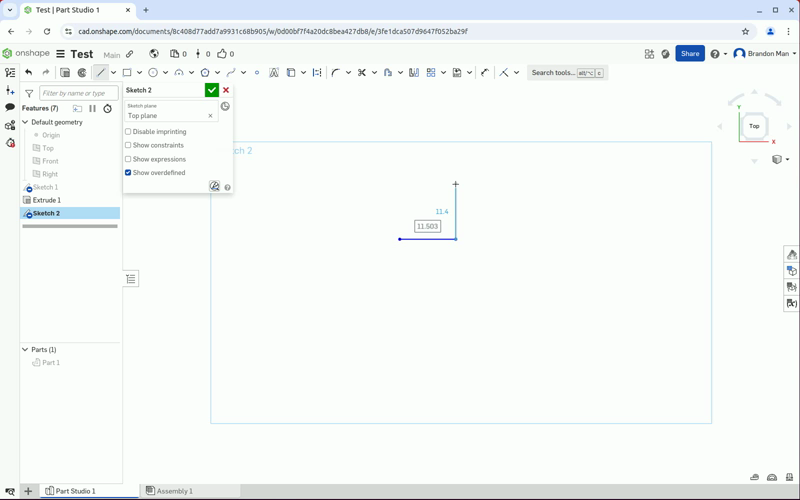
key_up(shift)
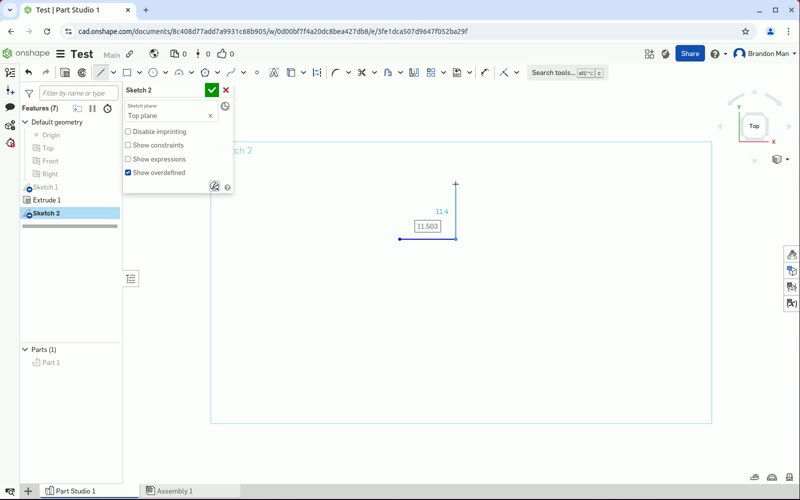
key_down(shift)
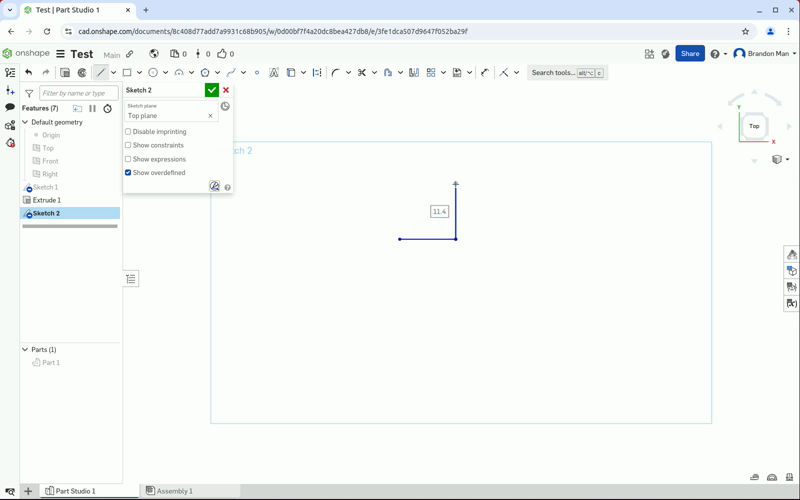
mouse_move(485, 183)
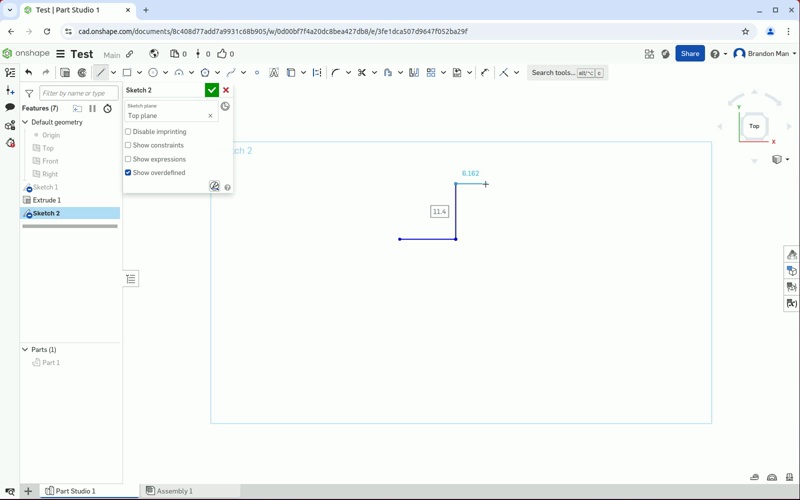
mouse_move(399, 183)
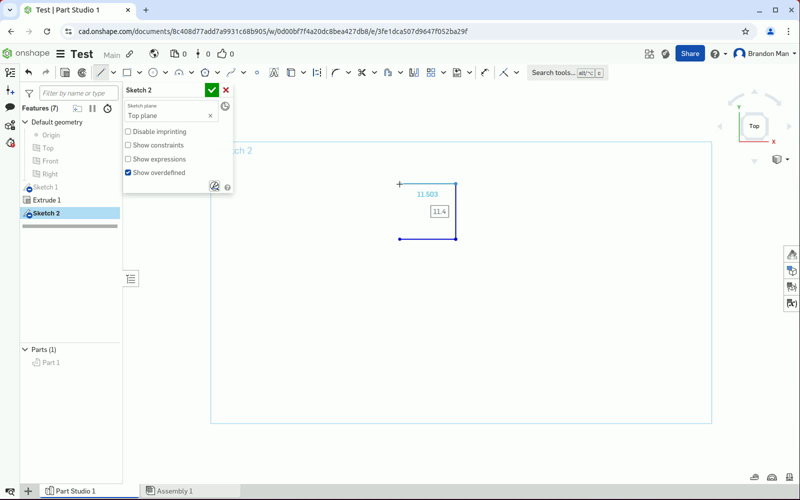
click(399, 183)
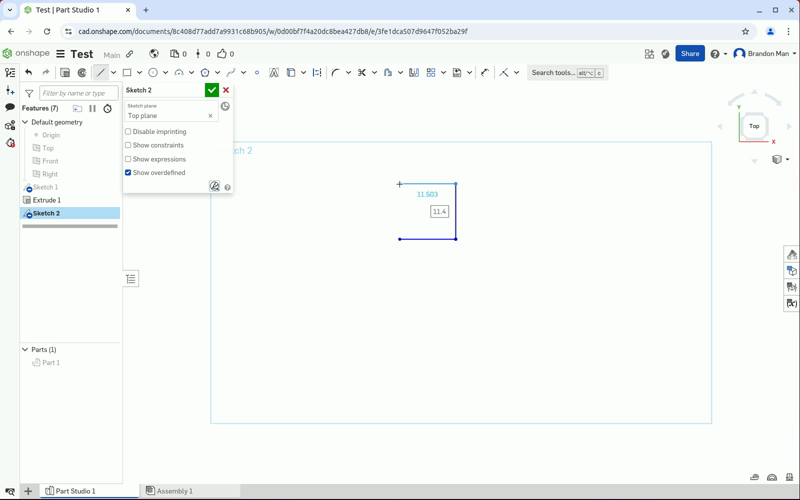
key_up(shift)
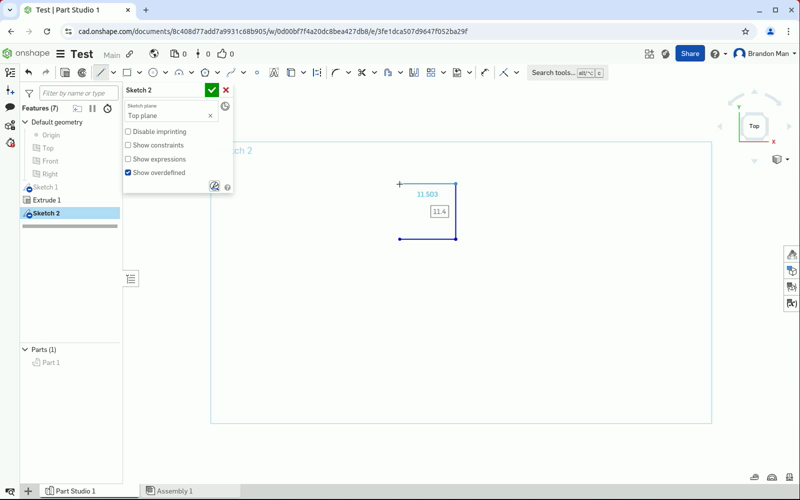
mouse_move(429, 183)
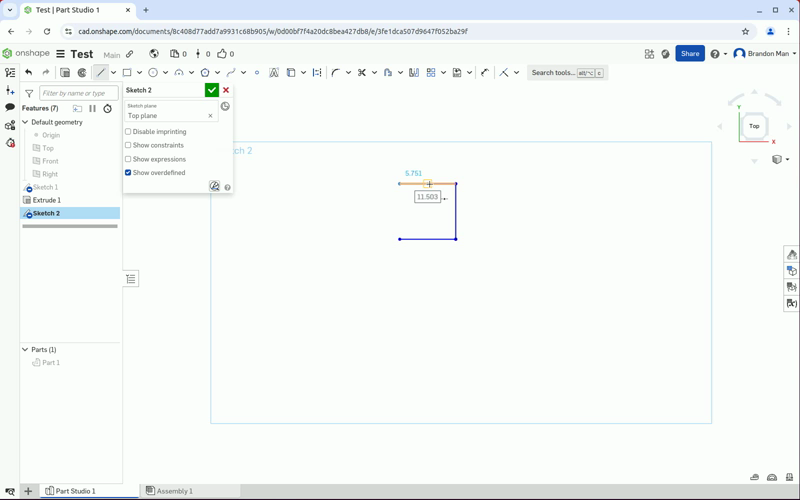
key_down(shift)
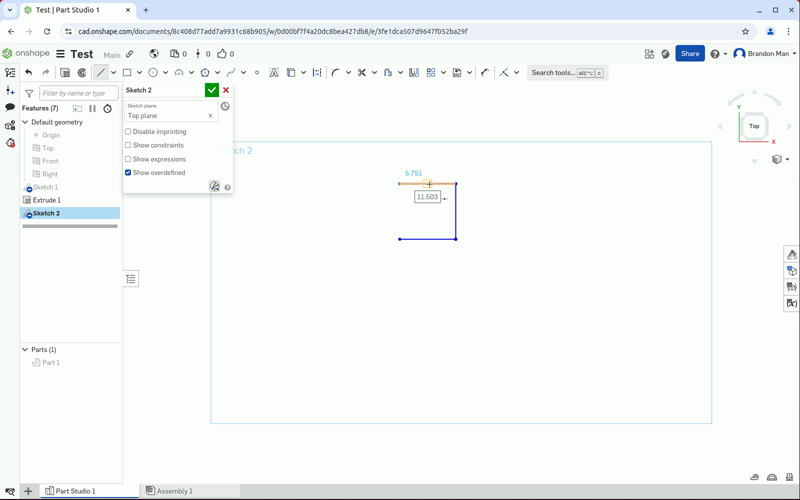
mouse_move(399, 239)
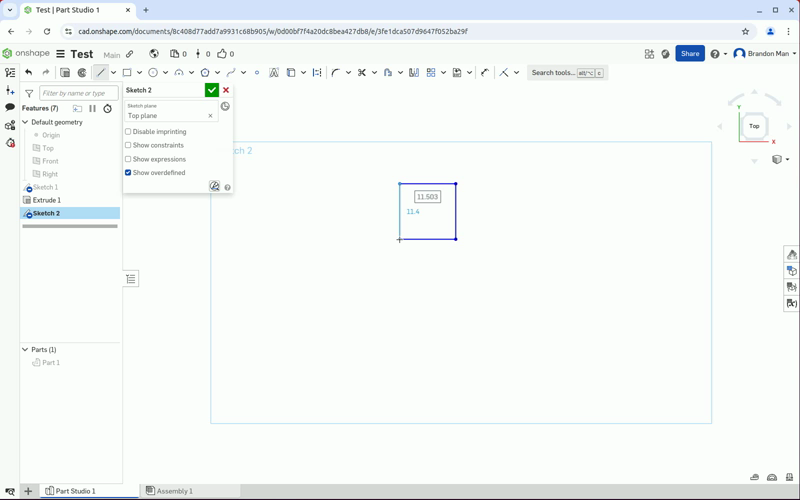
key_up(shift)
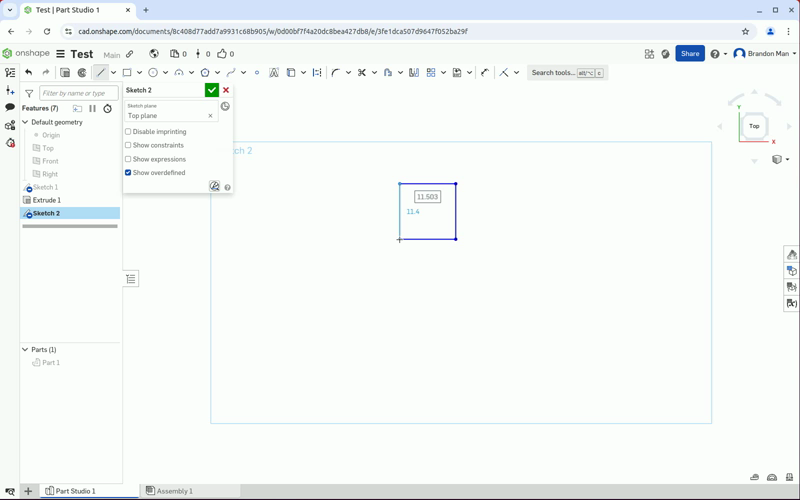
click(399, 239)
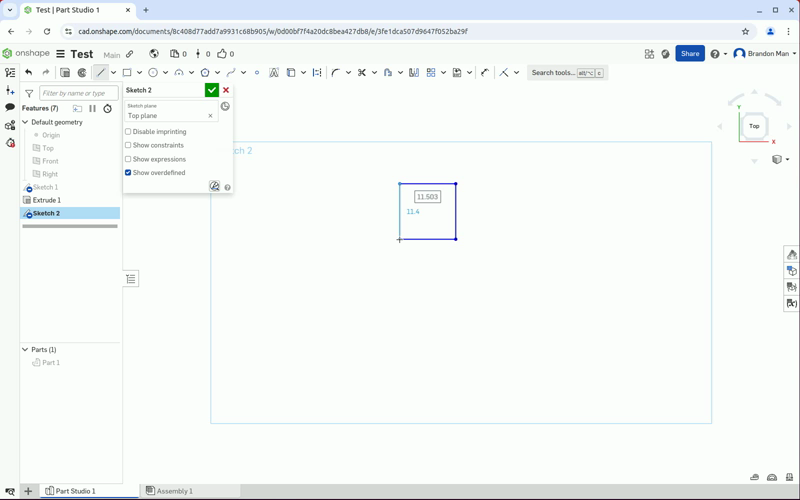
key(esc)
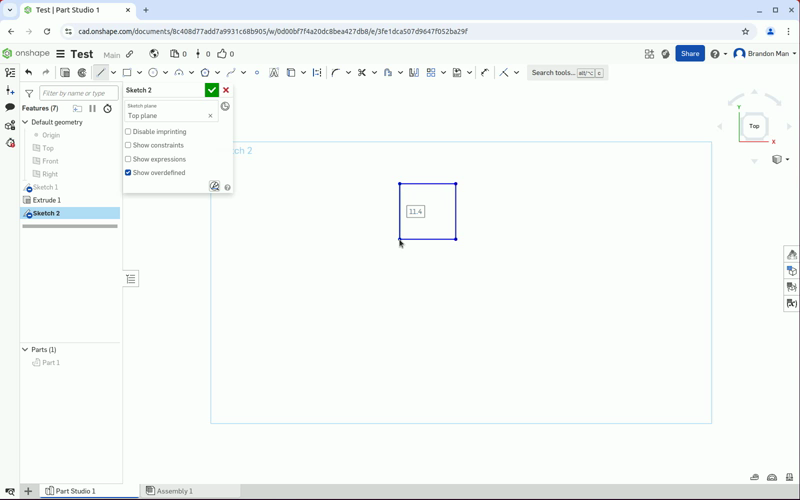
mouse_move(446, 233)
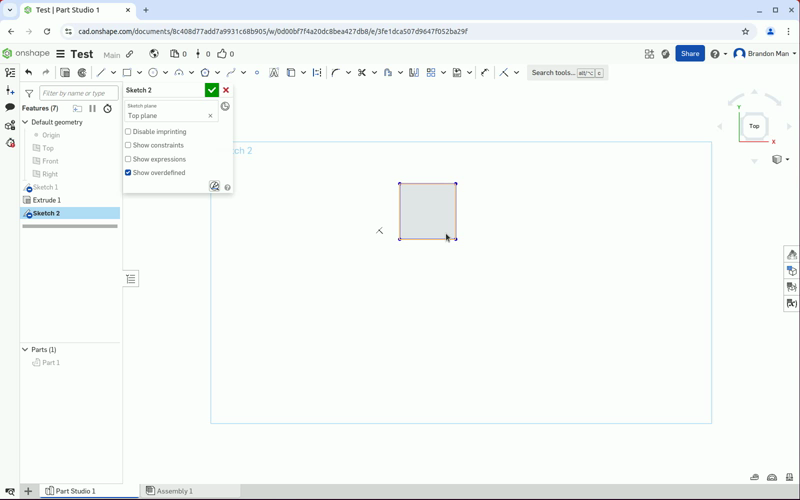
click(446, 233)
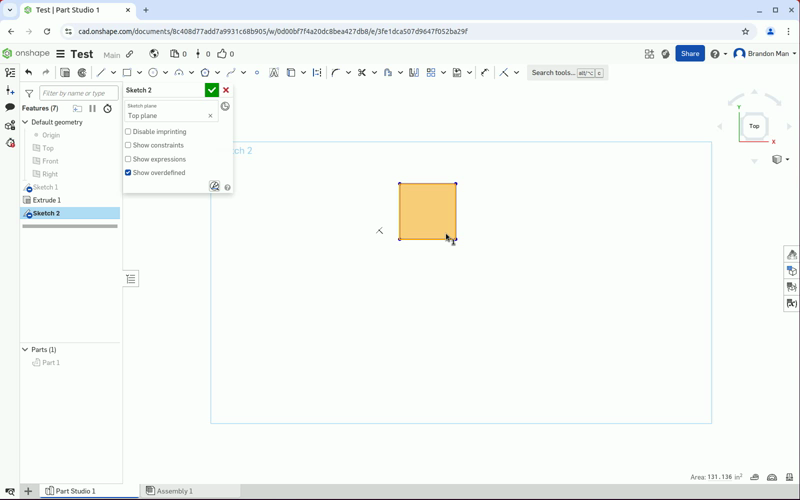
mouse_move(73, 352)
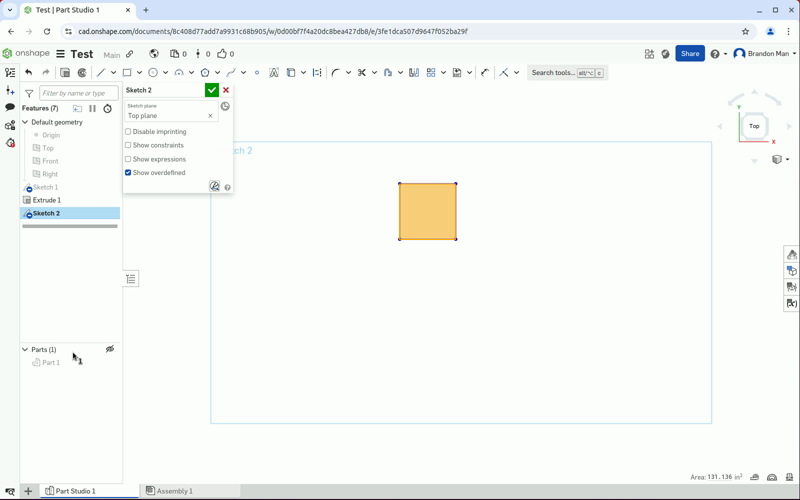
key(shift+y)
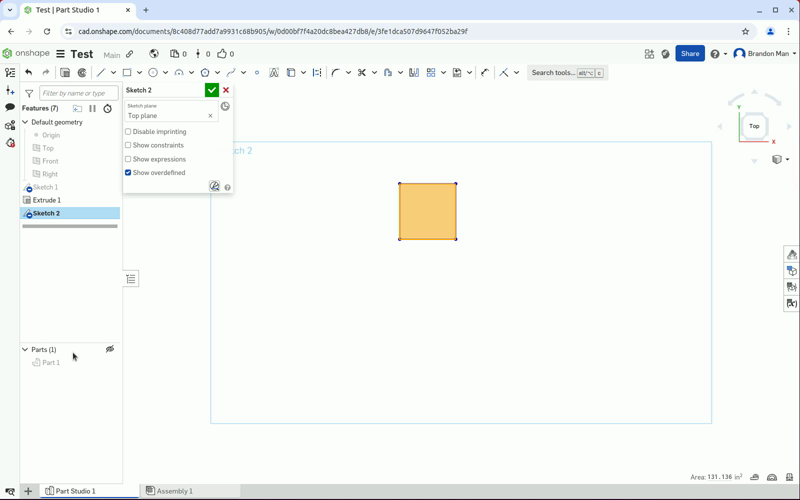
key(shift+e)
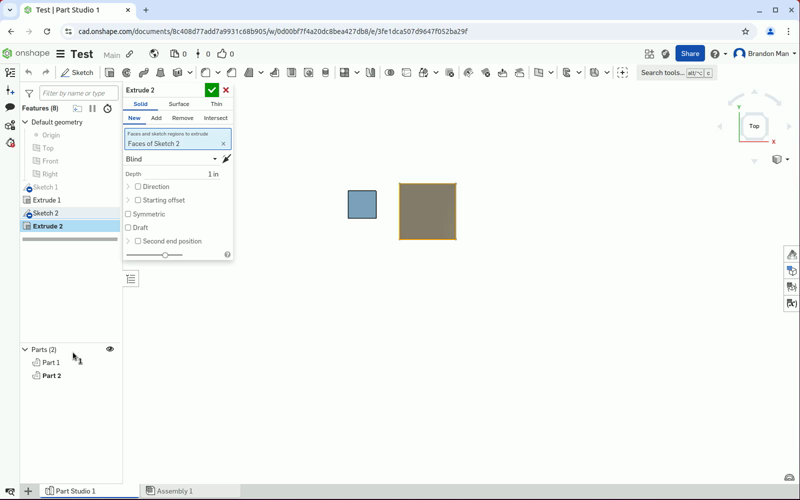
mouse_move(143, 106)
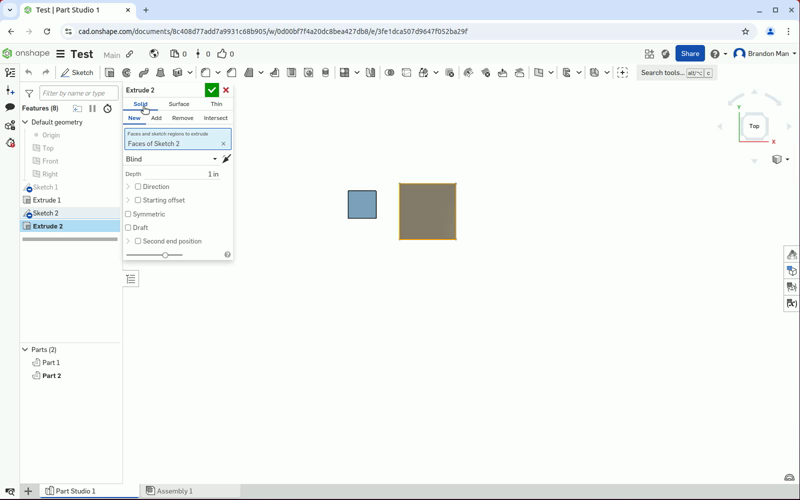
click(143, 106)
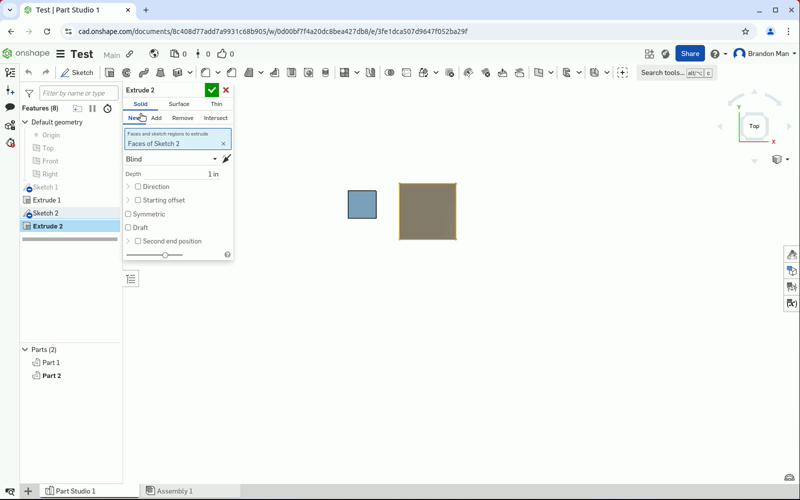
mouse_move(137, 120)
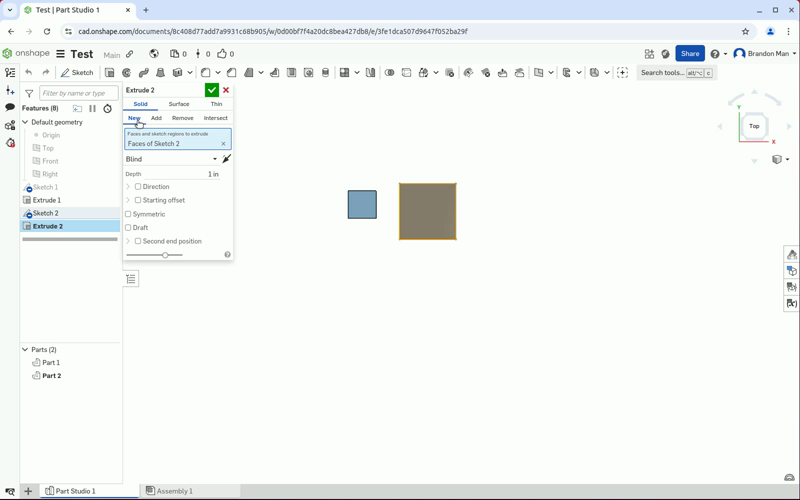
click(137, 120)
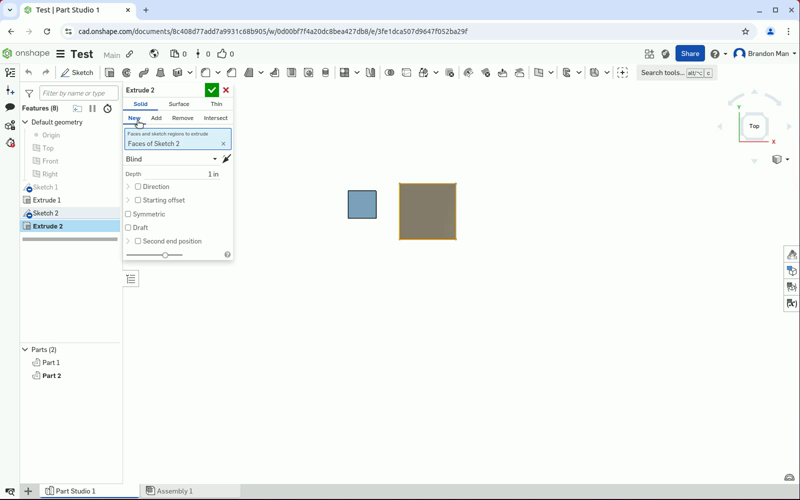
key(tab, 4)
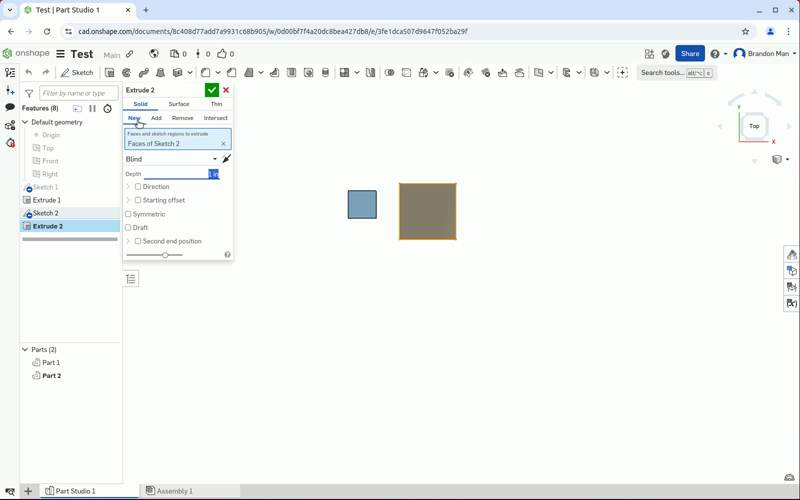
text(11.313)
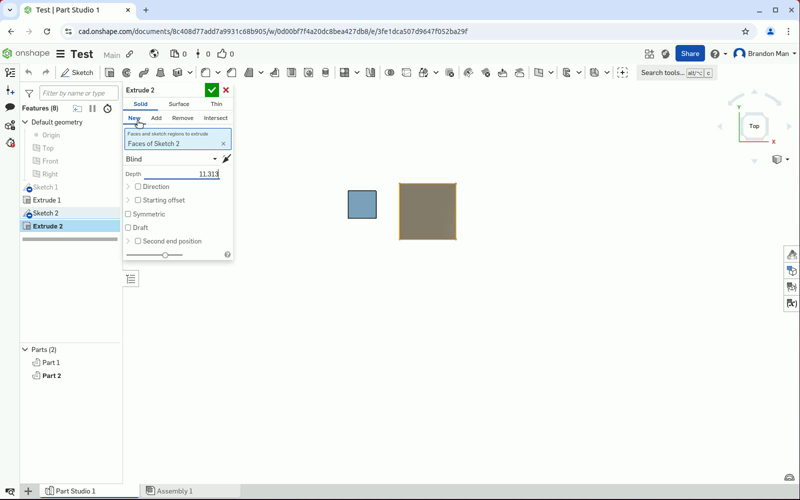
key(enter)
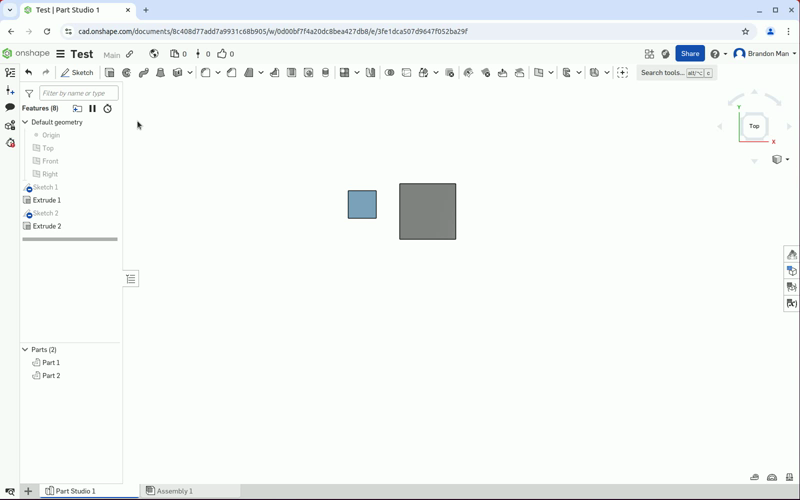
key(shift+h)
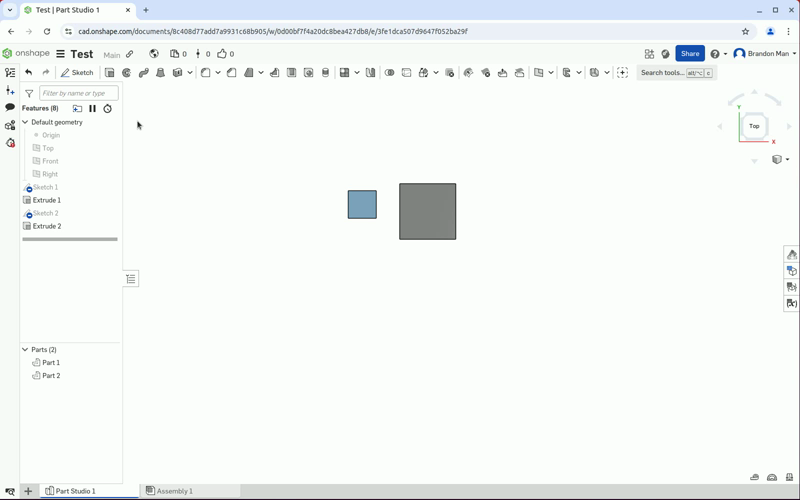
key(shift+h)
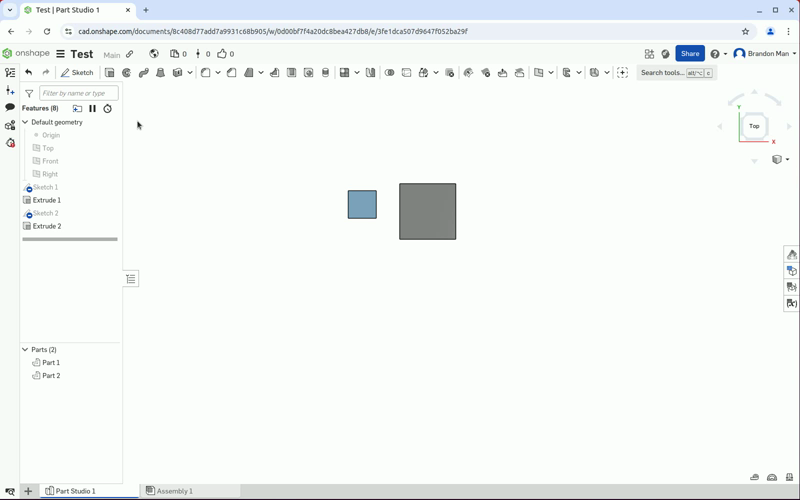
mouse_move(73, 189)
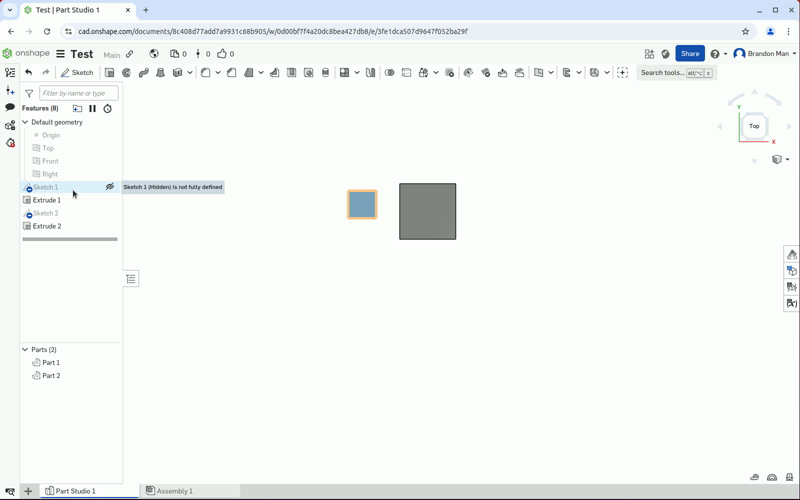
click(73, 189)
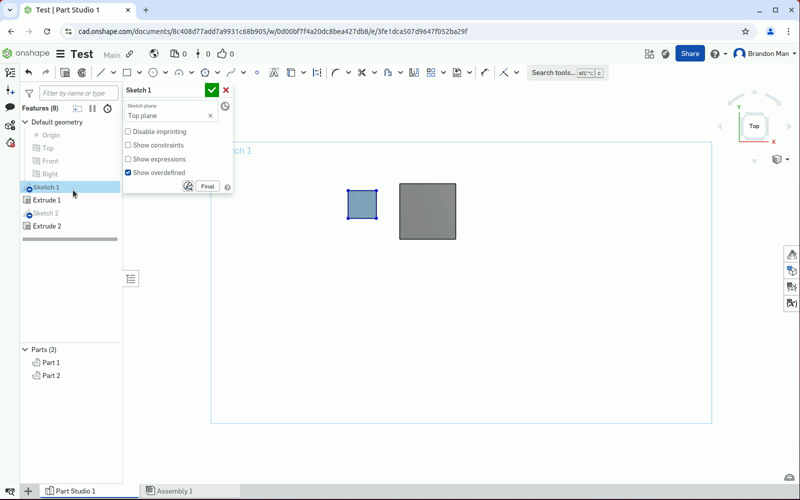
mouse_move(229, 92)
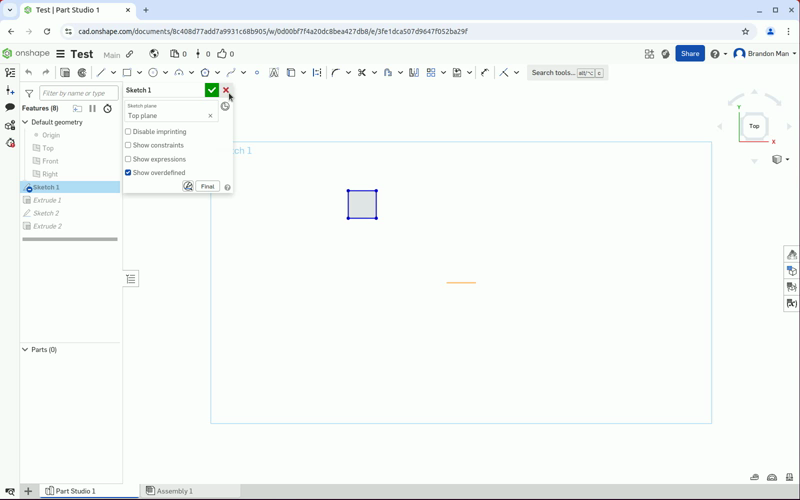
click(229, 92)
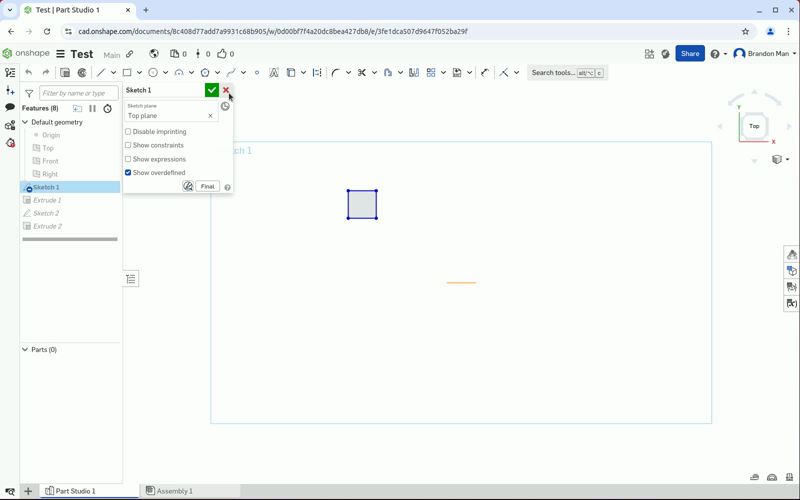
key(shift+s)
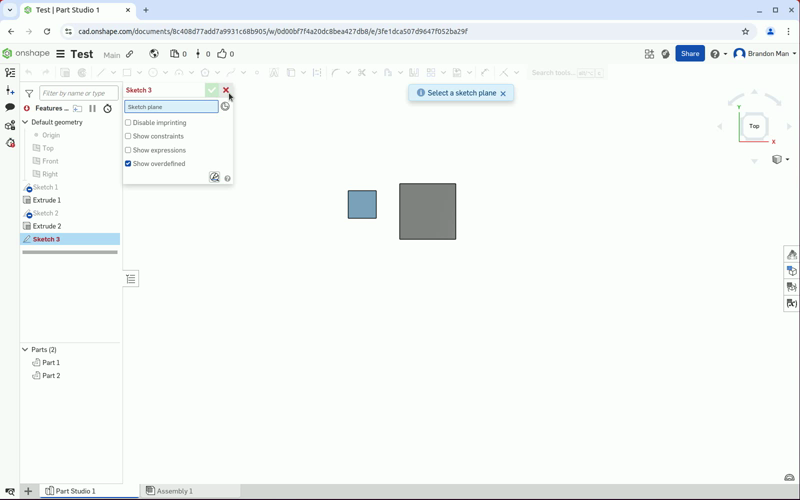
mouse_move(73, 150)
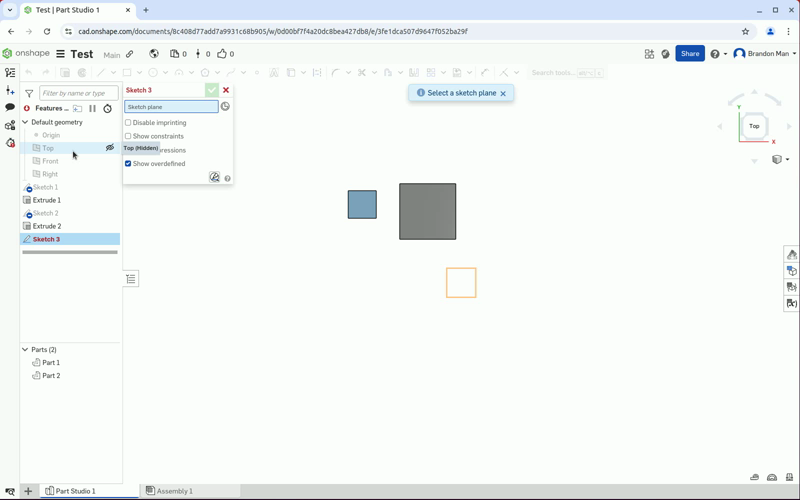
click(73, 150)
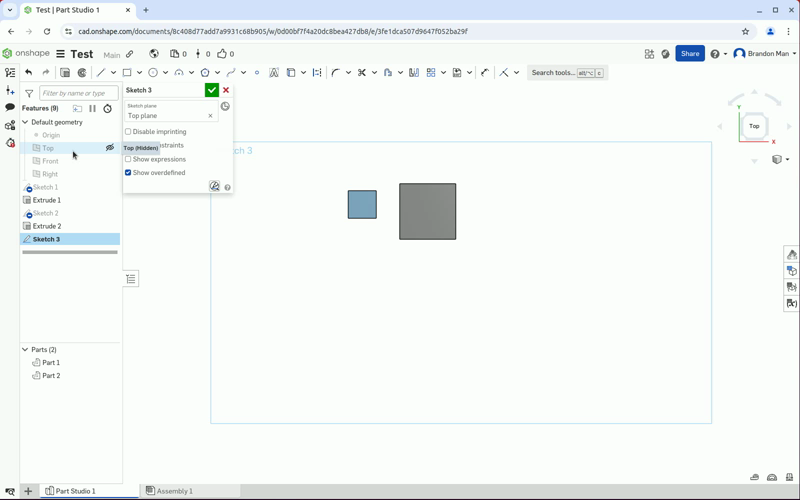
mouse_move(73, 352)
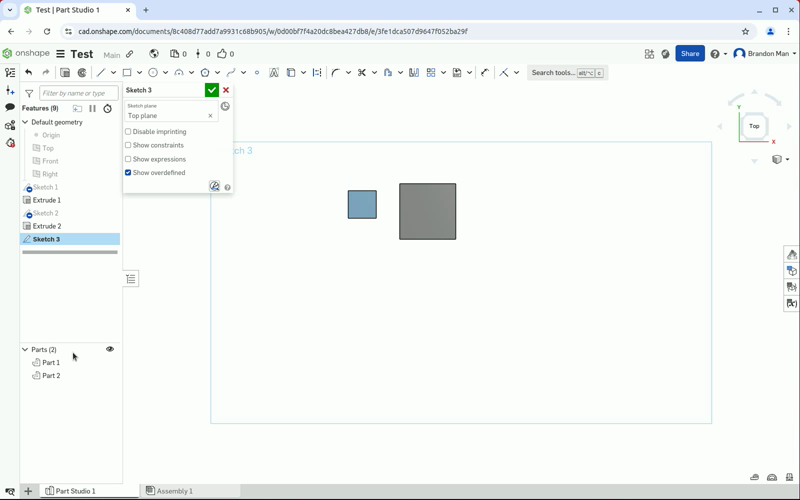
key(y)
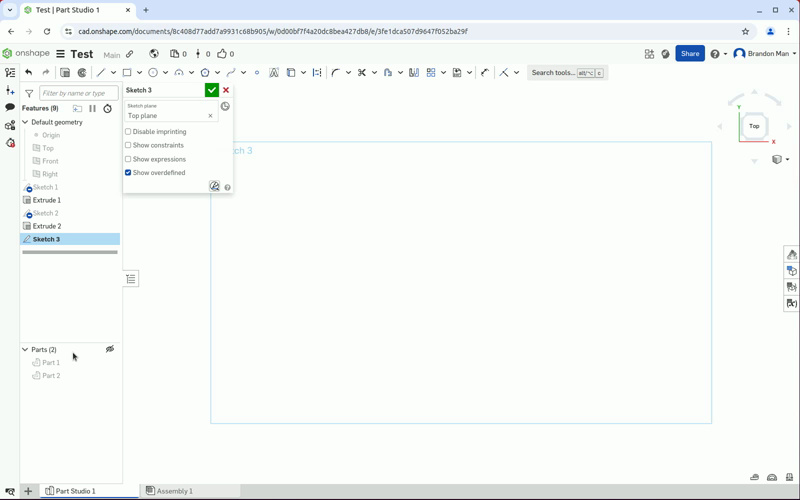
key(l)
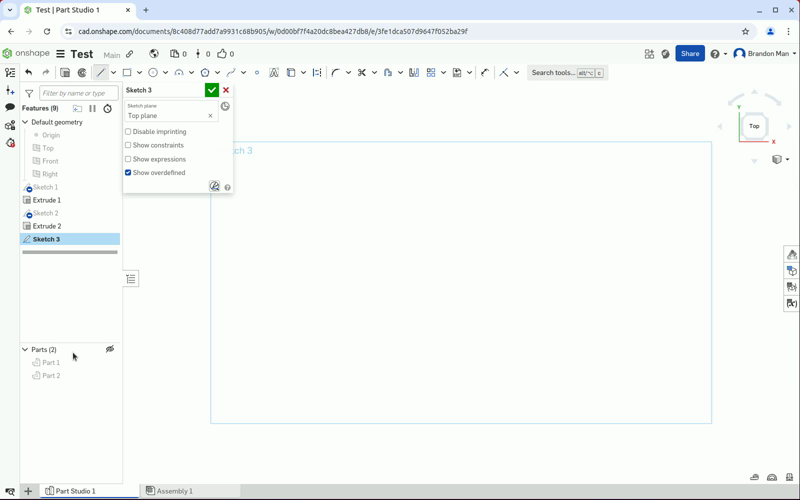
key_down(shift)
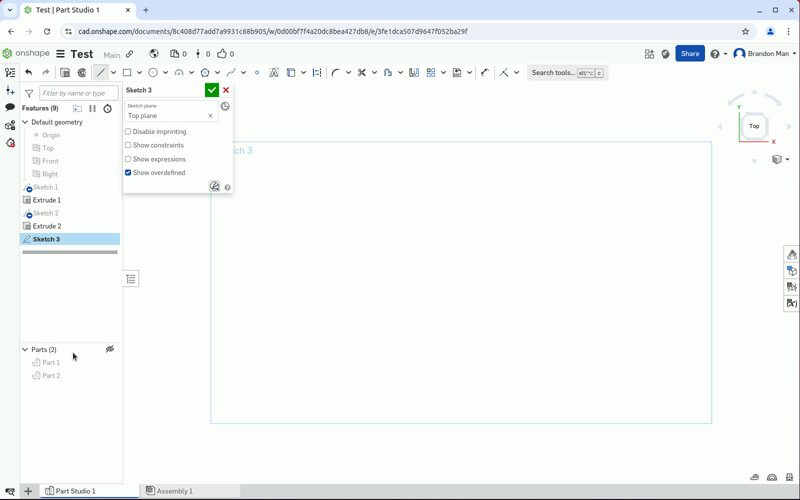
mouse_move(489, 260)
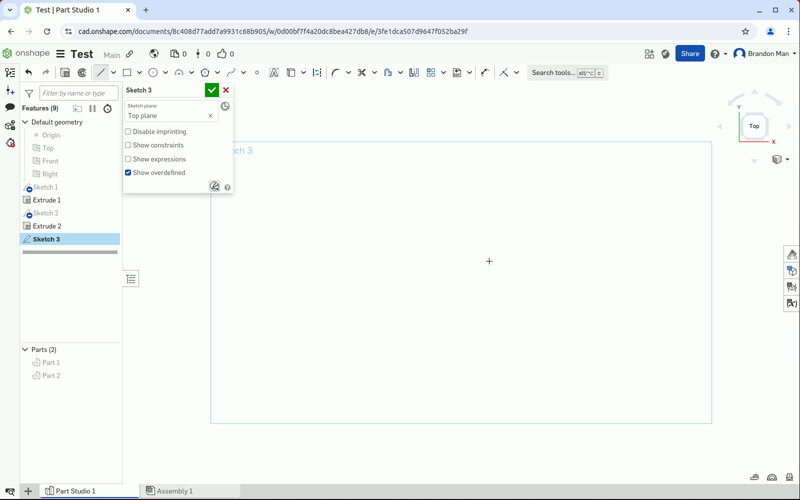
click(489, 260)
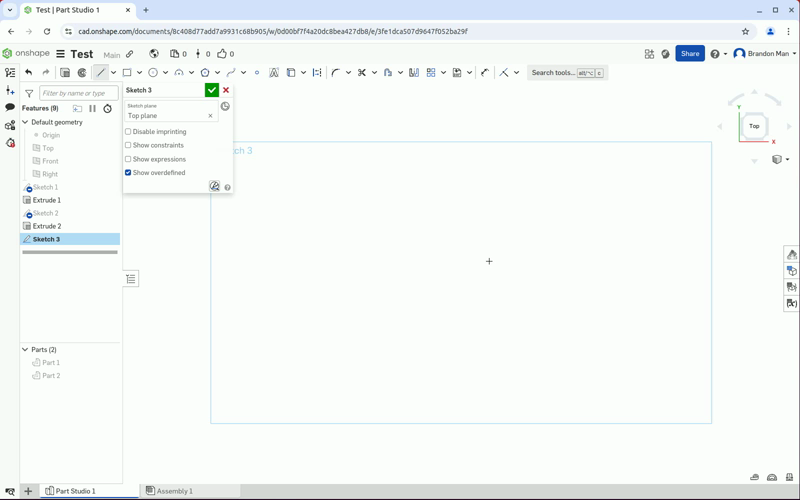
key_up(shift)
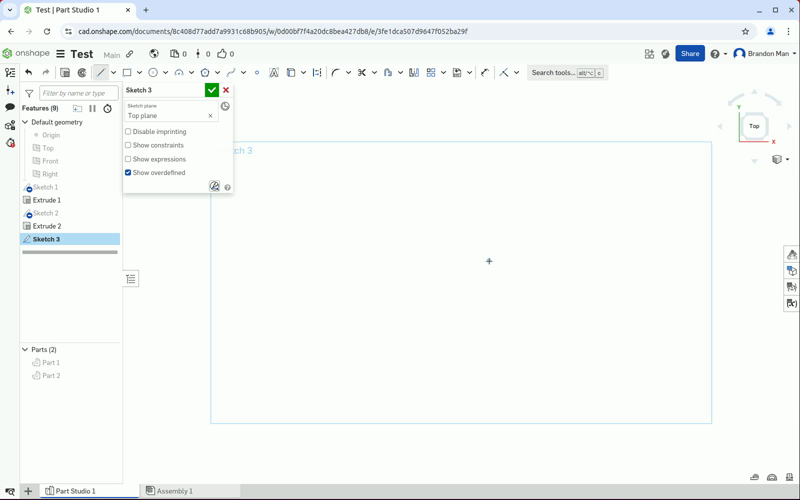
key_down(shift)
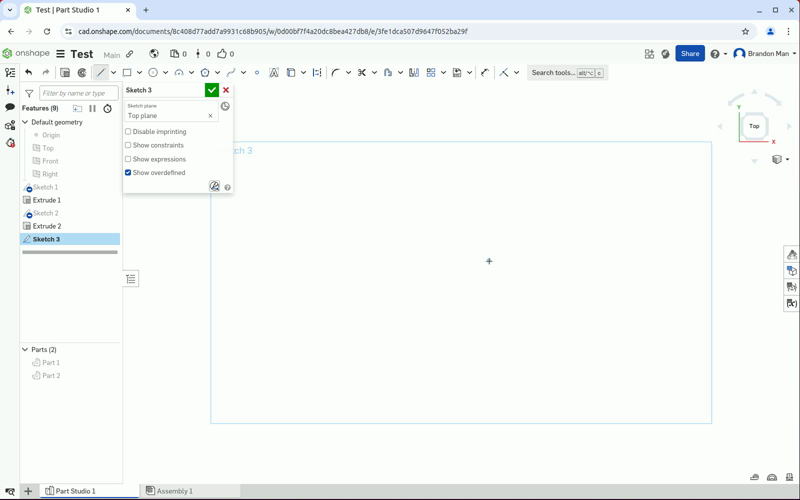
mouse_move(571, 260)
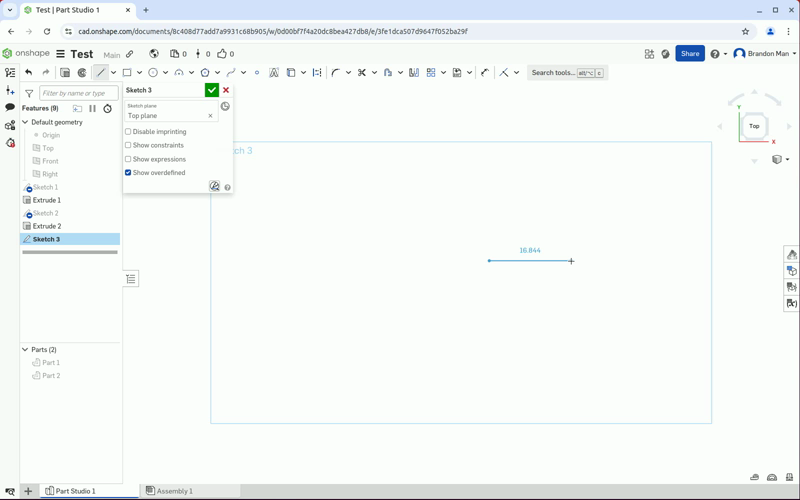
click(571, 260)
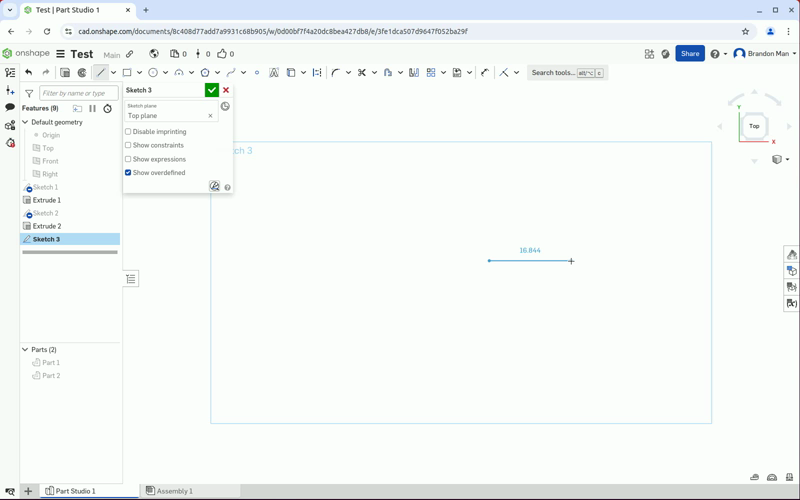
key_up(shift)
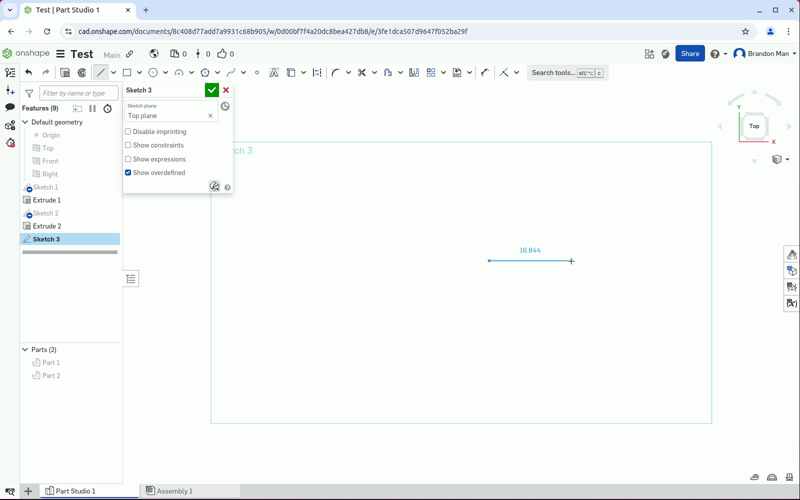
key_down(shift)
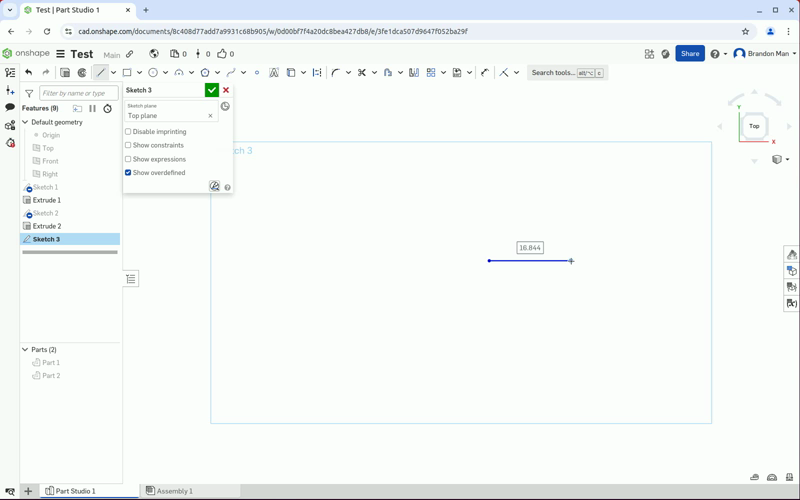
mouse_move(571, 178)
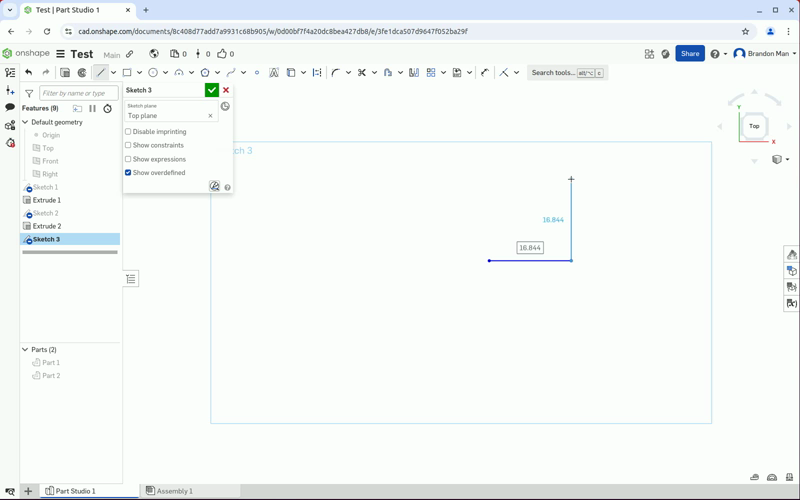
click(571, 178)
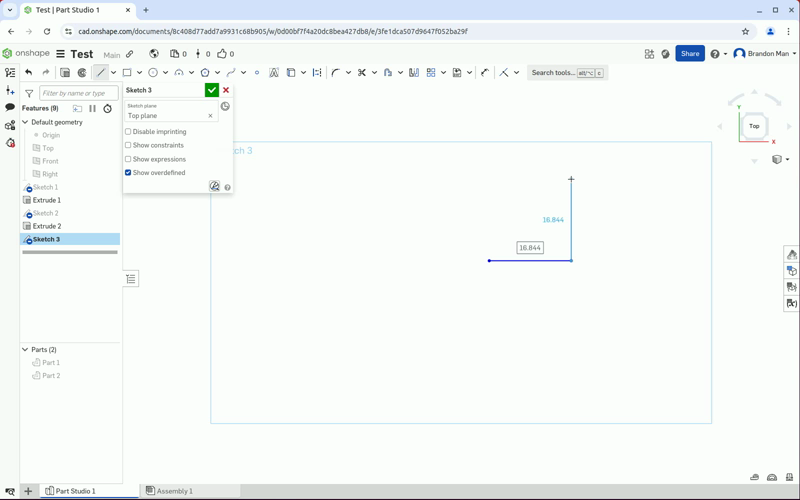
key_up(shift)
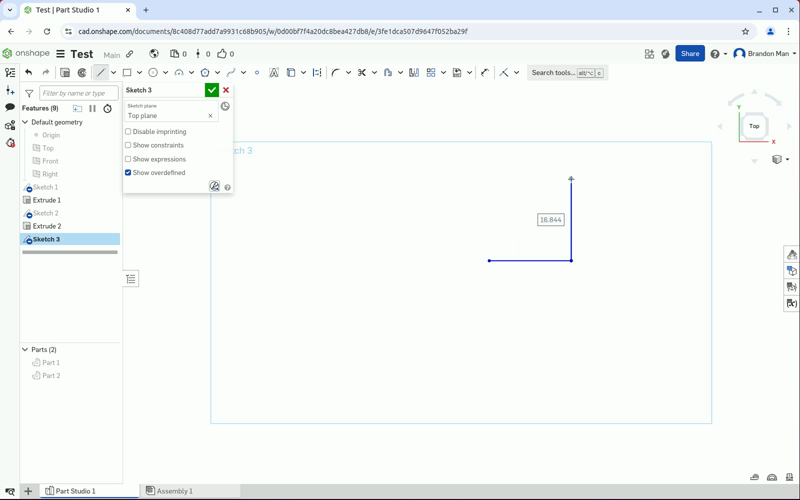
key_down(shift)
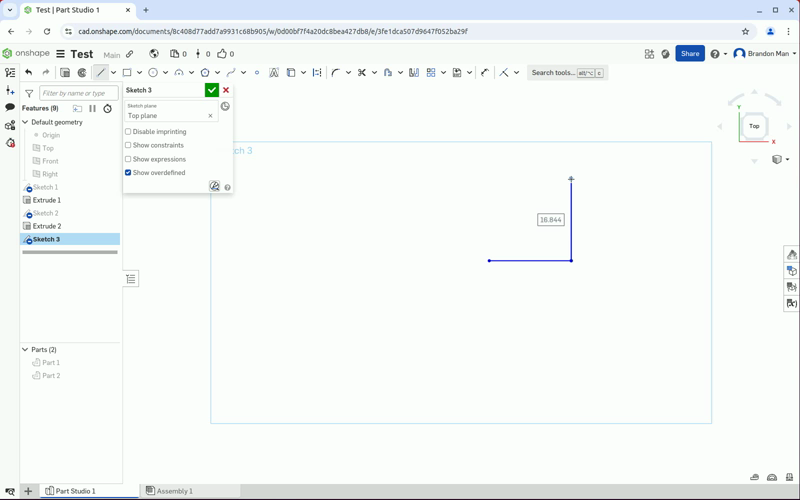
mouse_move(489, 178)
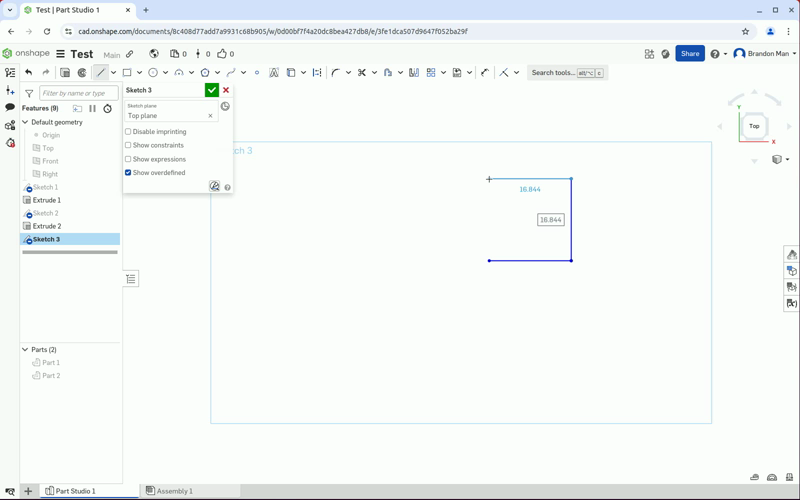
click(489, 178)
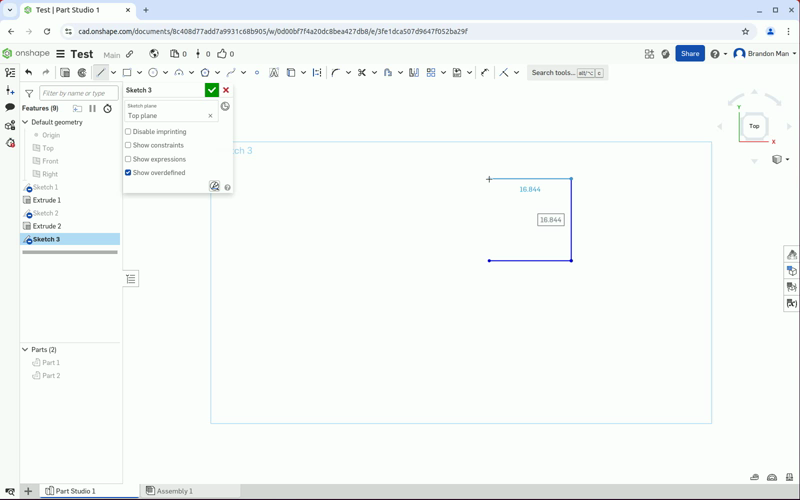
key_up(shift)
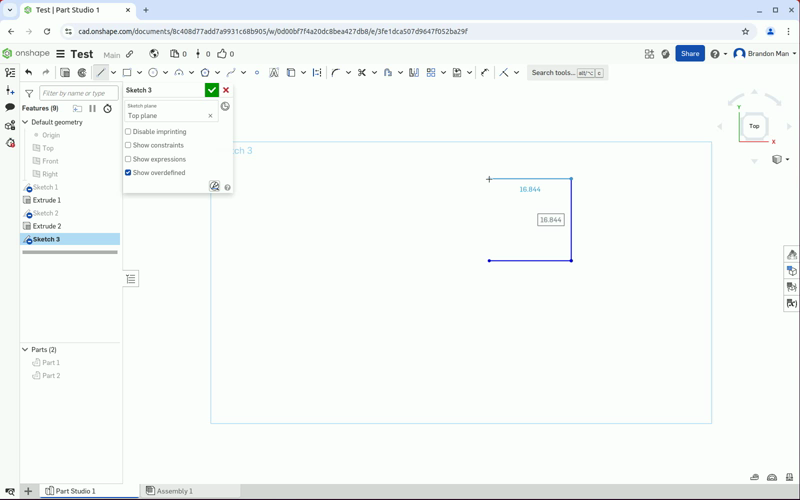
key_down(shift)
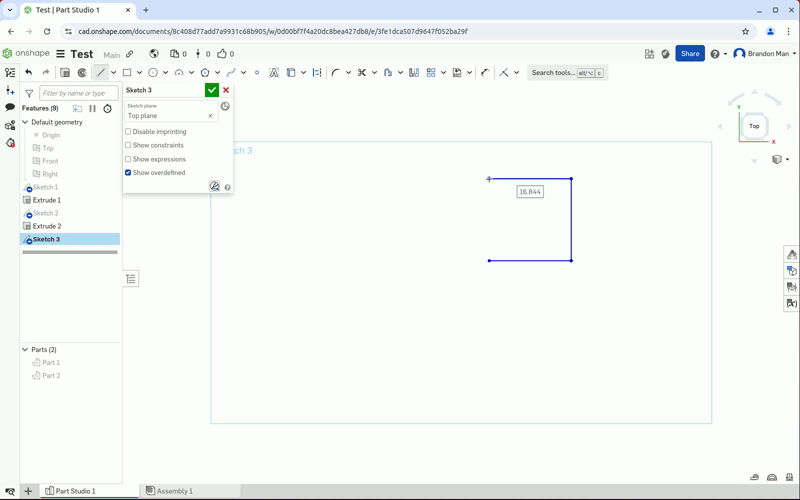
mouse_move(489, 260)
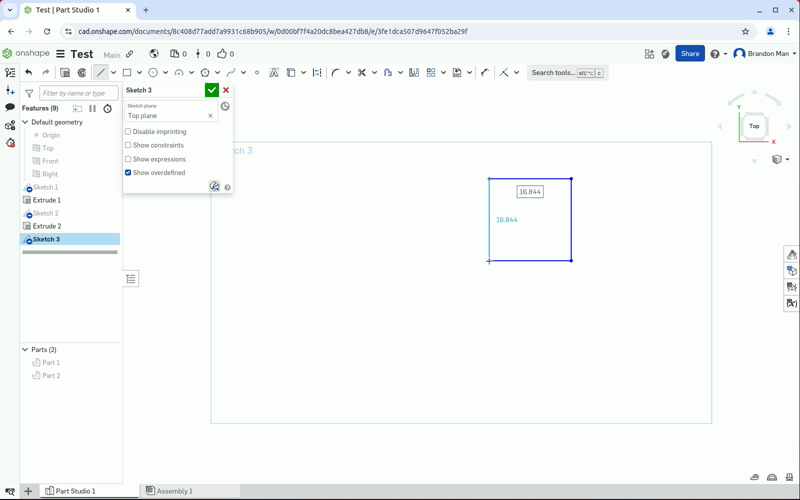
key_up(shift)
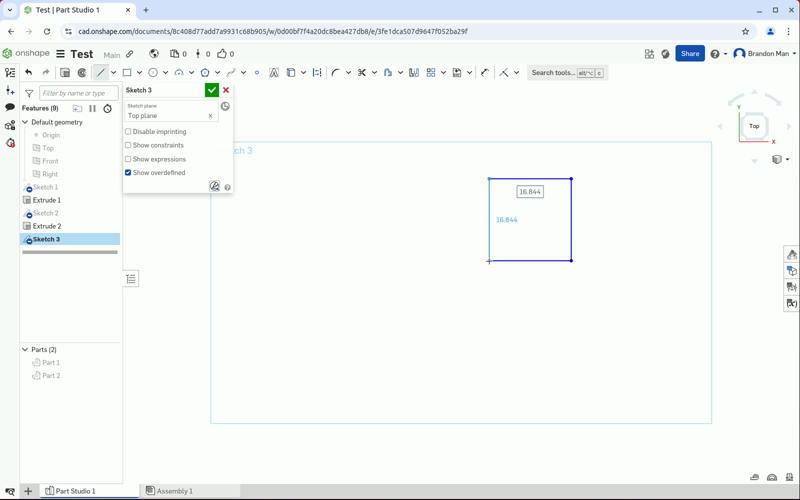
click(489, 260)
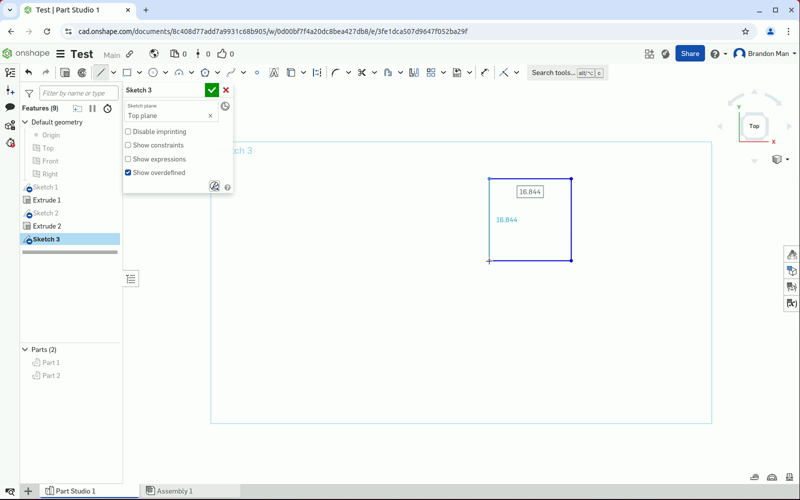
key(esc)
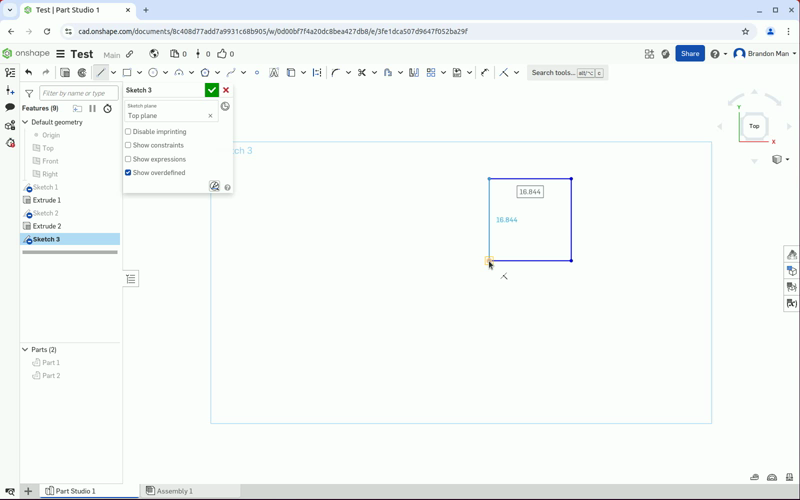
mouse_move(523, 211)
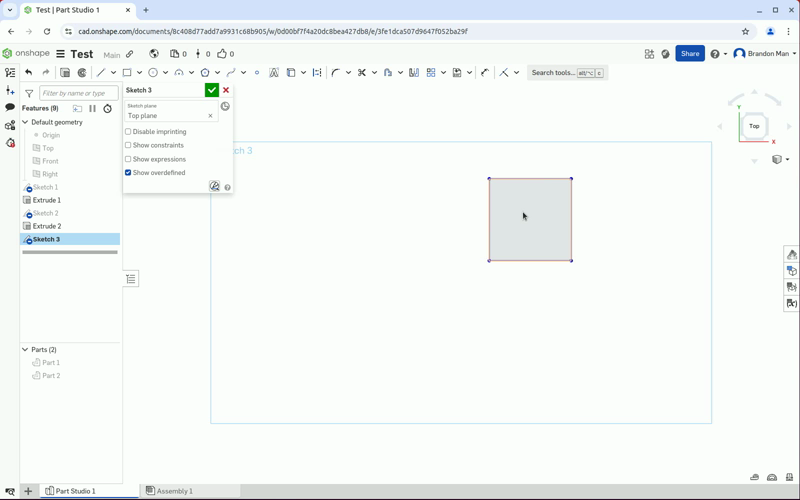
click(523, 211)
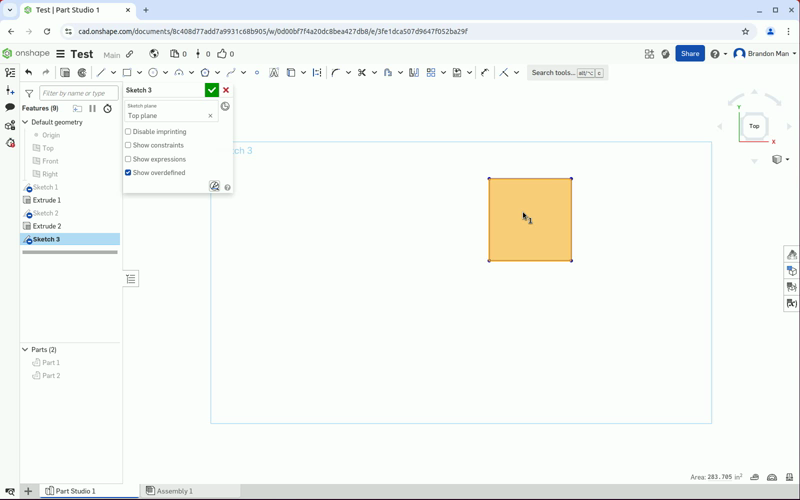
mouse_move(73, 352)
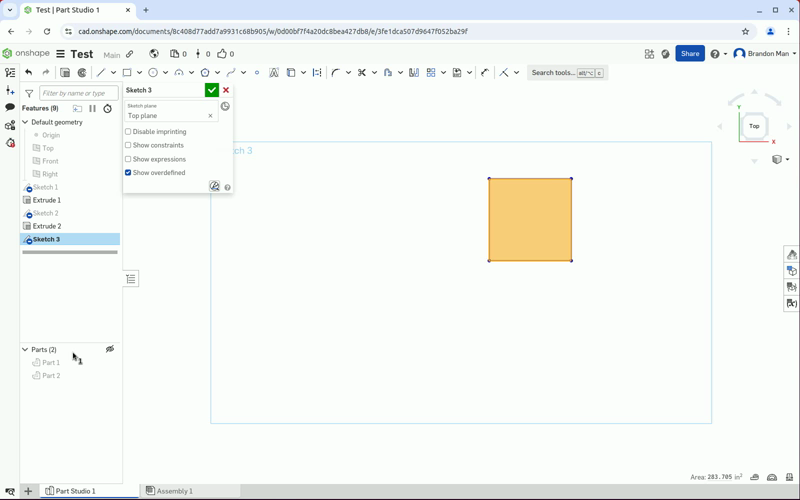
key(shift+y)
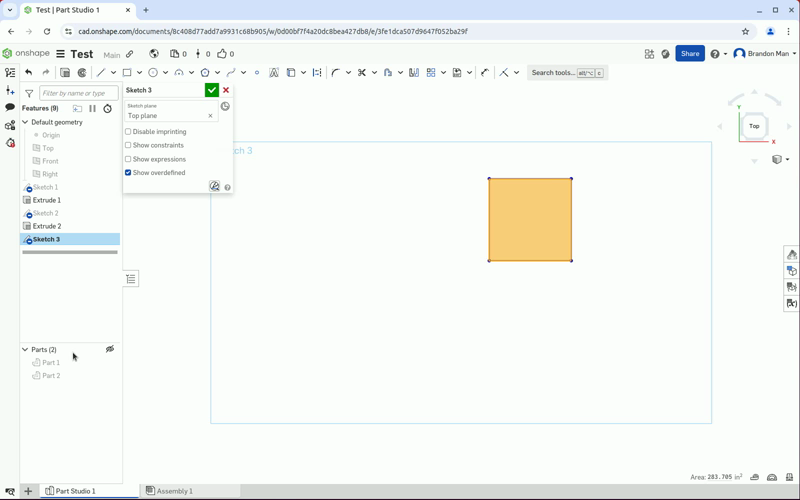
key(shift+e)
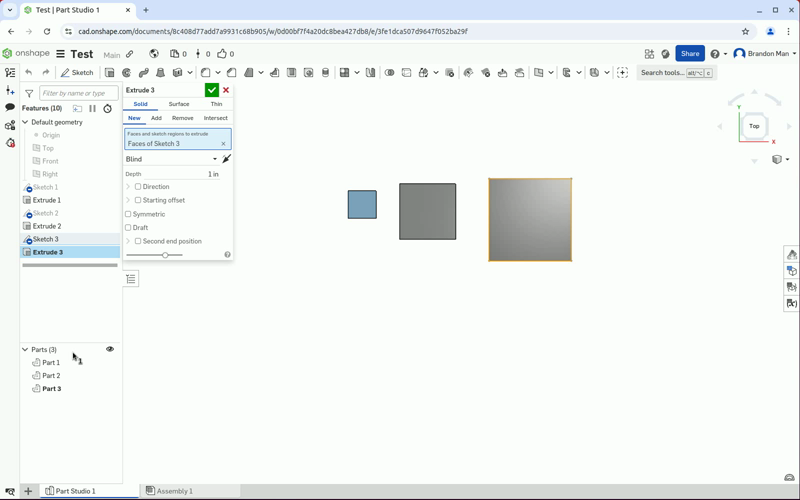
mouse_move(143, 106)
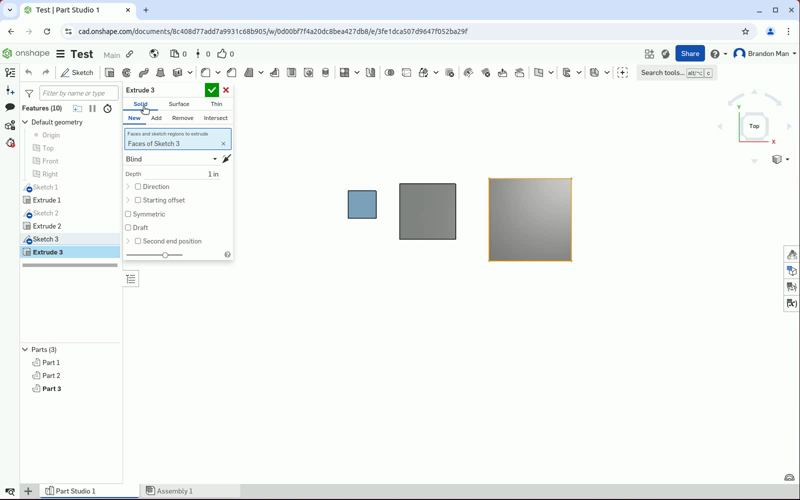
click(143, 106)
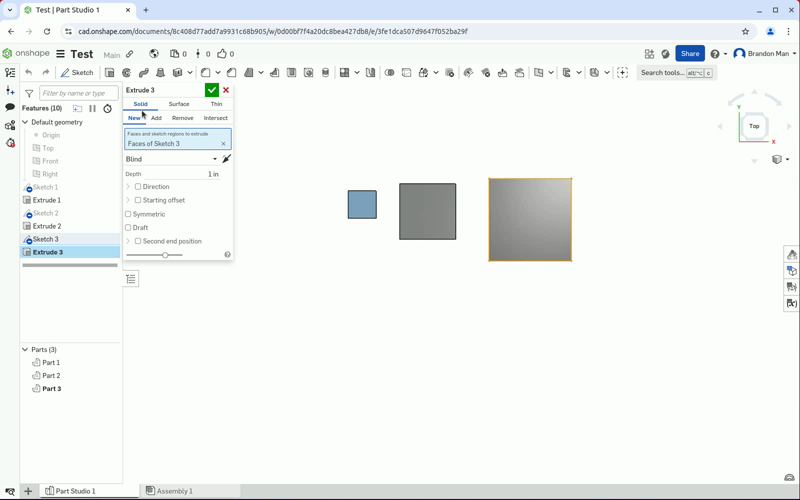
mouse_move(137, 120)
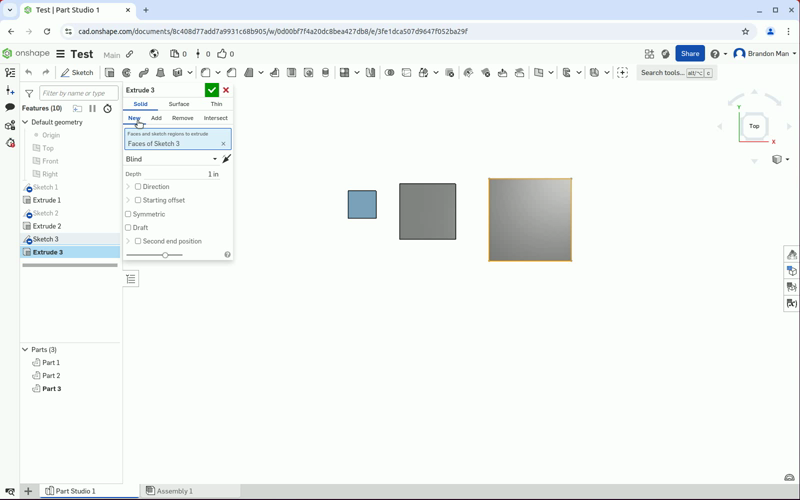
click(137, 120)
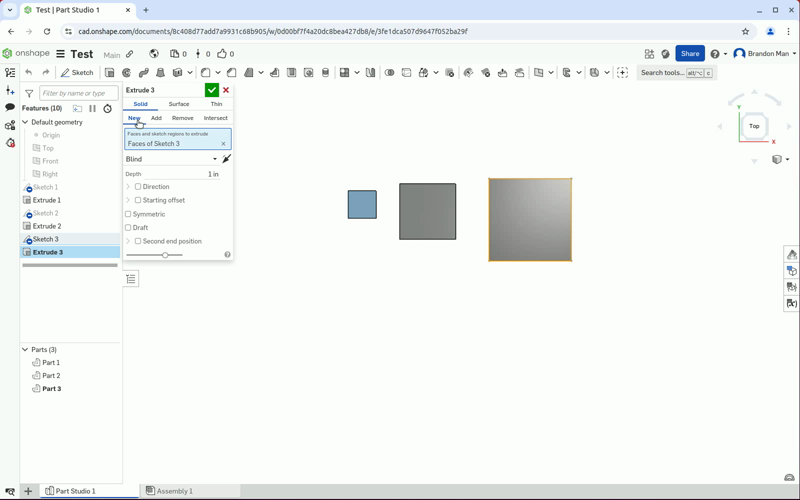
key(tab, 4)
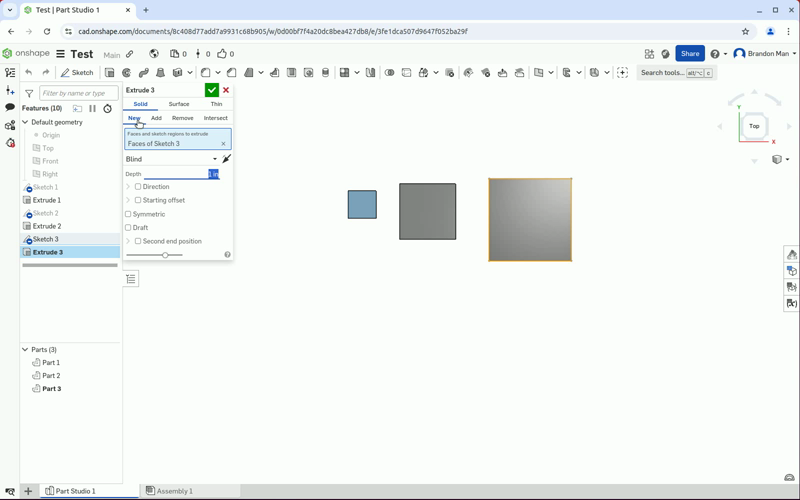
text(16.85)
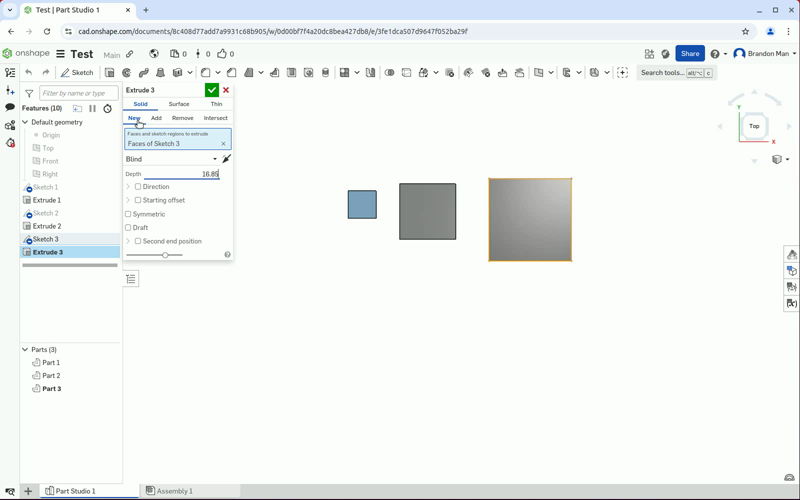
key(enter)
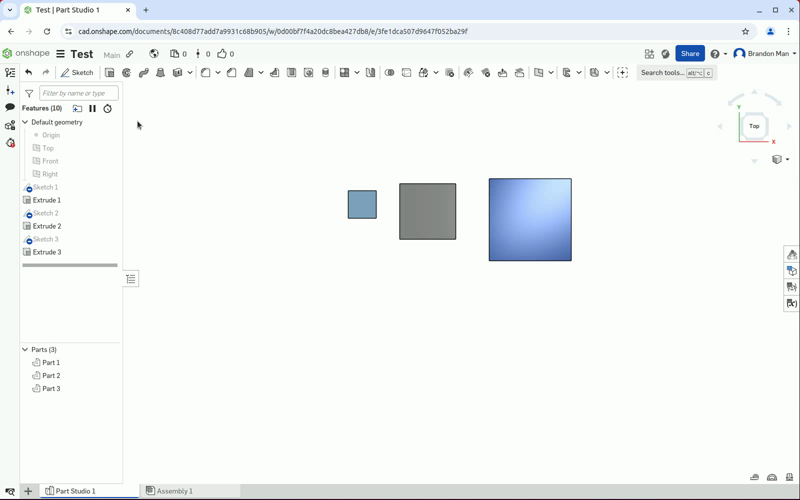
key(shift+h)
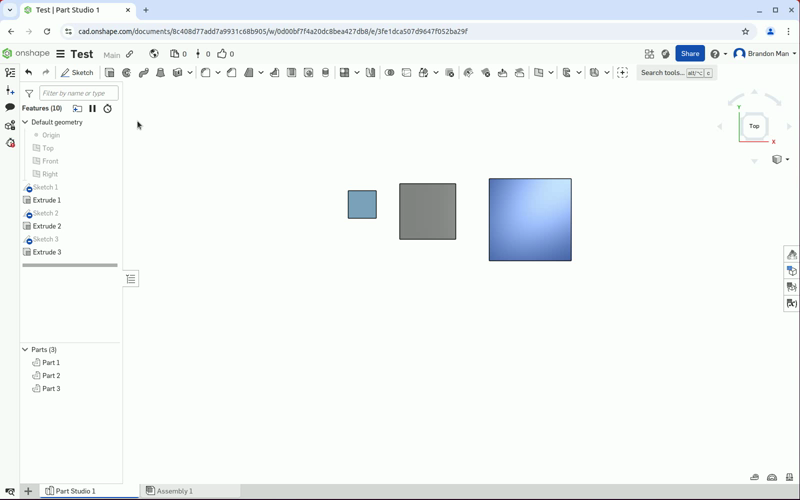
key(shift+h)
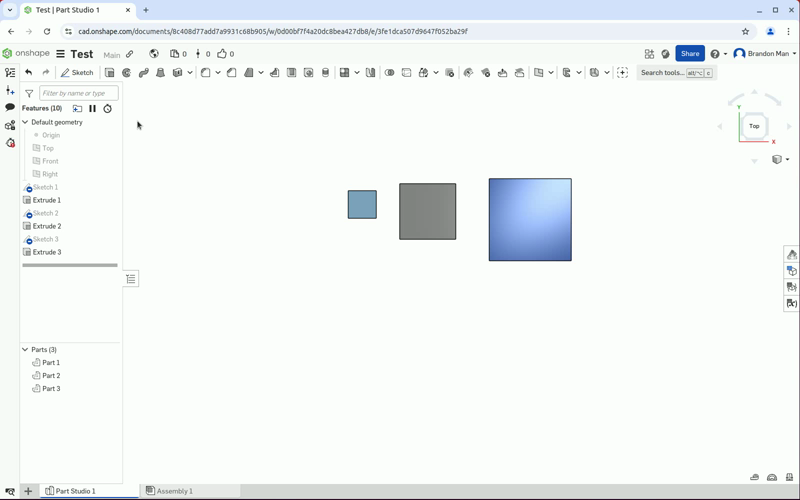
mouse_move(73, 189)
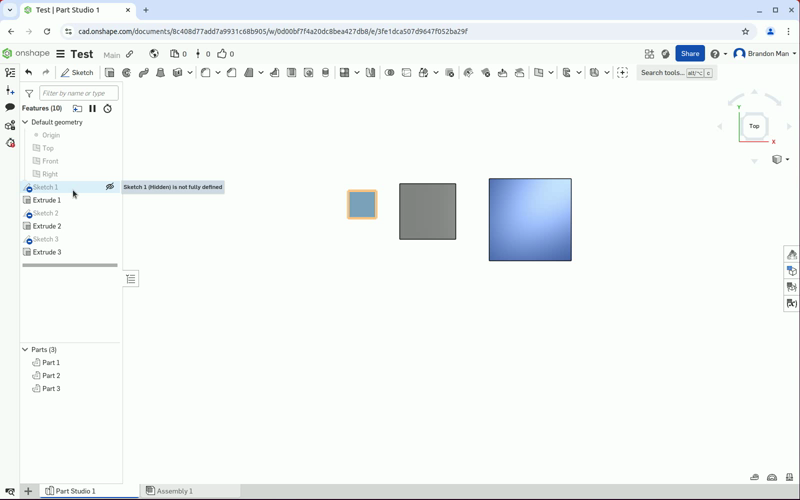
click(73, 189)
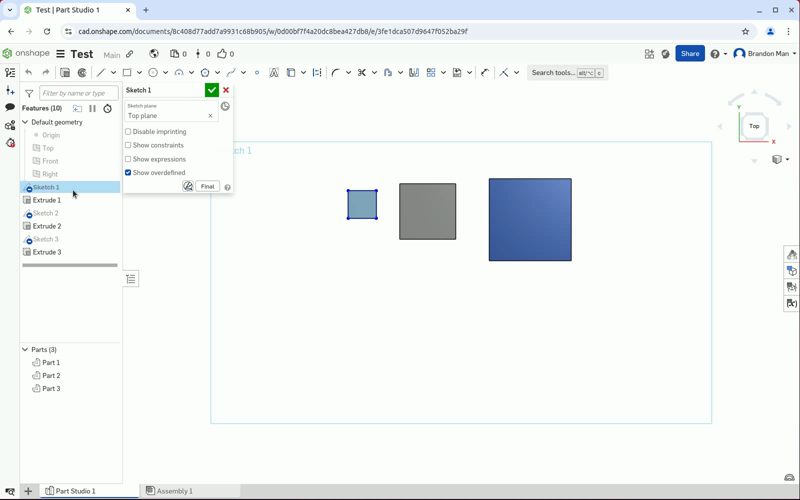
mouse_move(229, 92)
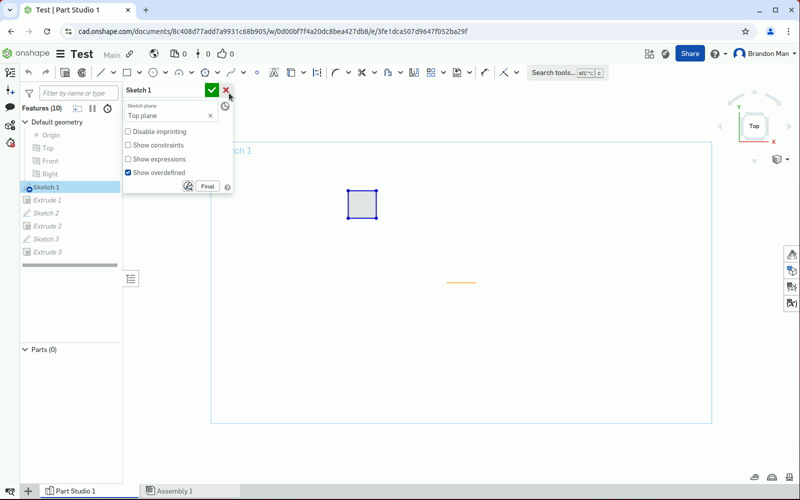
click(229, 92)
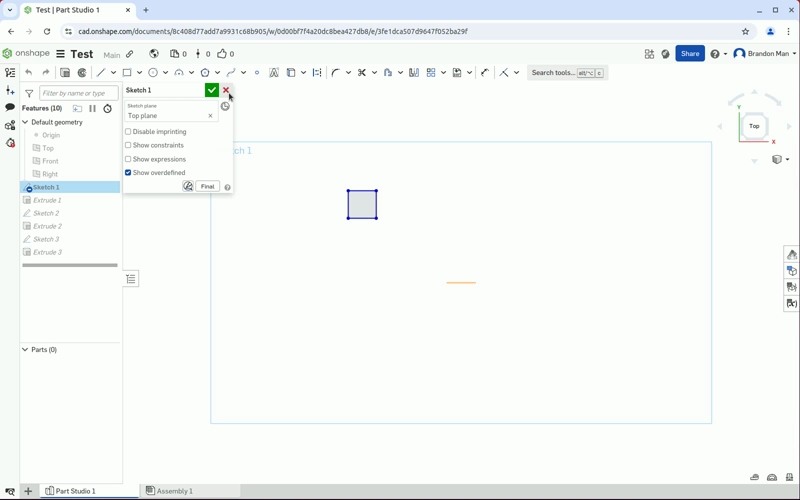
key(shift+s)
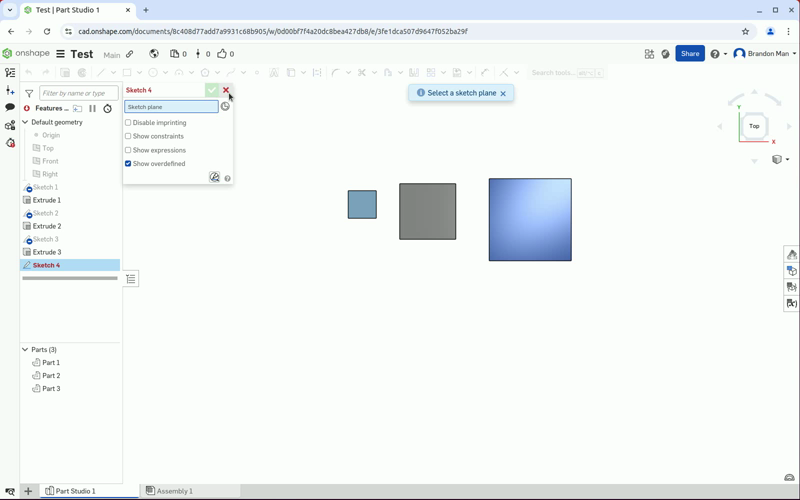
mouse_move(73, 150)
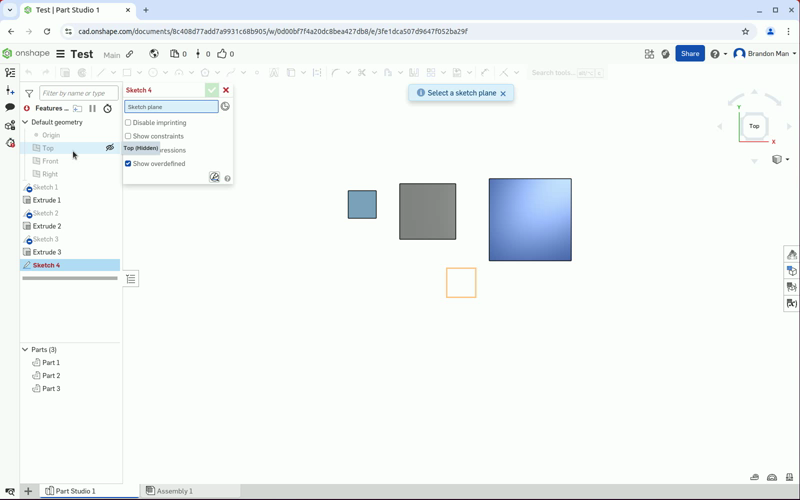
click(73, 150)
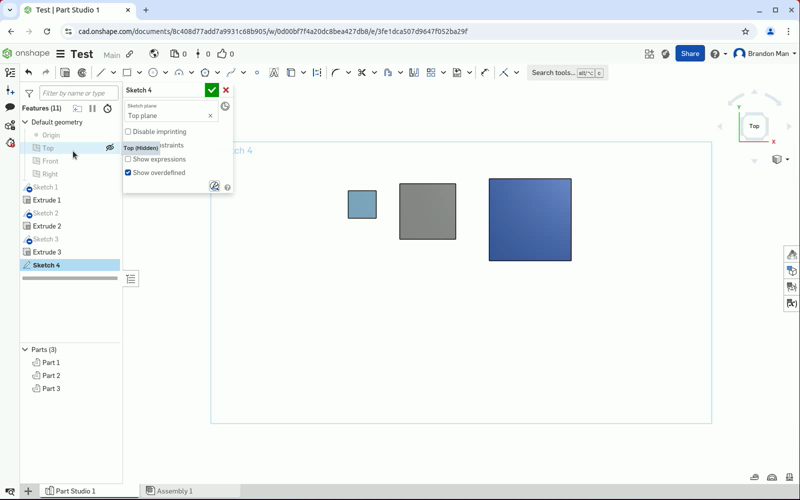
mouse_move(73, 352)
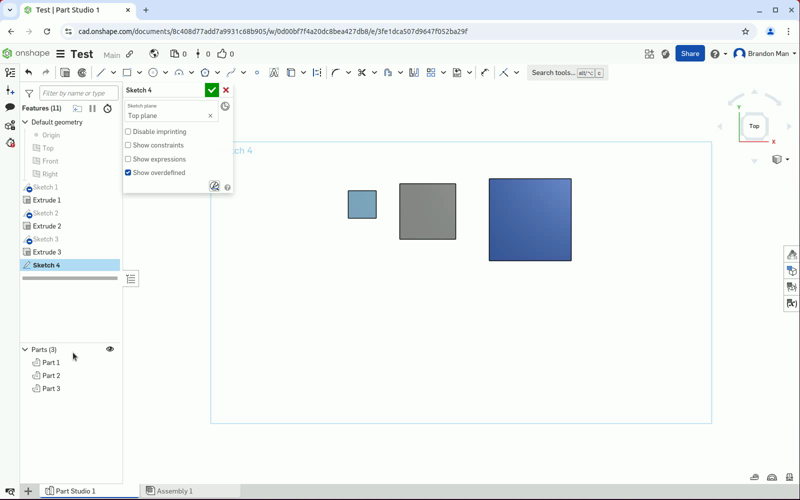
key(y)
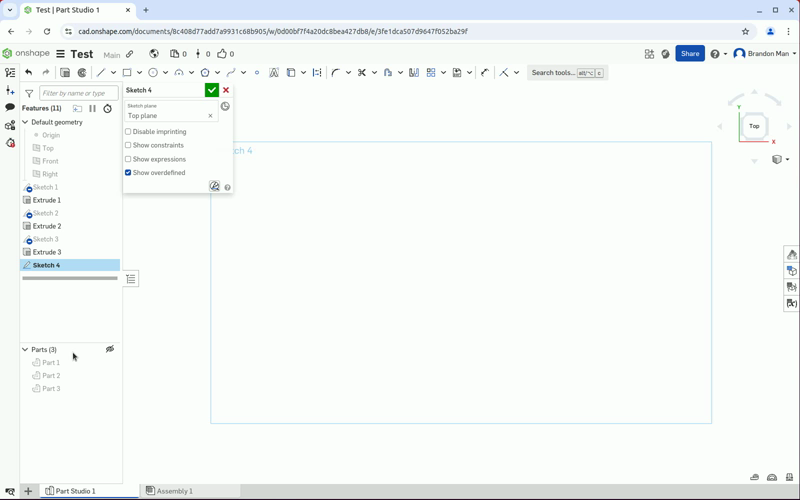
key(l)
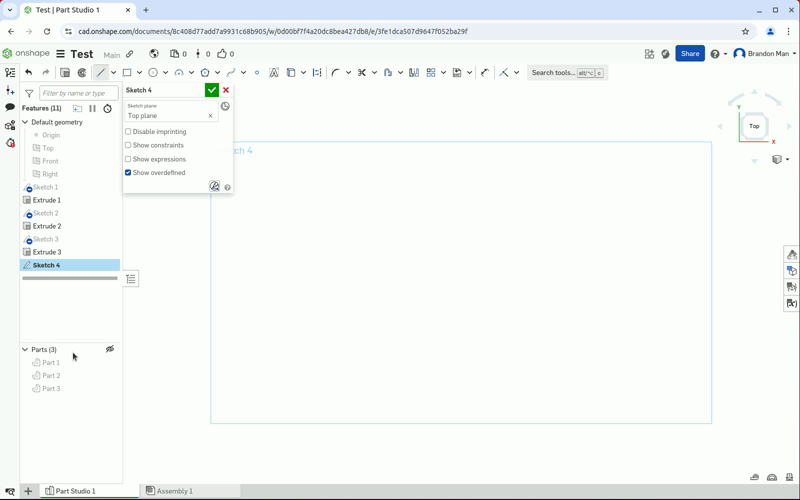
key_down(shift)
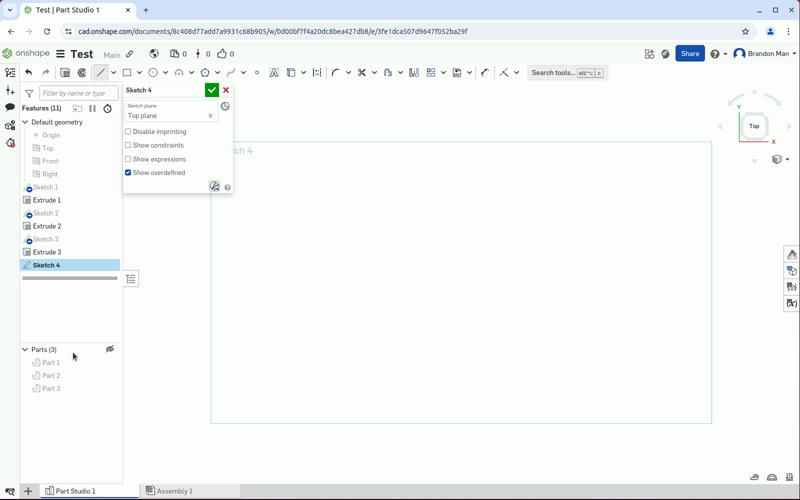
mouse_move(348, 373)
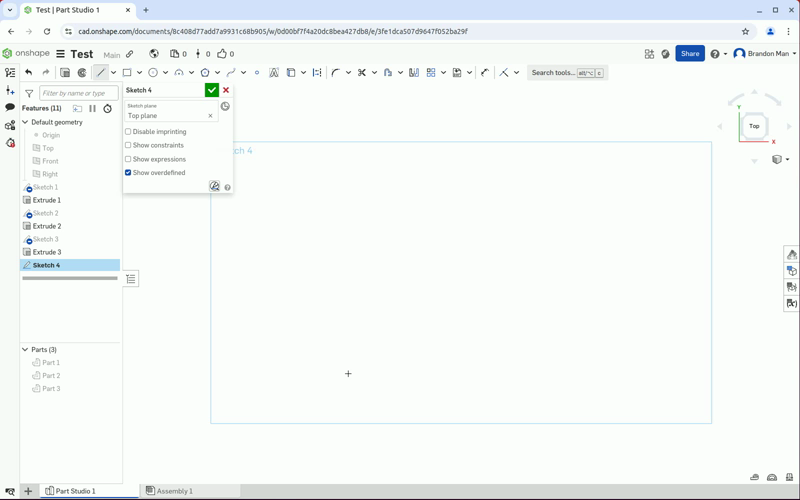
click(348, 373)
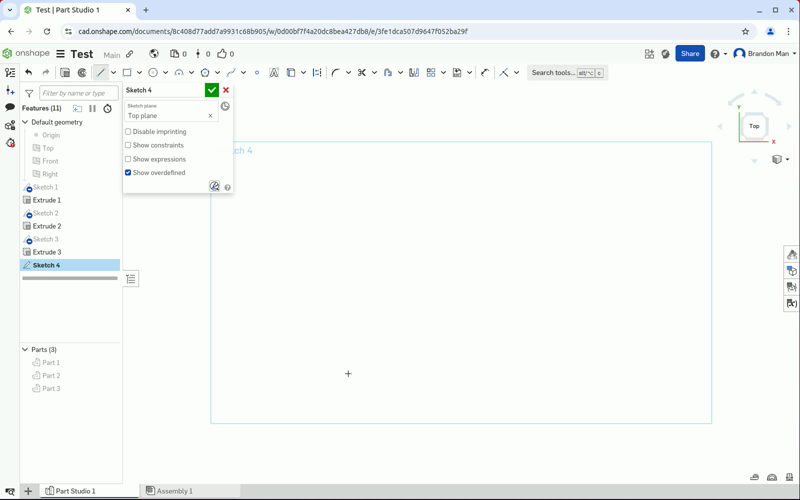
key_up(shift)
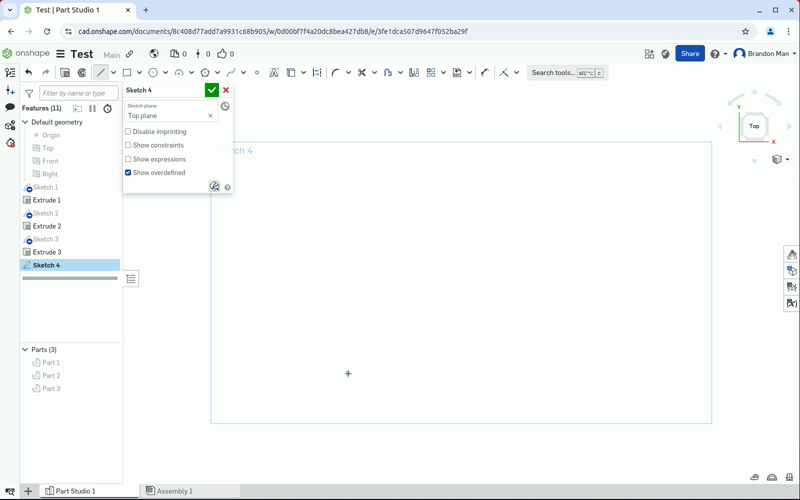
key_down(shift)
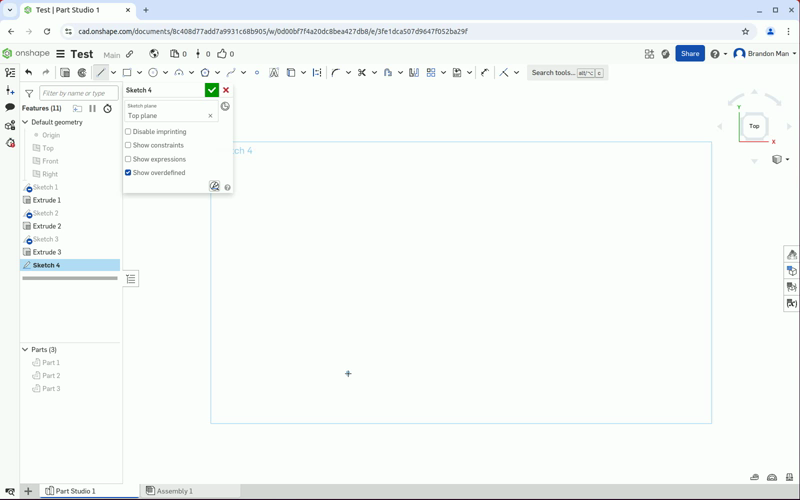
mouse_move(457, 373)
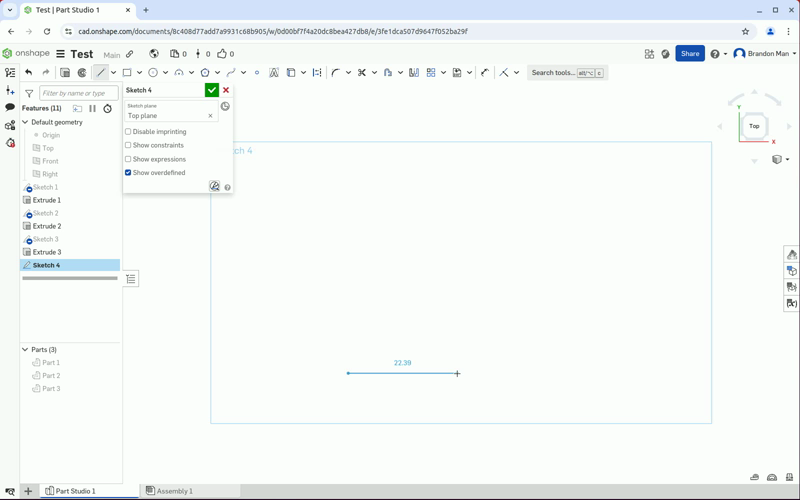
click(457, 373)
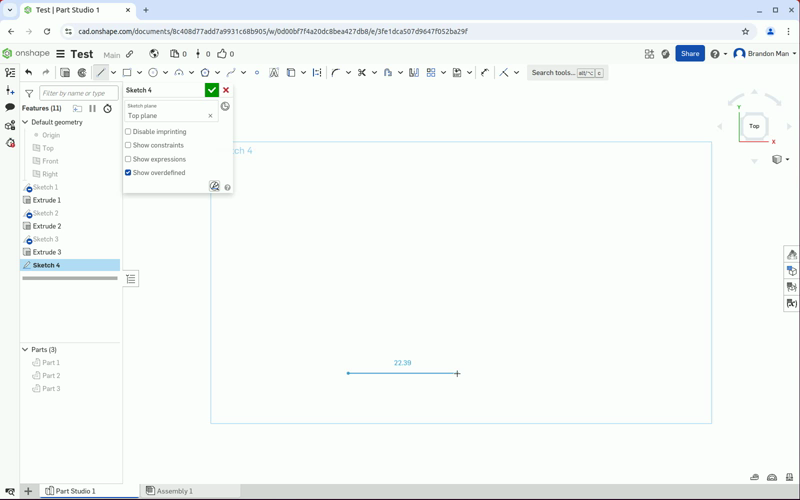
key_up(shift)
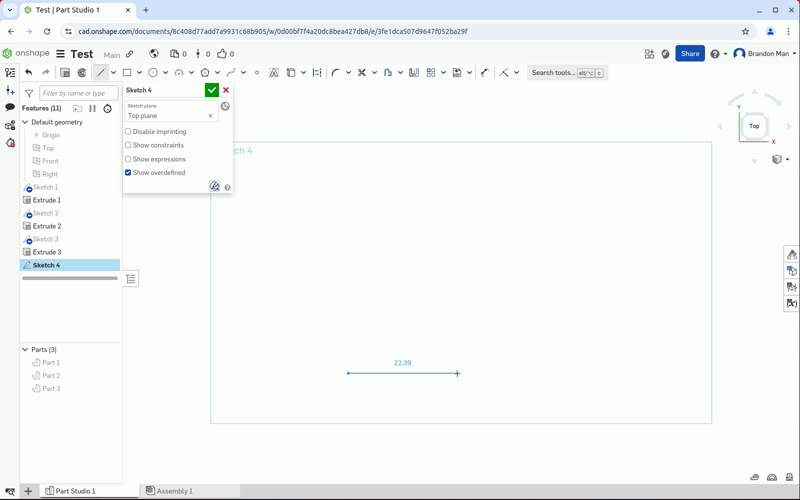
key_down(shift)
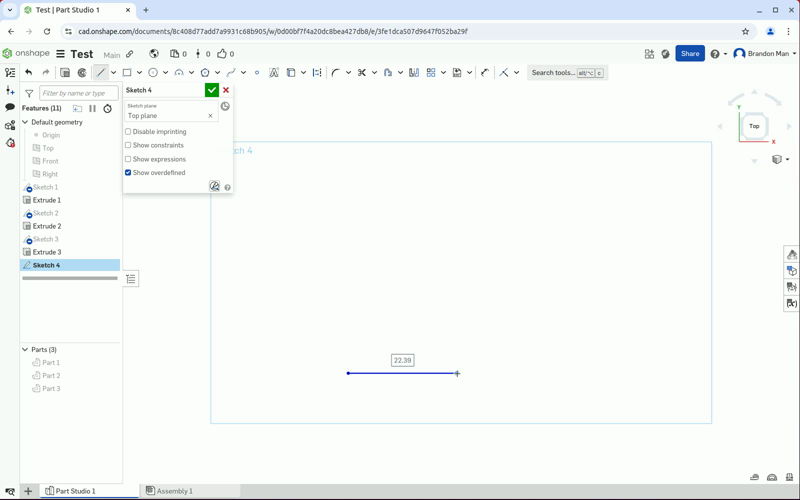
mouse_move(457, 264)
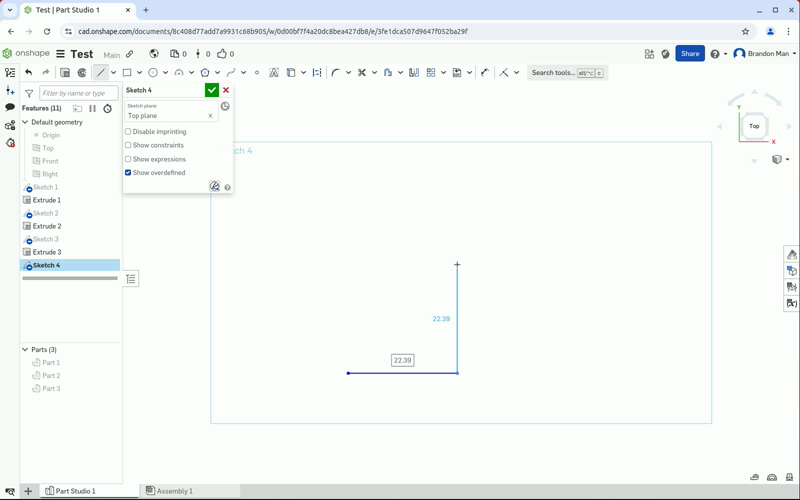
click(457, 264)
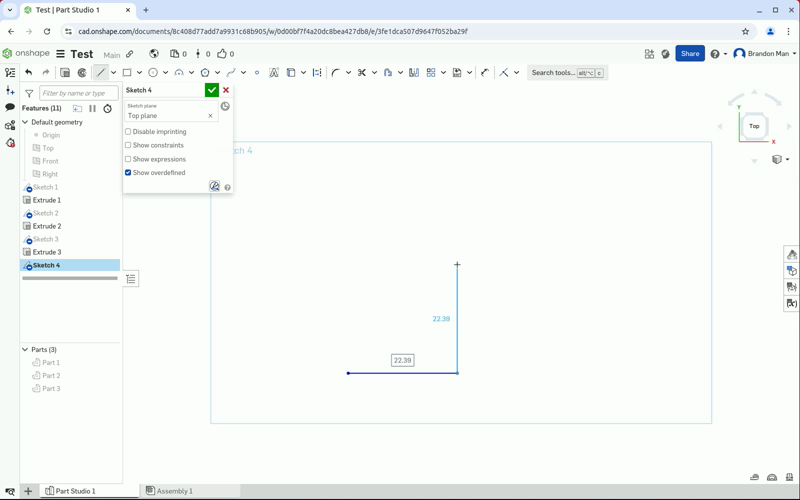
key_up(shift)
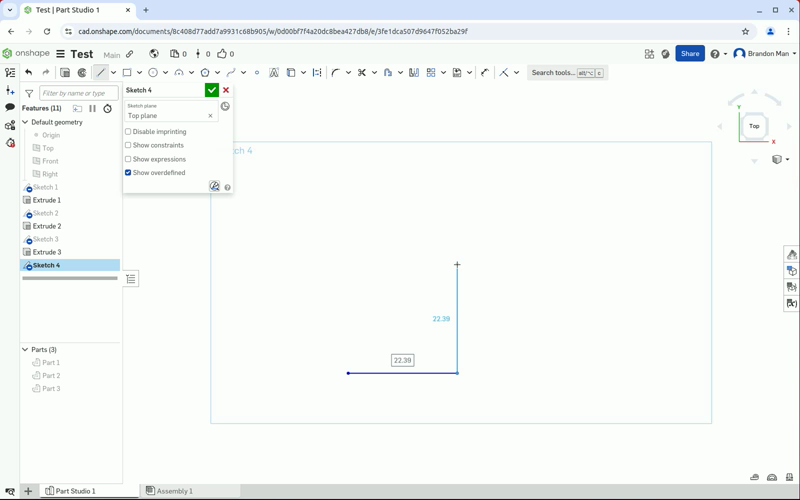
key_down(shift)
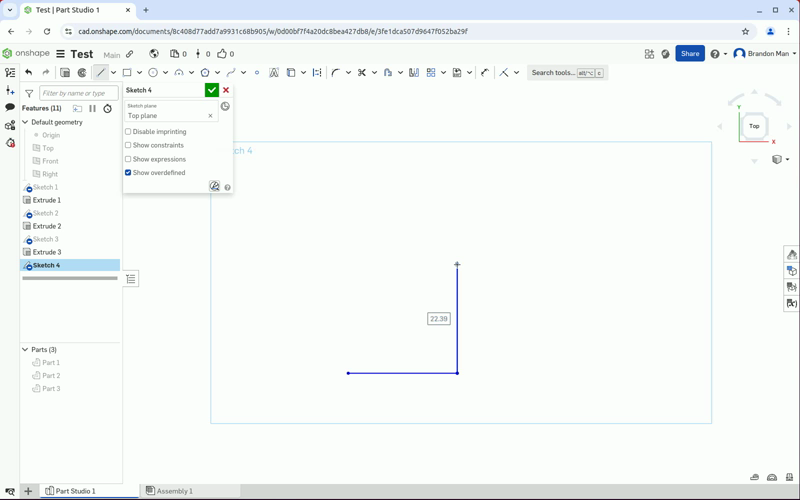
mouse_move(348, 264)
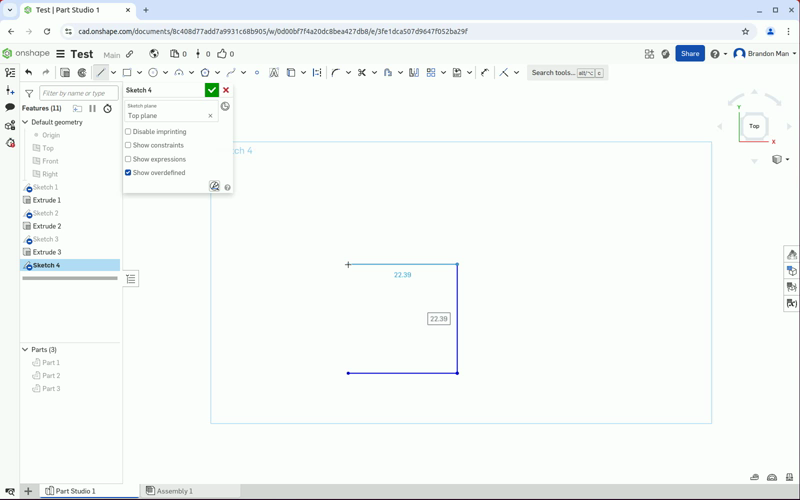
click(348, 264)
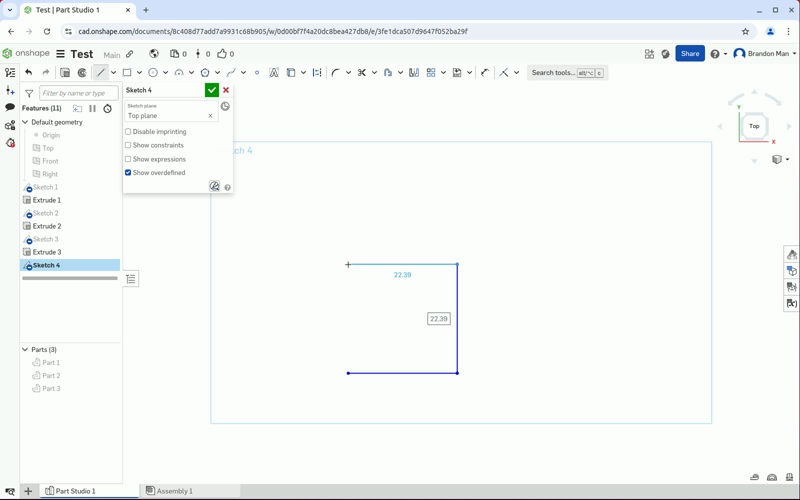
key_up(shift)
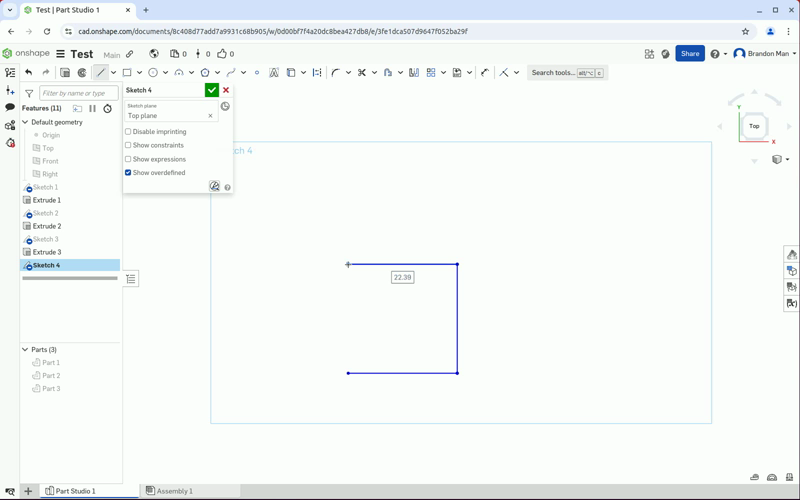
key_down(shift)
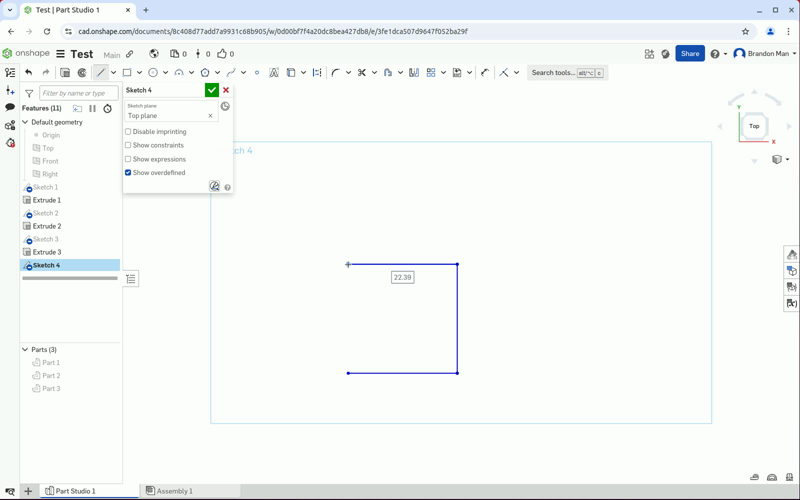
mouse_move(348, 373)
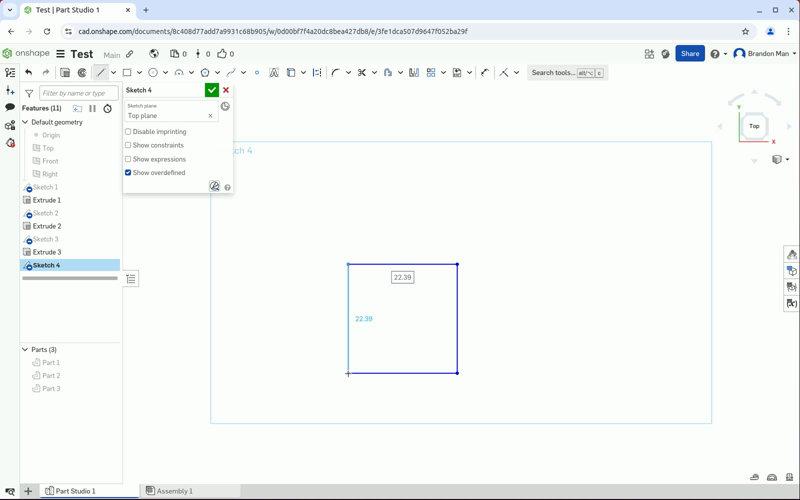
key_up(shift)
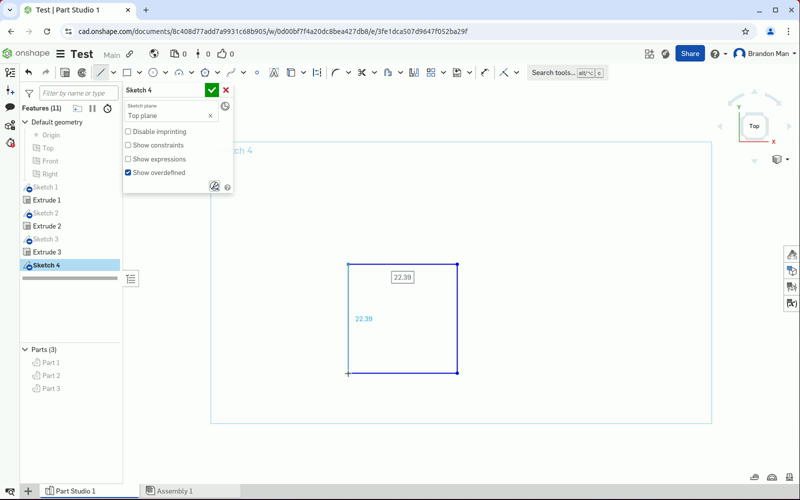
click(348, 373)
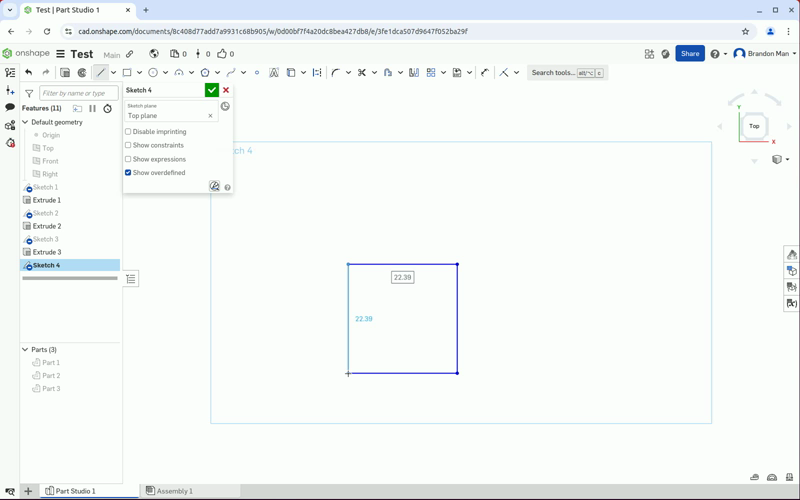
key(esc)
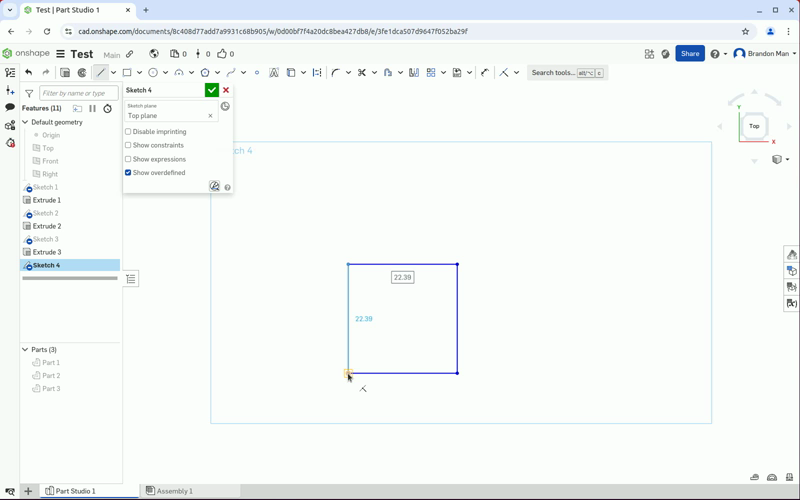
mouse_move(375, 338)
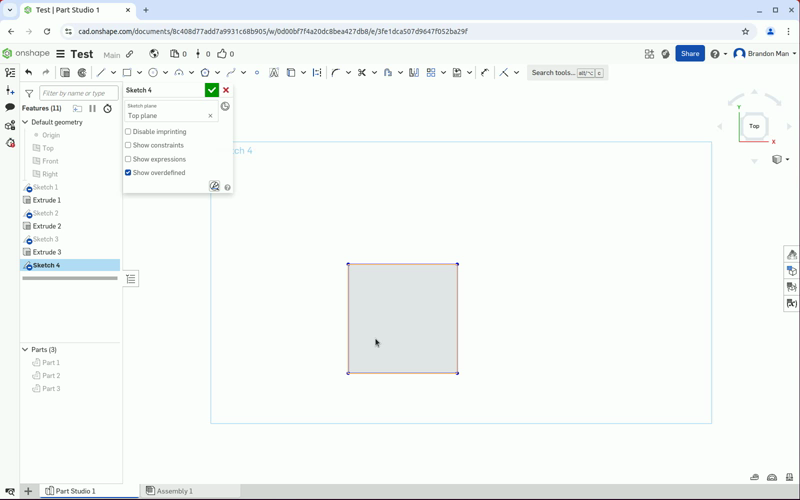
click(375, 338)
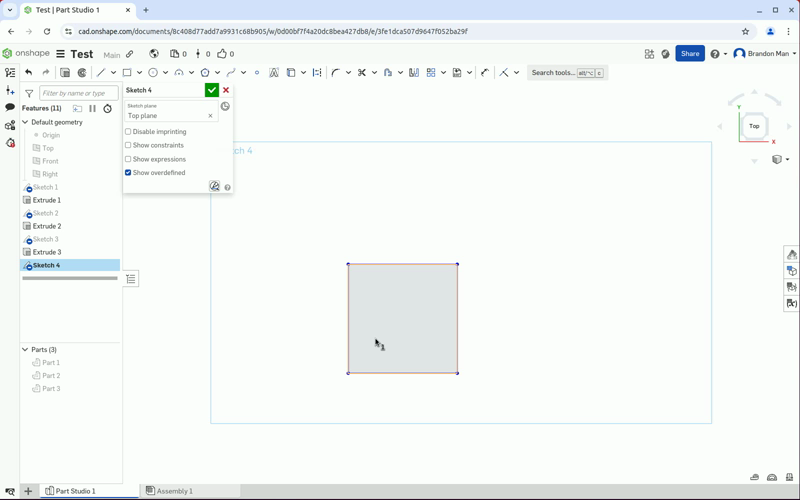
mouse_move(73, 352)
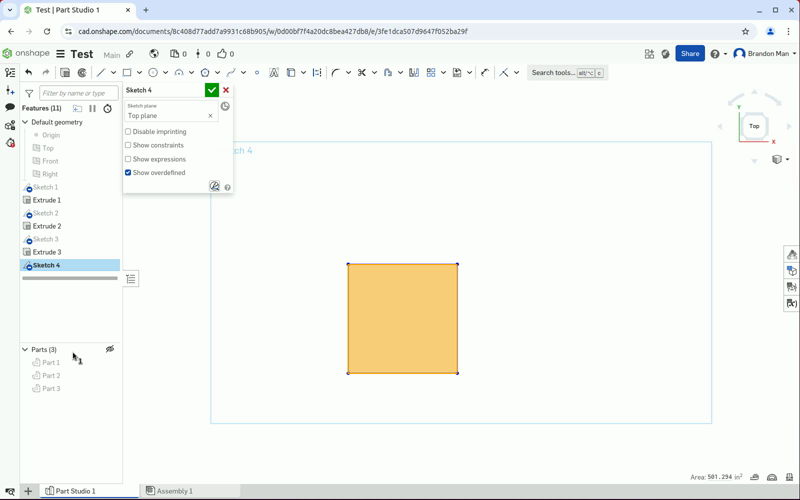
key(shift+y)
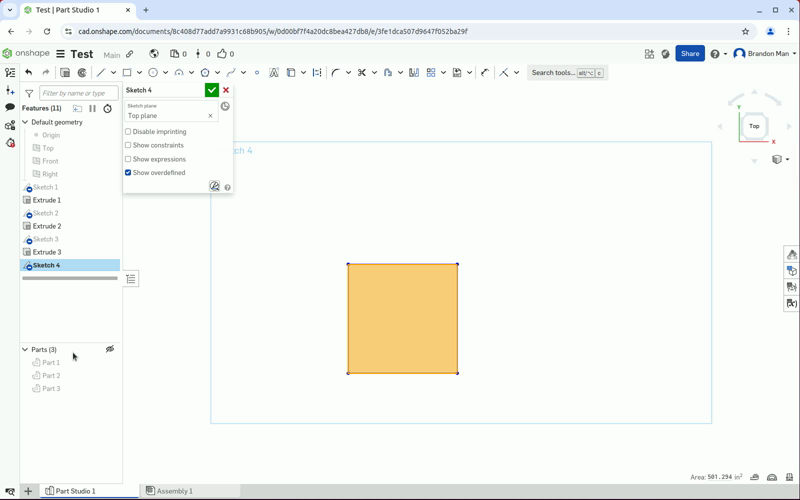
key(shift+e)
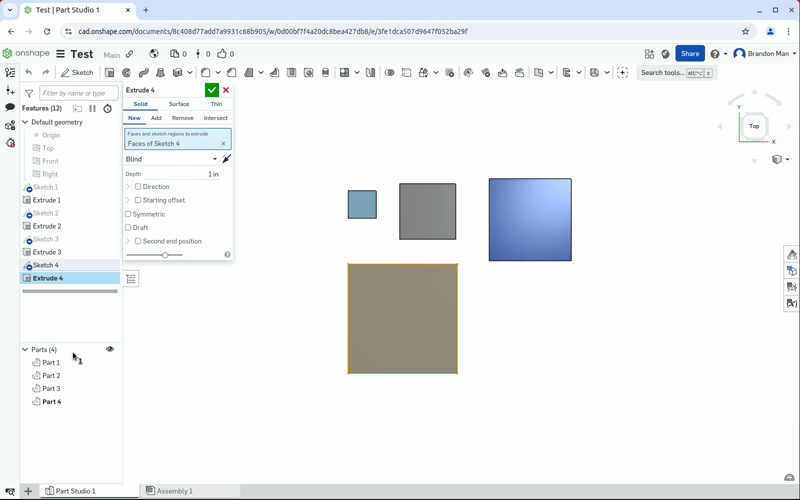
mouse_move(143, 106)
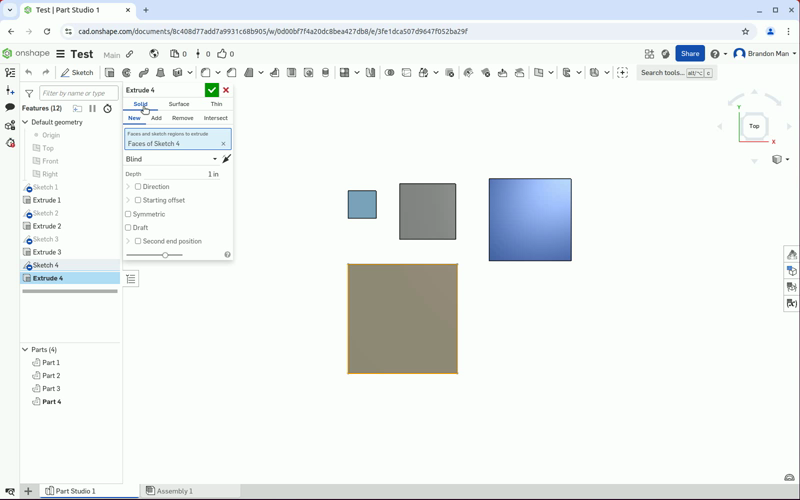
click(143, 106)
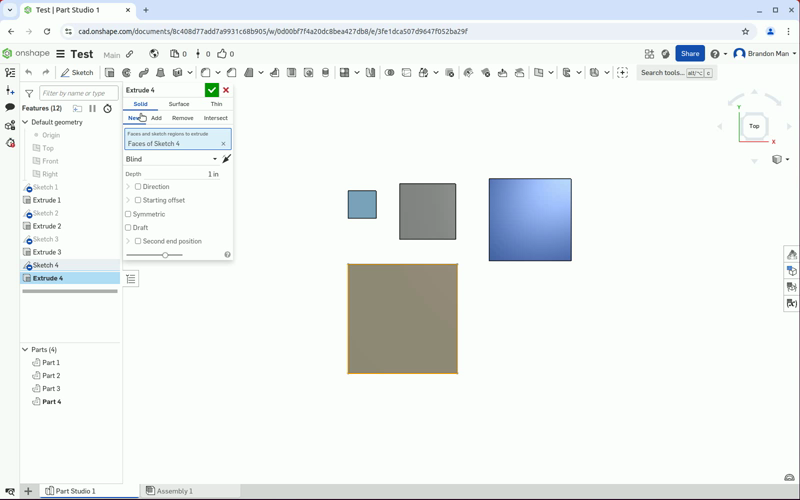
mouse_move(137, 120)
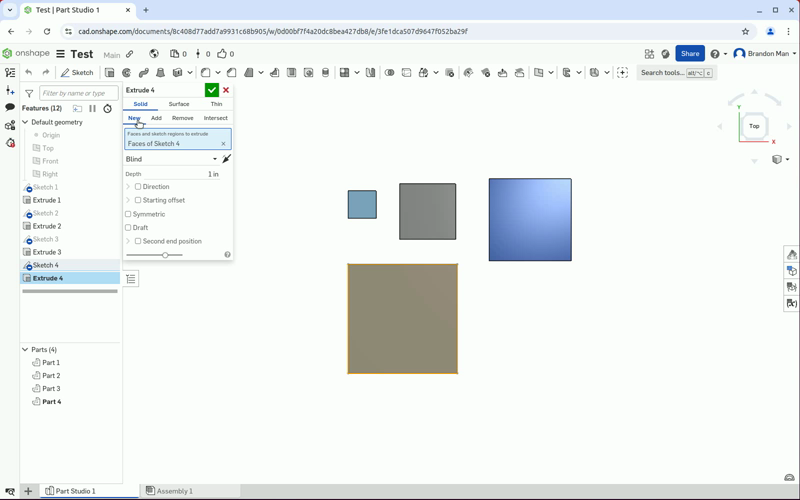
click(137, 120)
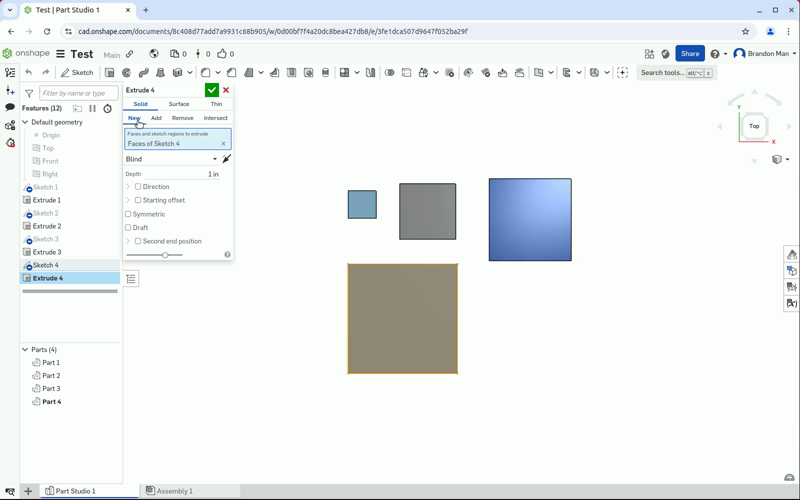
key(tab, 4)
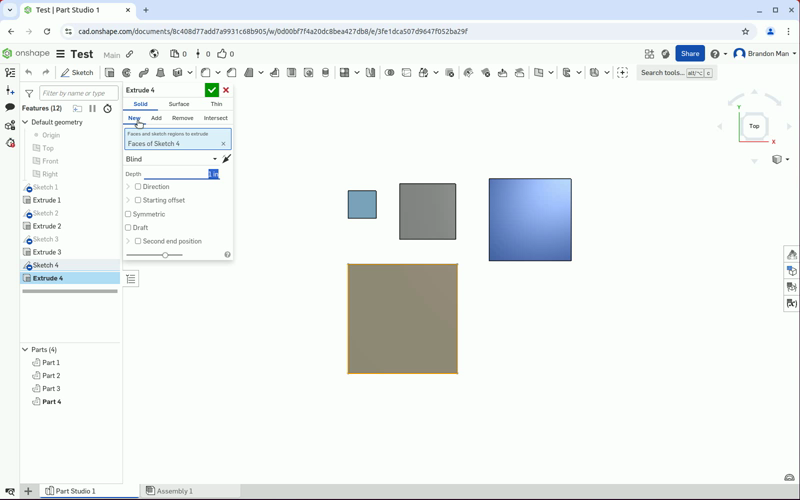
text(22.386)
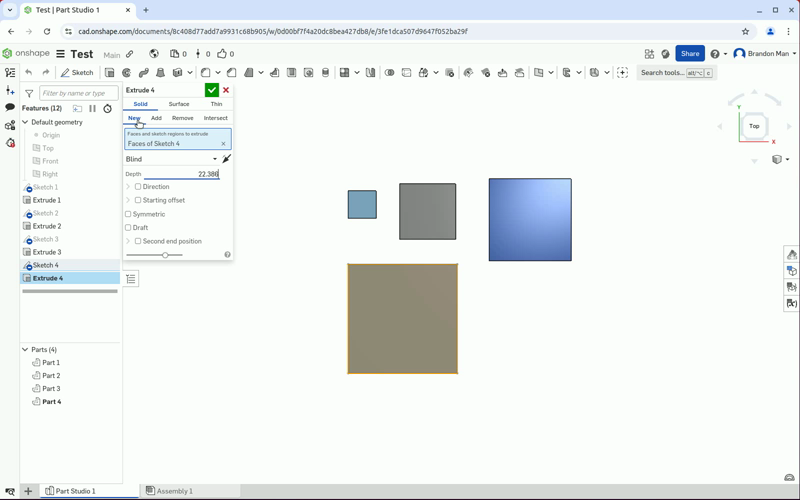
key(enter)
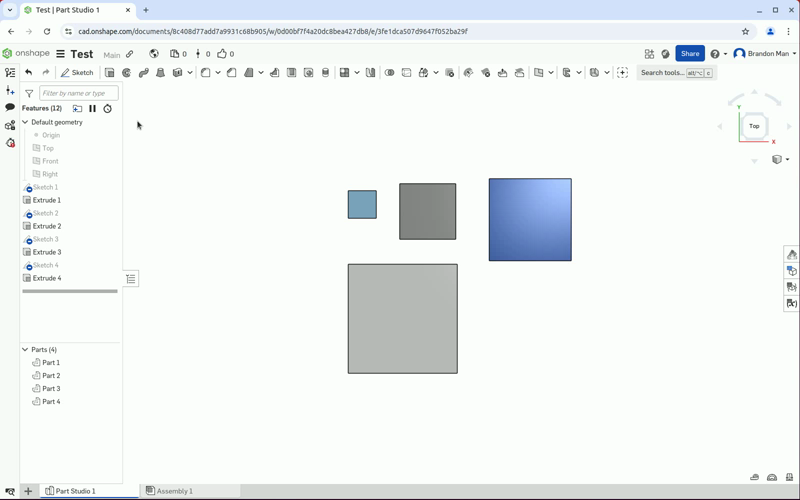
key(shift+h)
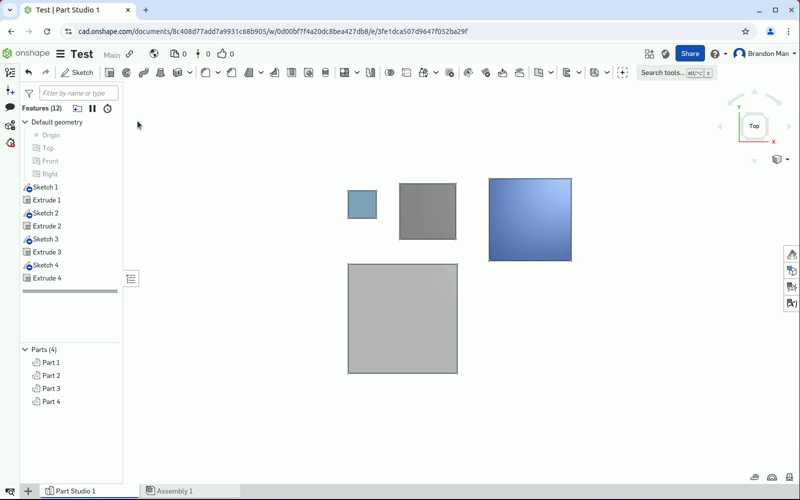
key(shift+h)
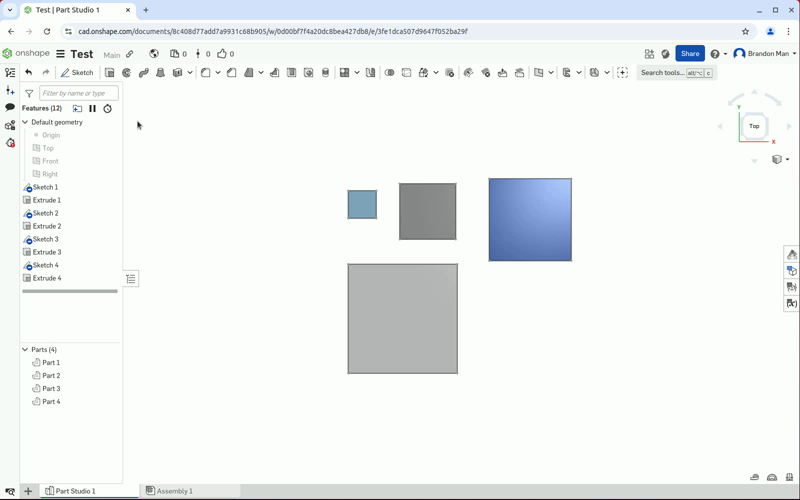
key(shift+7)
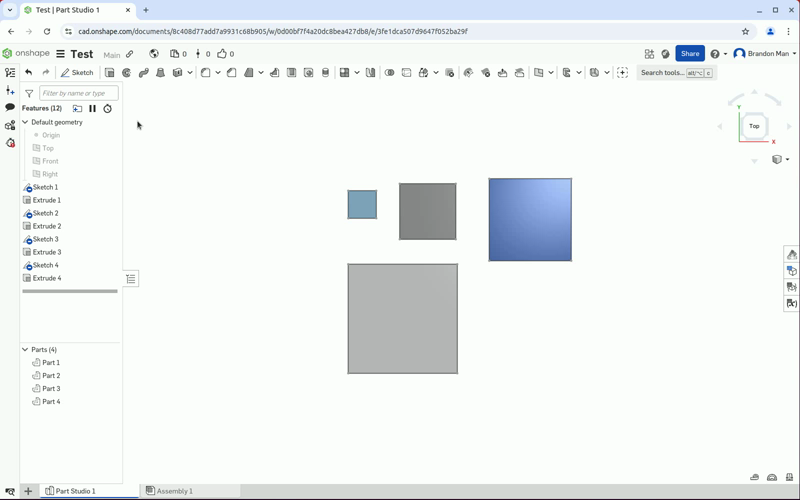
key(up, 3)
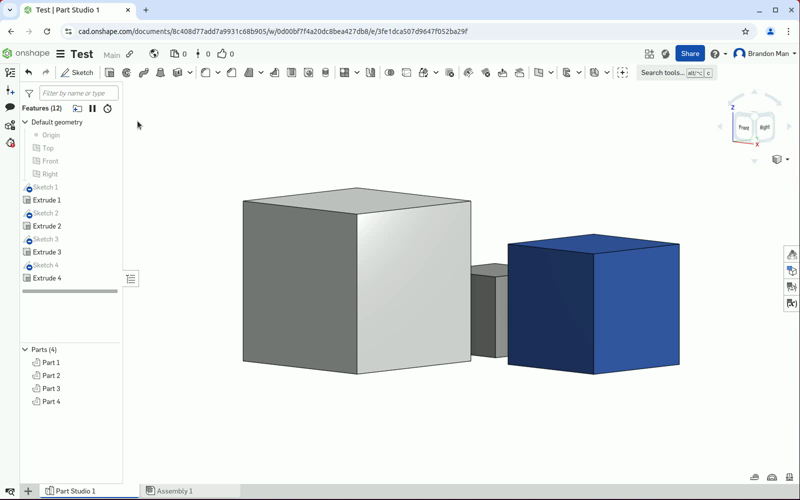
key(left, 3)
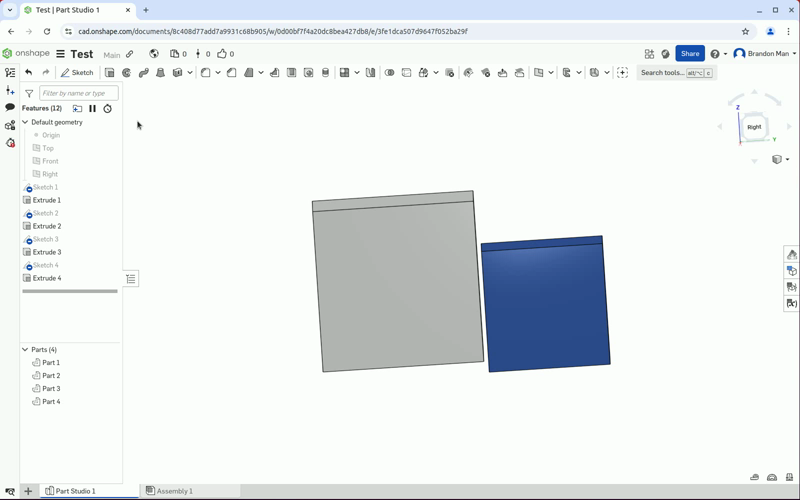
key(right, 3)
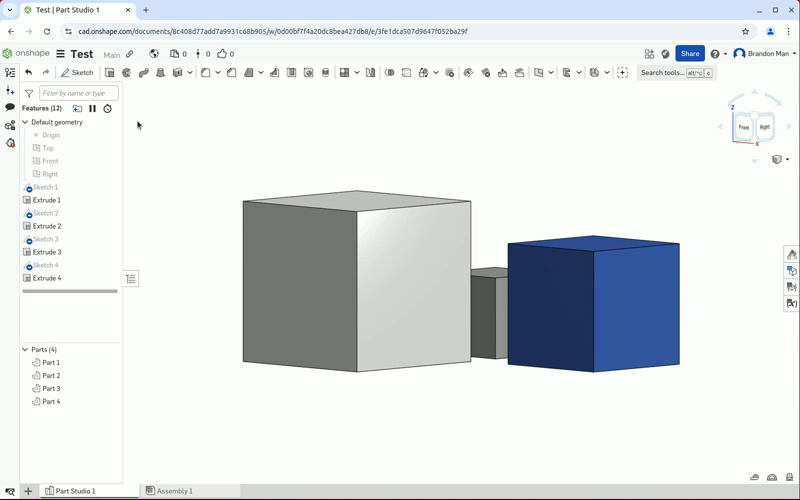
key(down, 3)
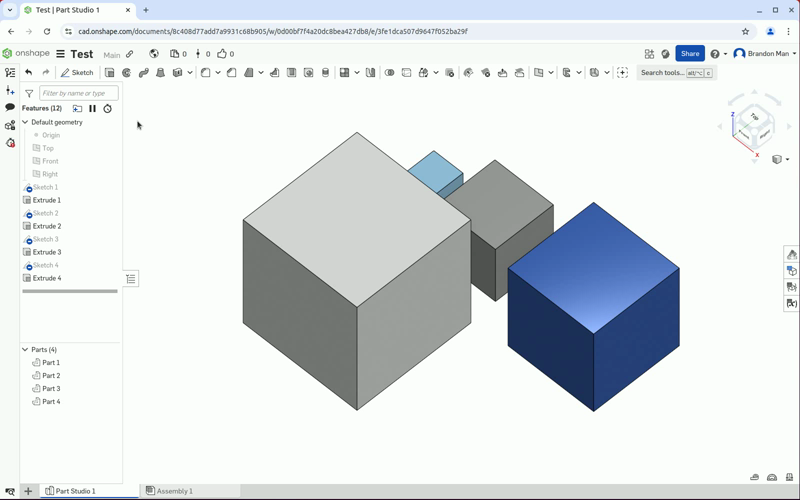
mouse_move(73, 189)
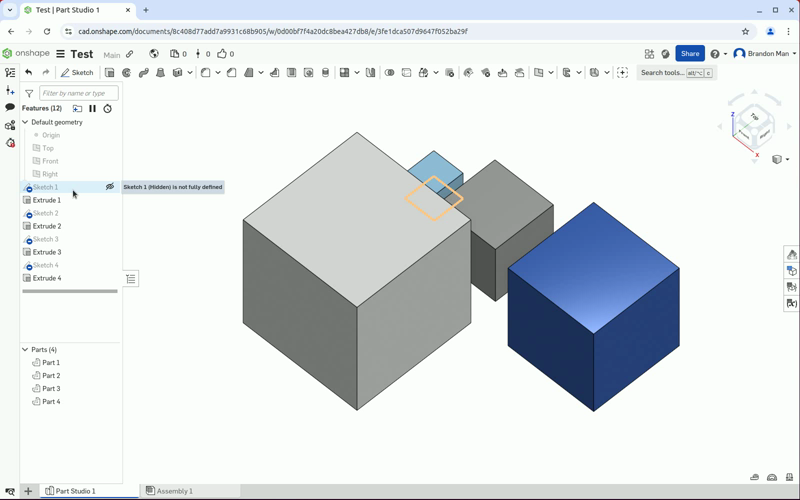
click(73, 189)